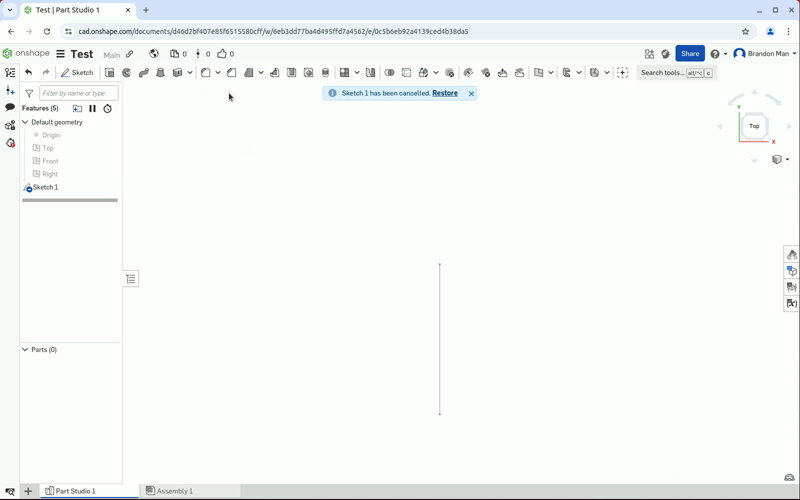
key(shift+h)
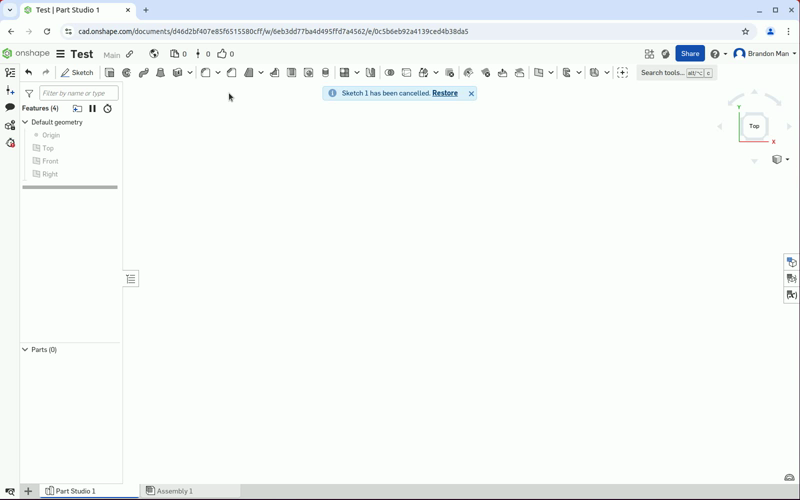
mouse_move(73, 352)
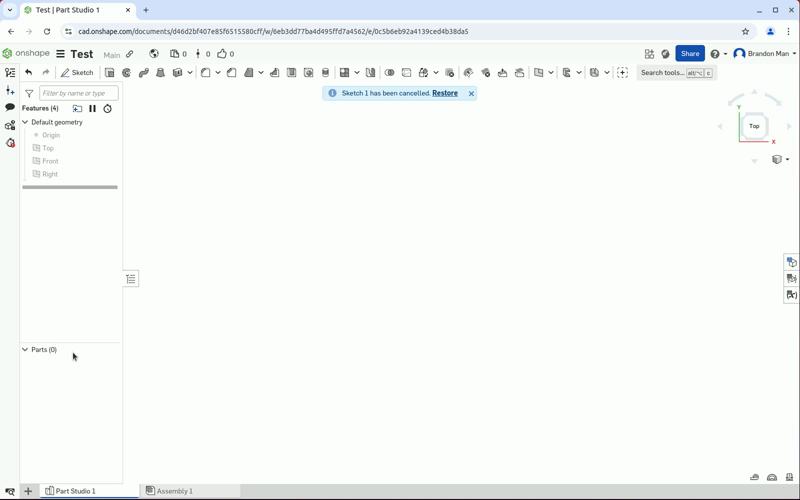
key(y)
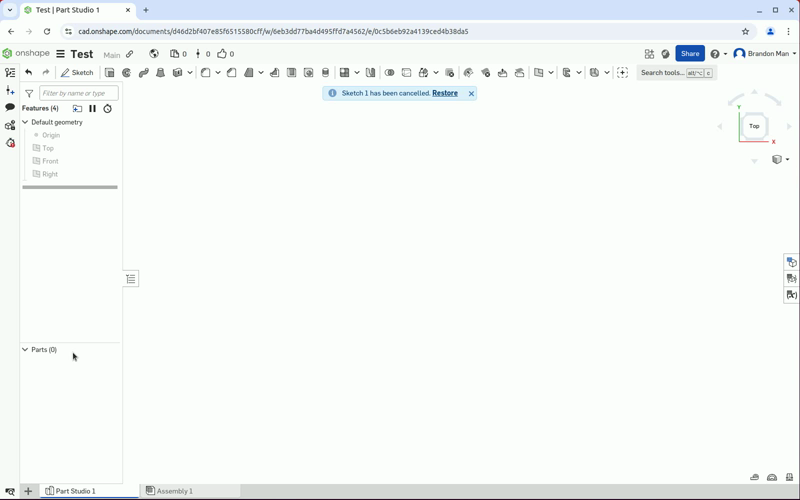
key(shift+p)
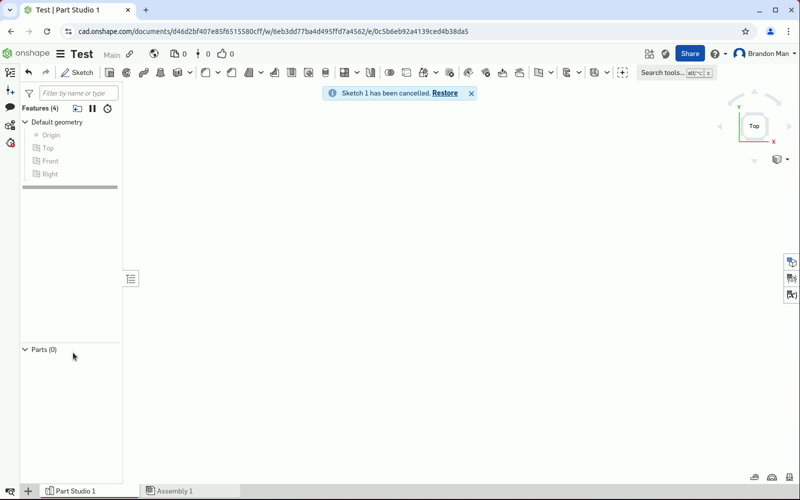
key(space)
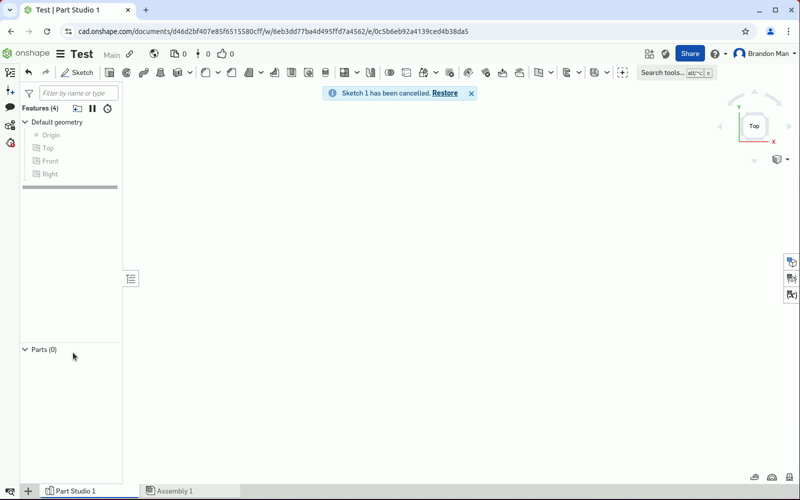
key_down(shift)
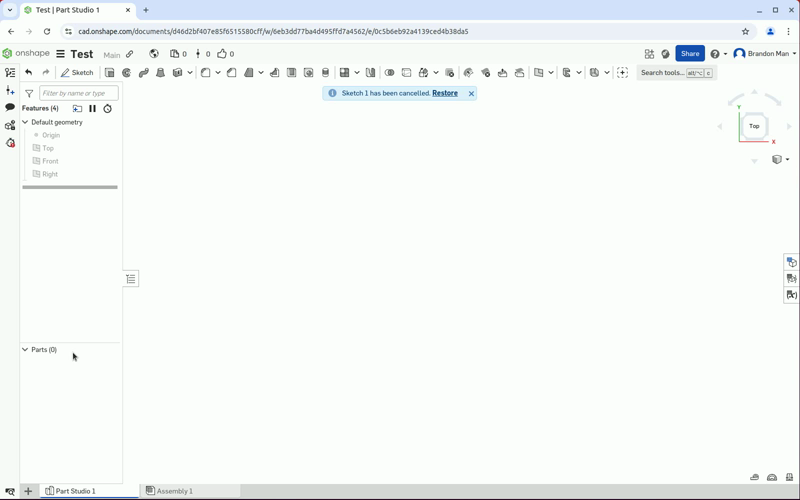
key(up)
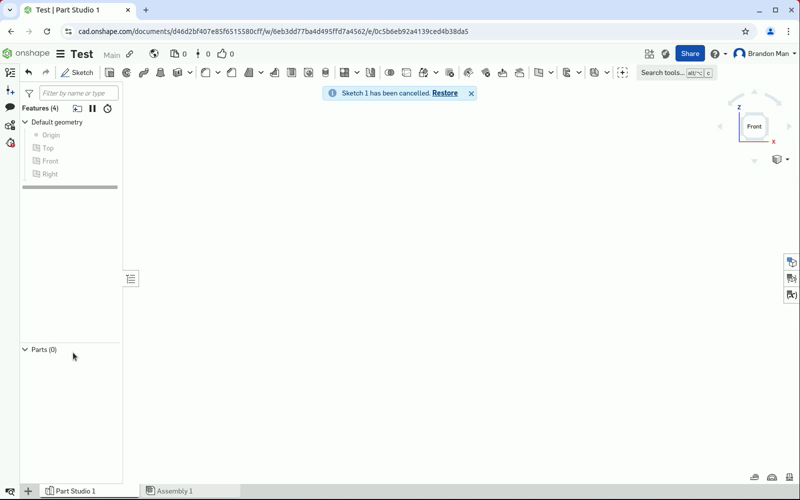
key_up(shift)
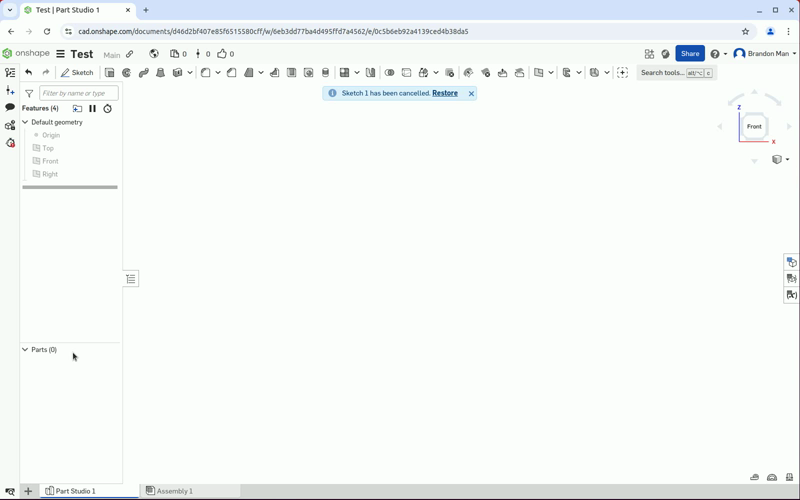
mouse_move(73, 352)
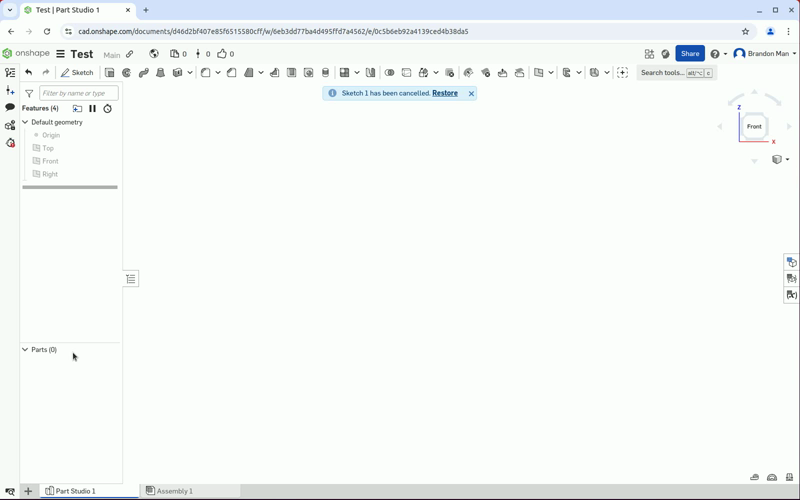
key(shift+y)
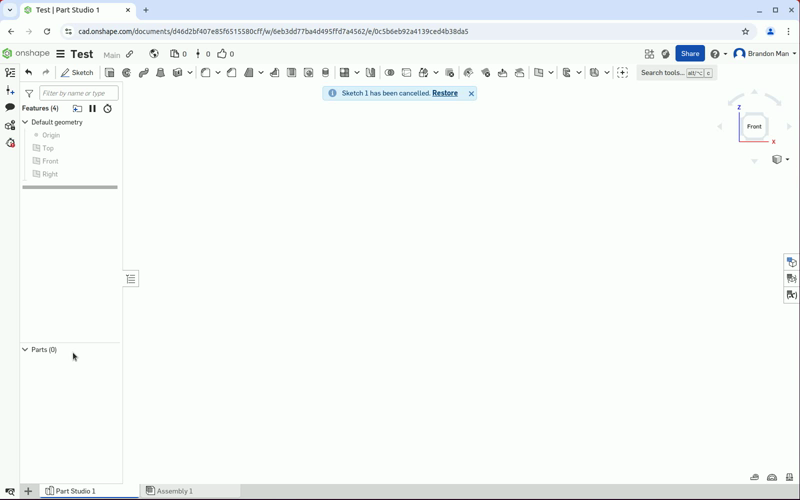
key(shift+s)
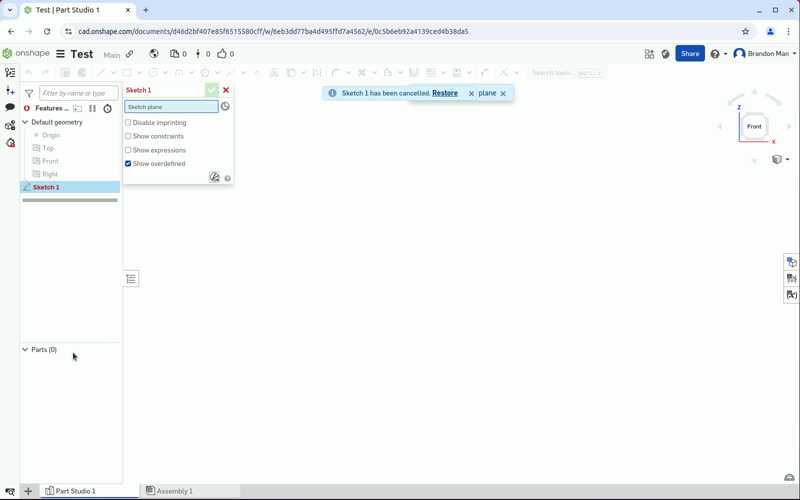
mouse_move(73, 163)
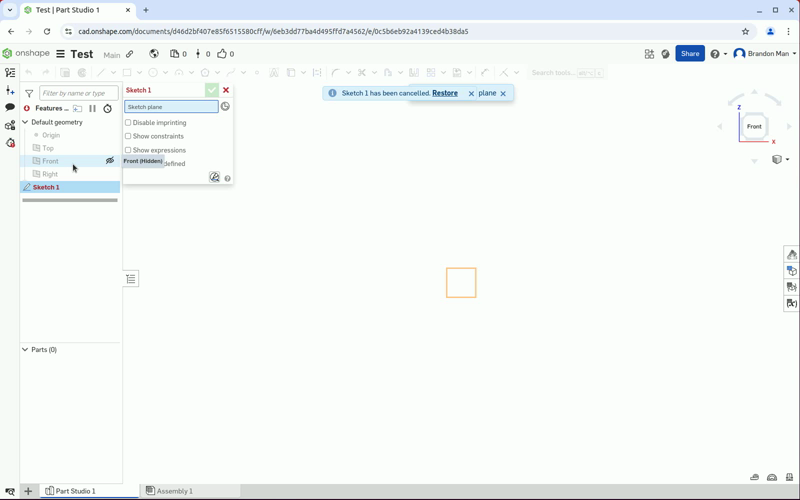
click(73, 163)
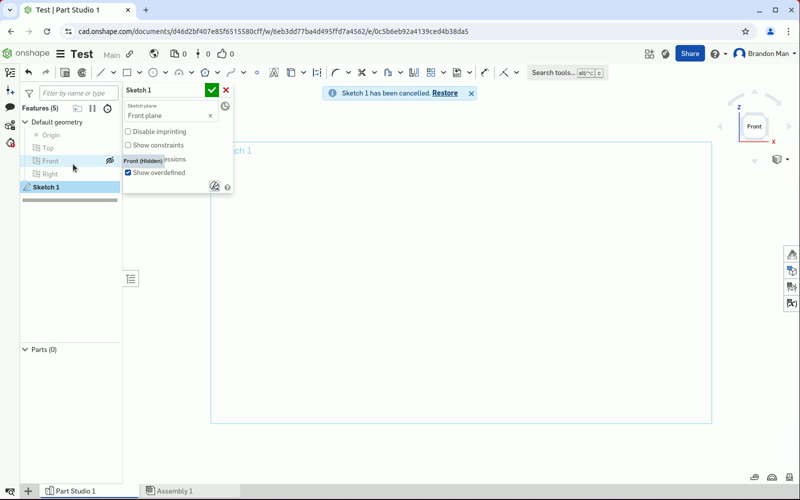
mouse_move(73, 352)
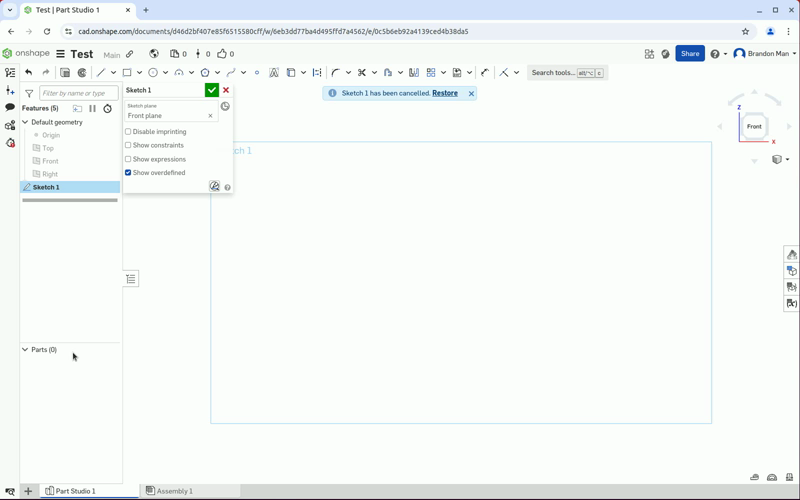
key(y)
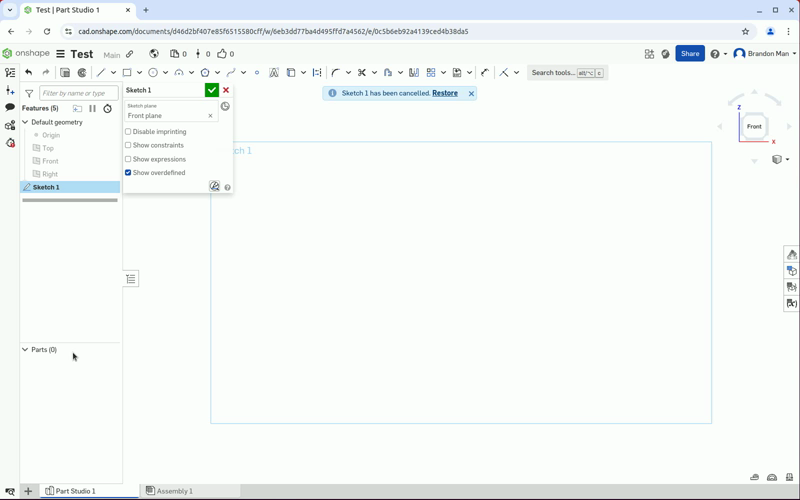
key(c)
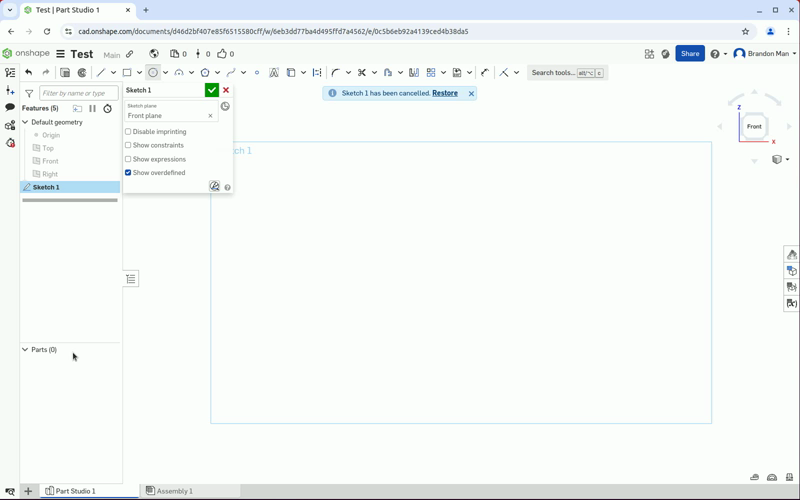
key_down(shift)
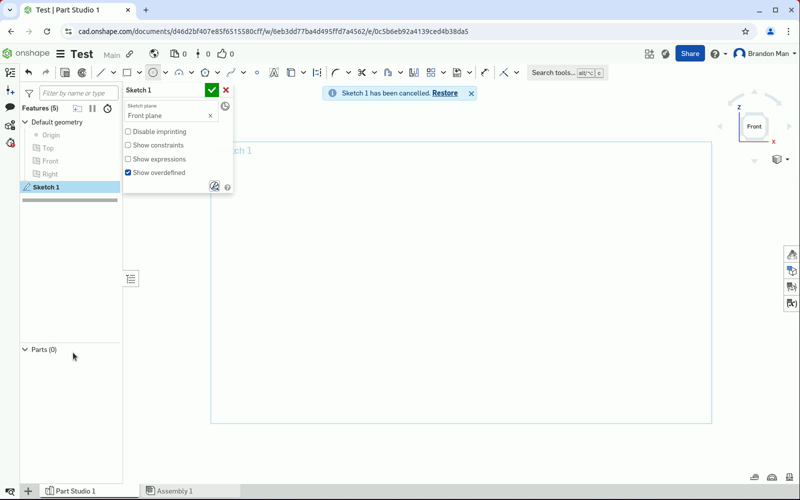
mouse_move(460, 282)
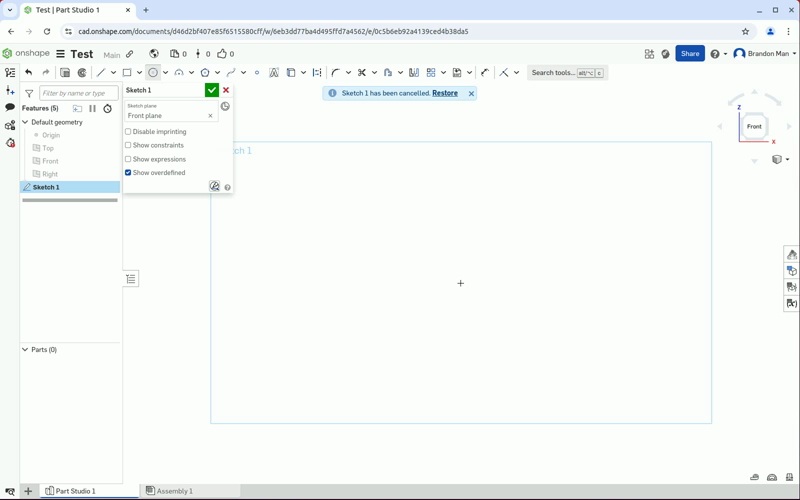
click(460, 282)
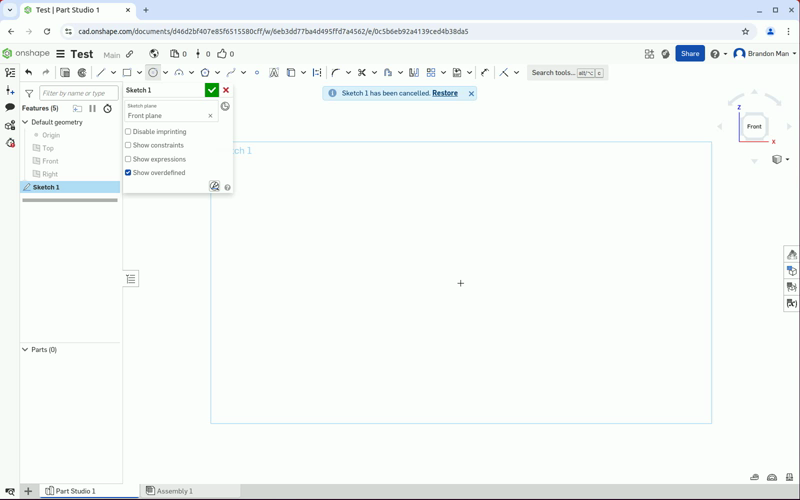
key_up(shift)
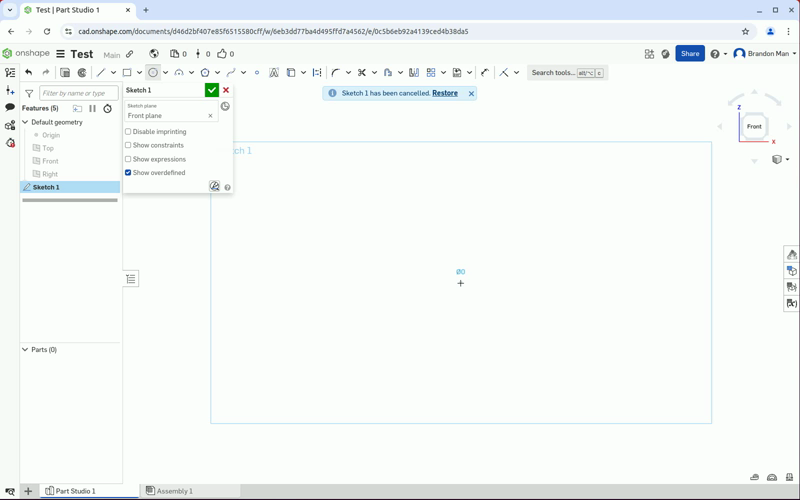
mouse_move(467, 282)
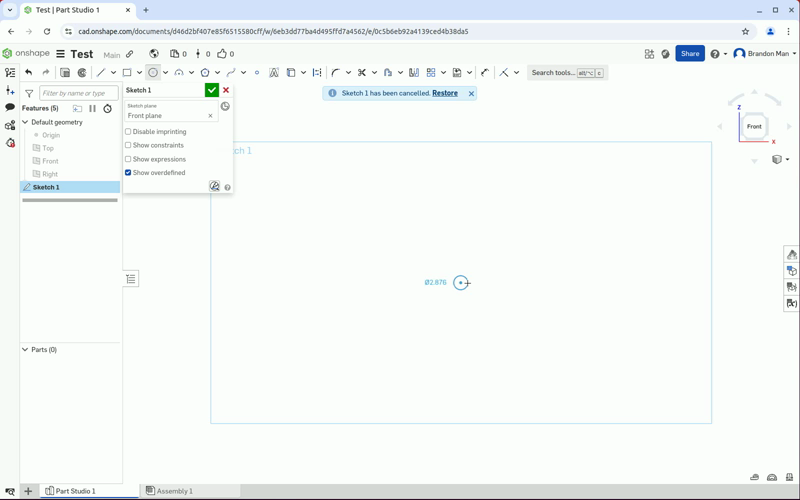
click(467, 282)
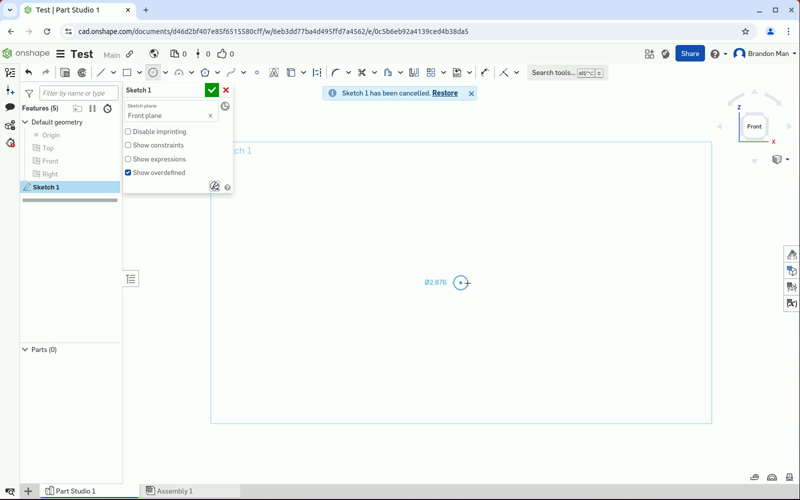
key(esc)
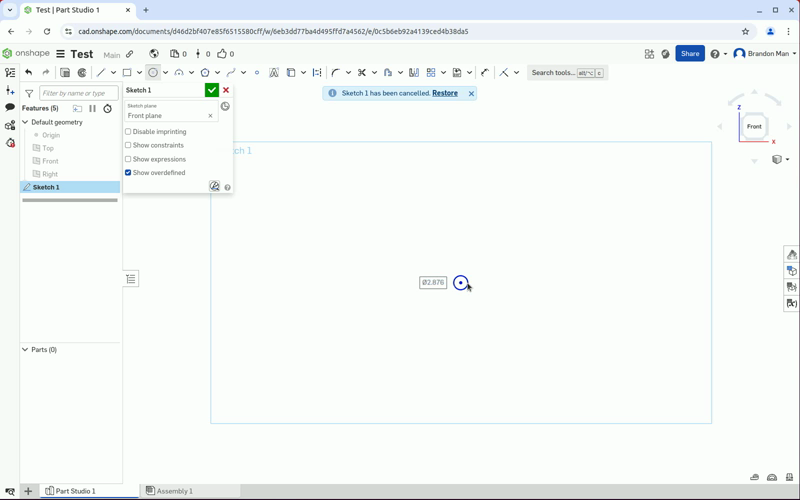
mouse_move(461, 283)
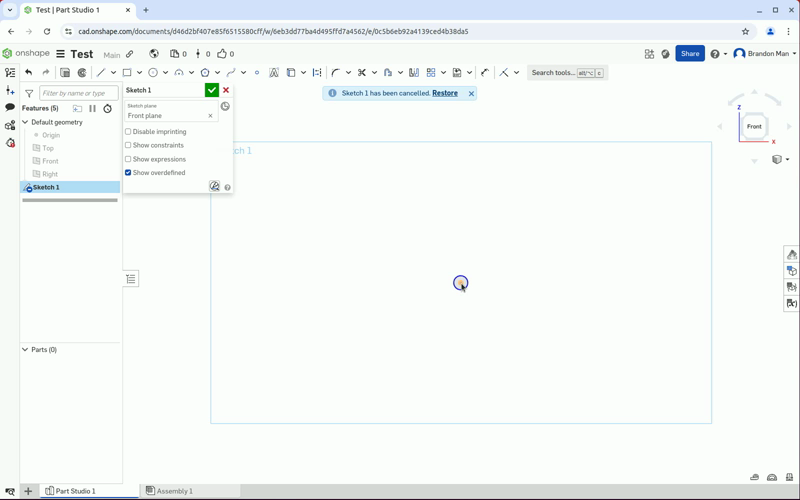
scroll(6)
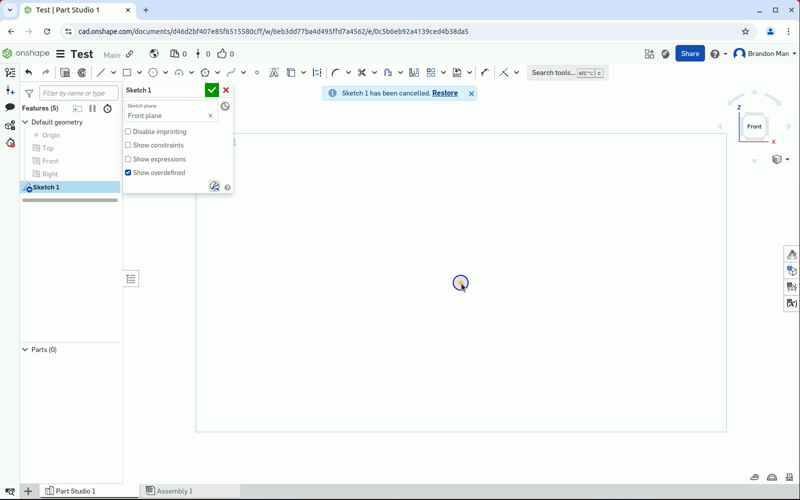
scroll(6)
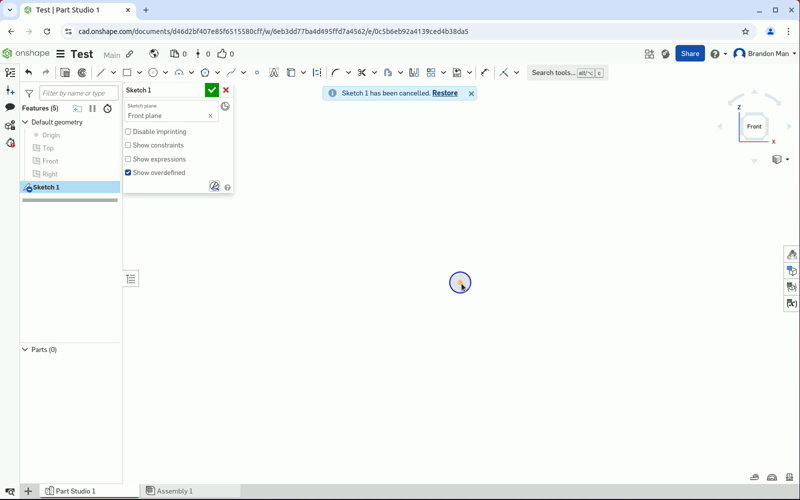
scroll(6)
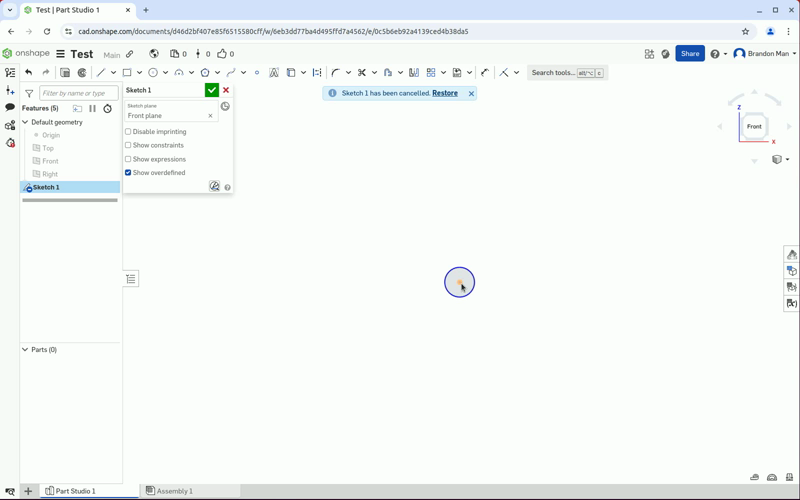
scroll(6)
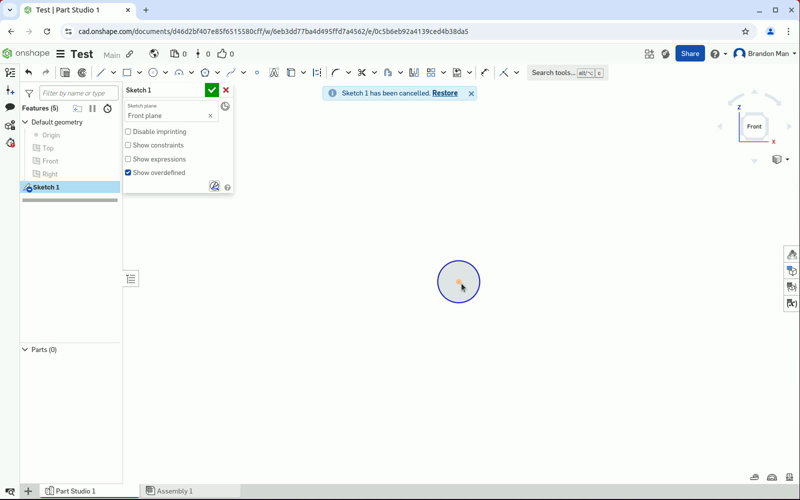
scroll(6)
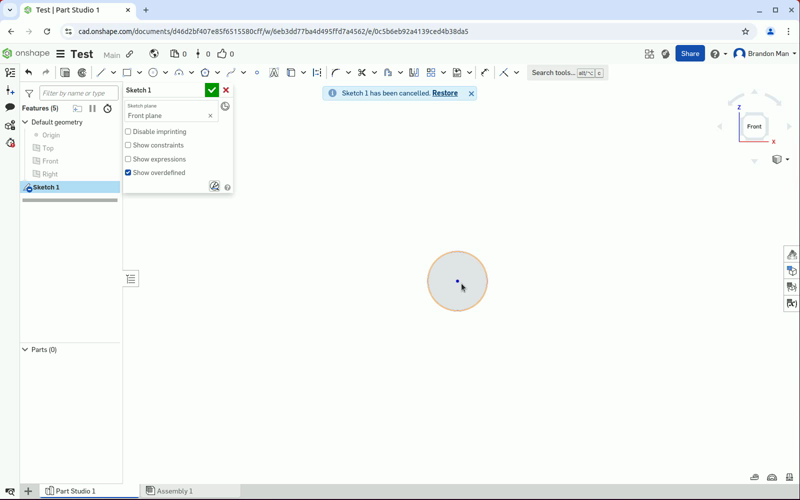
scroll(6)
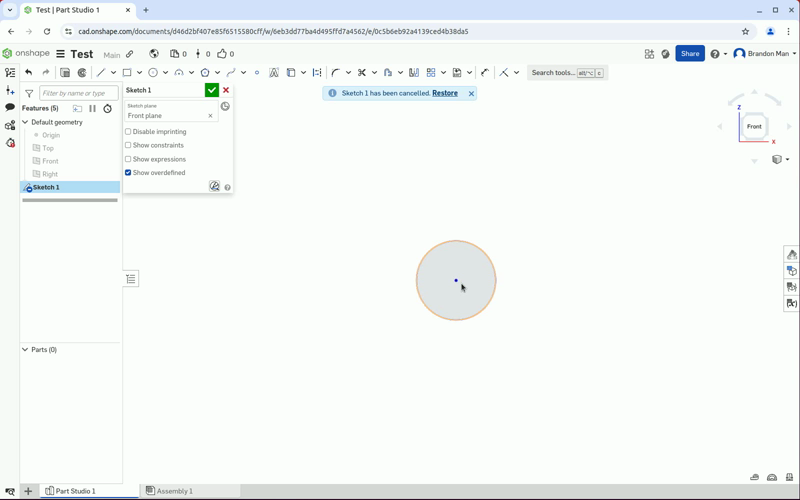
scroll(6)
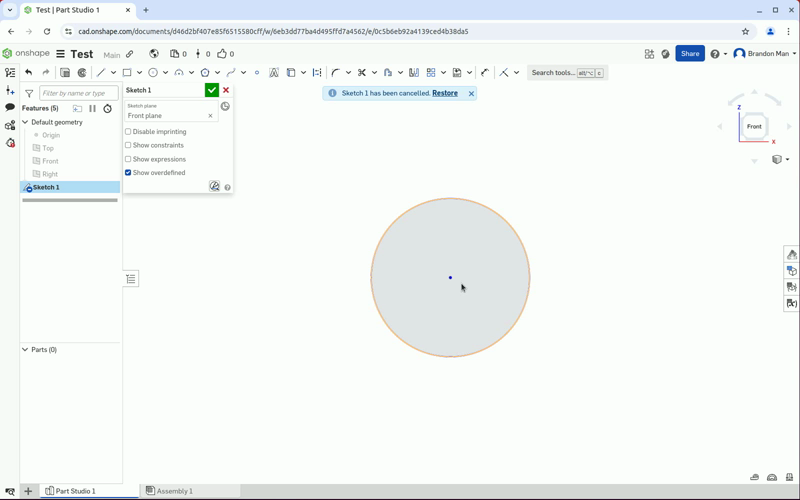
click(461, 283)
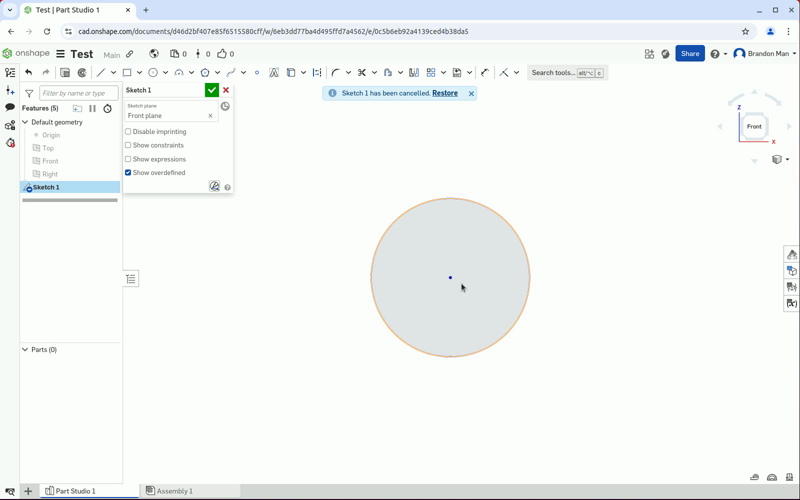
scroll(-6)
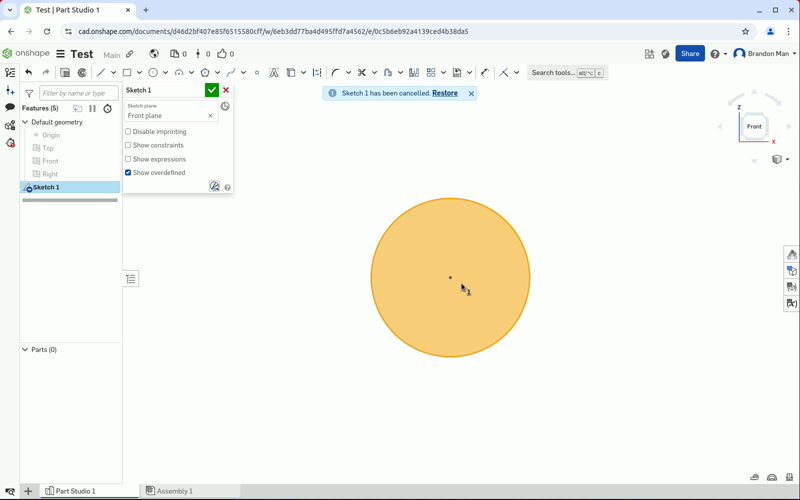
scroll(-6)
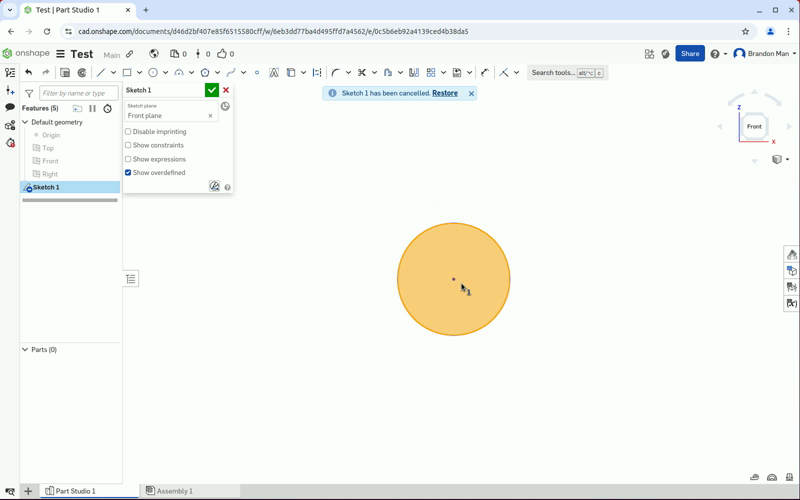
scroll(-6)
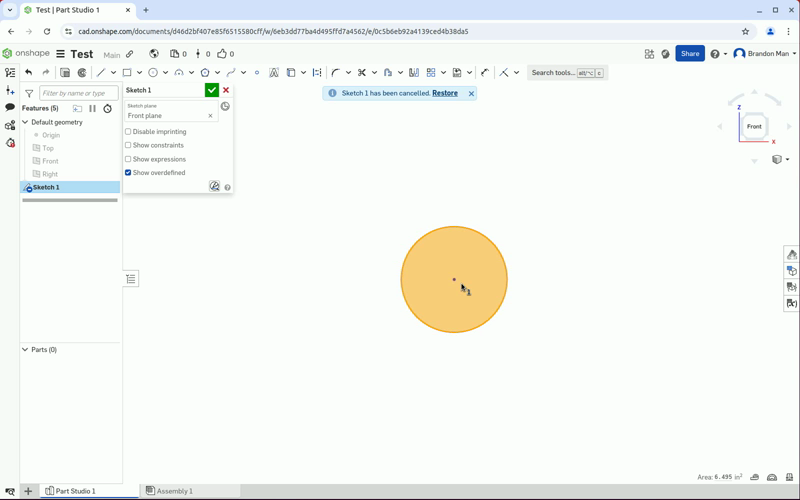
scroll(-6)
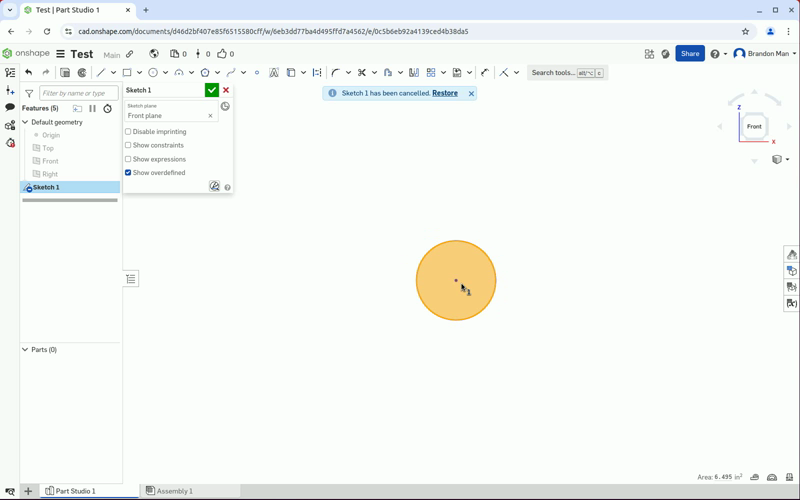
scroll(-6)
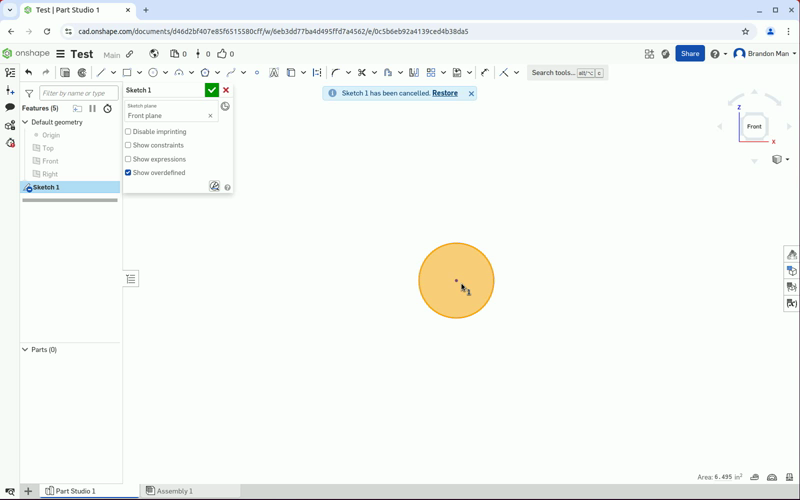
scroll(-6)
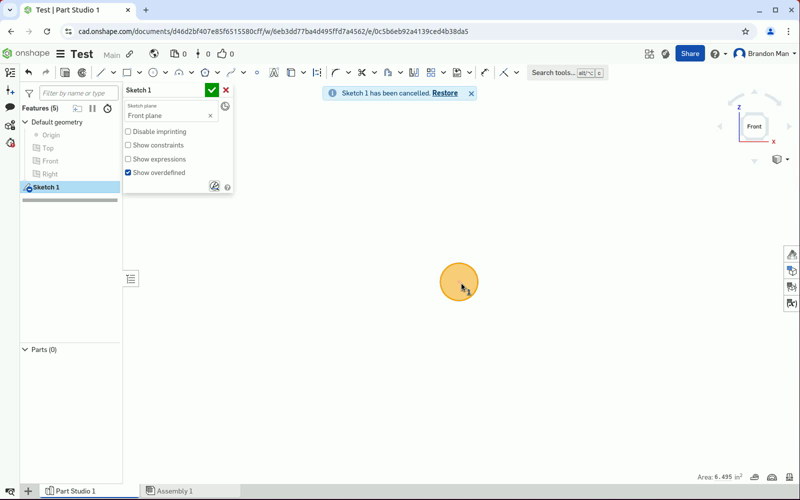
scroll(-6)
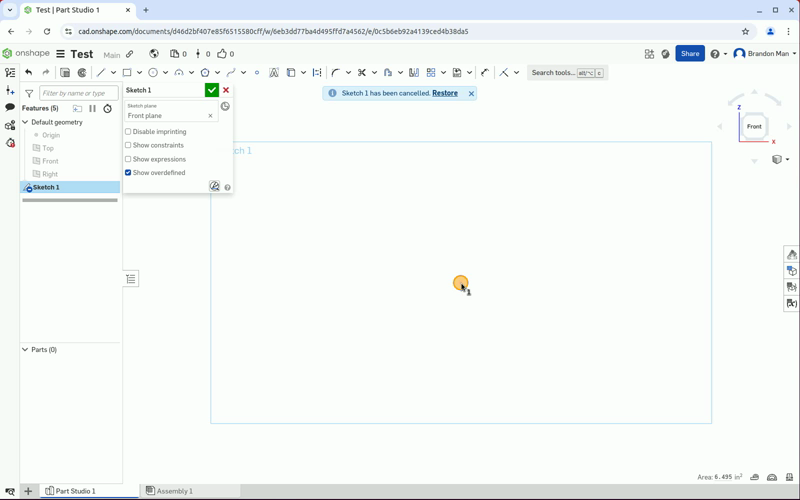
mouse_move(73, 352)
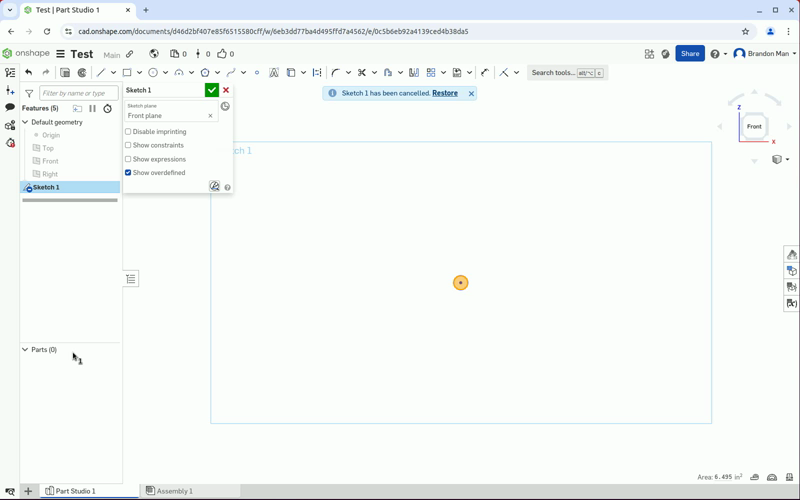
key(shift+y)
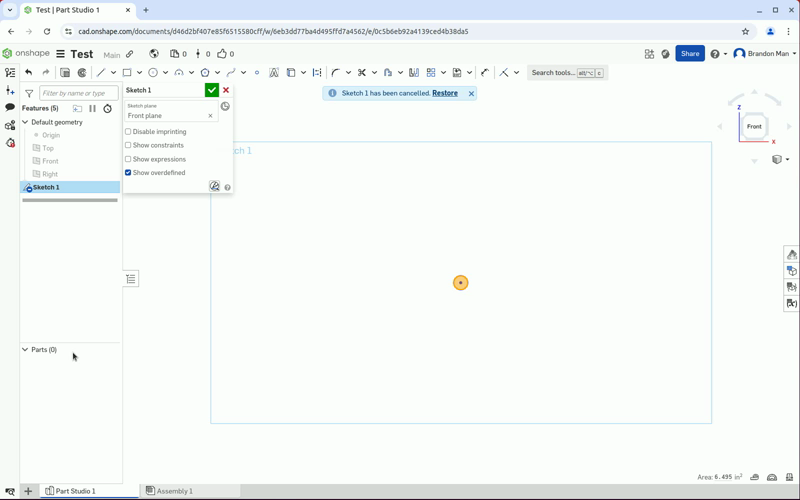
key(shift+e)
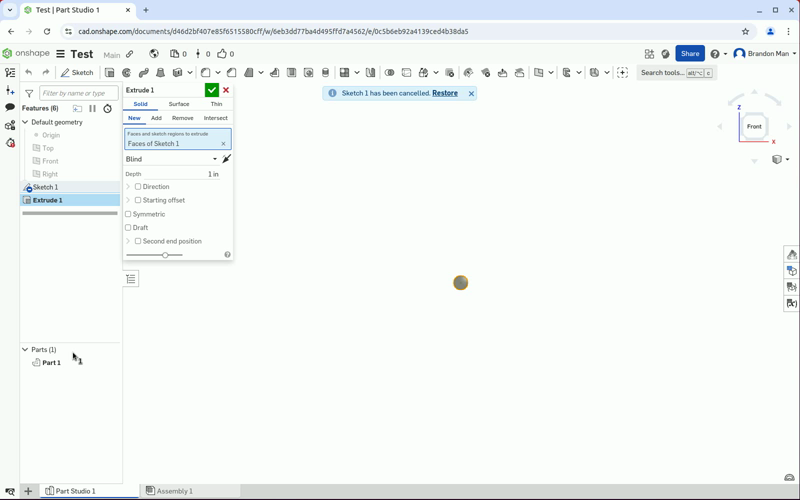
mouse_move(143, 106)
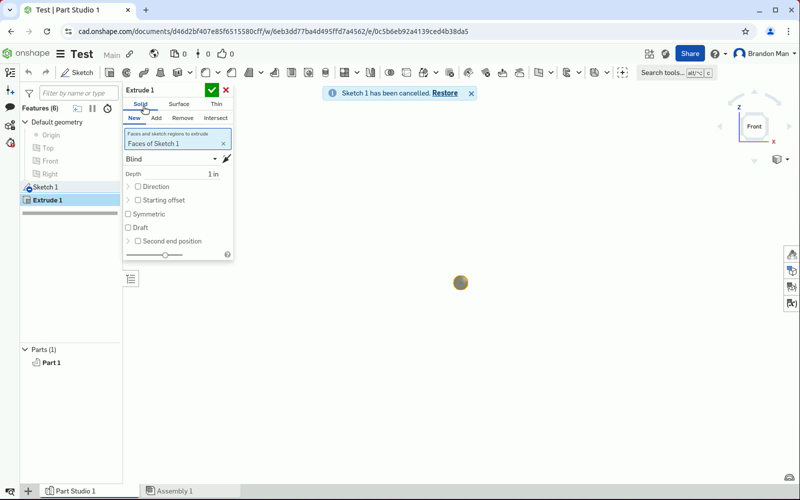
click(143, 106)
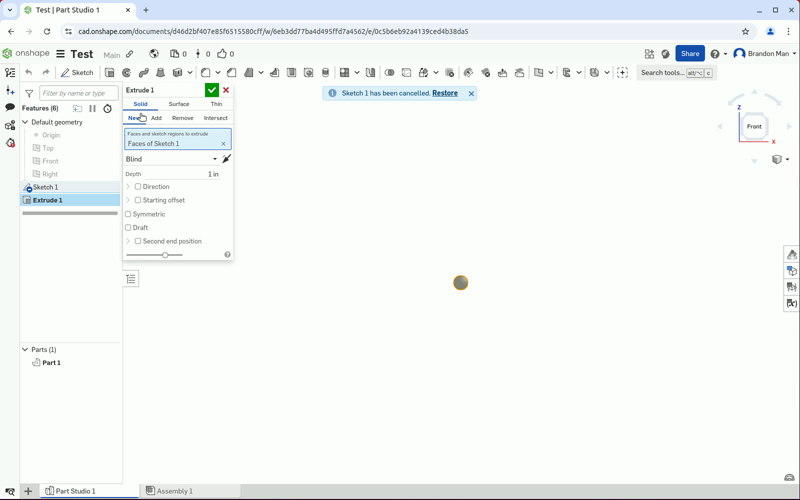
mouse_move(137, 120)
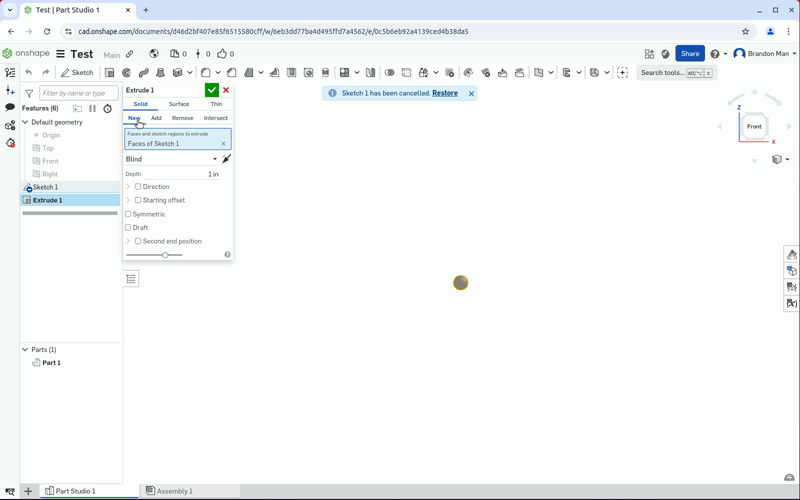
click(137, 120)
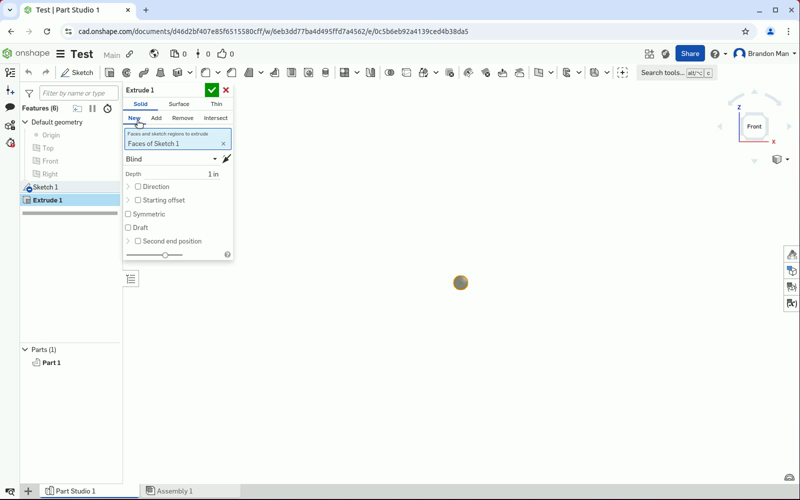
key(tab, 4)
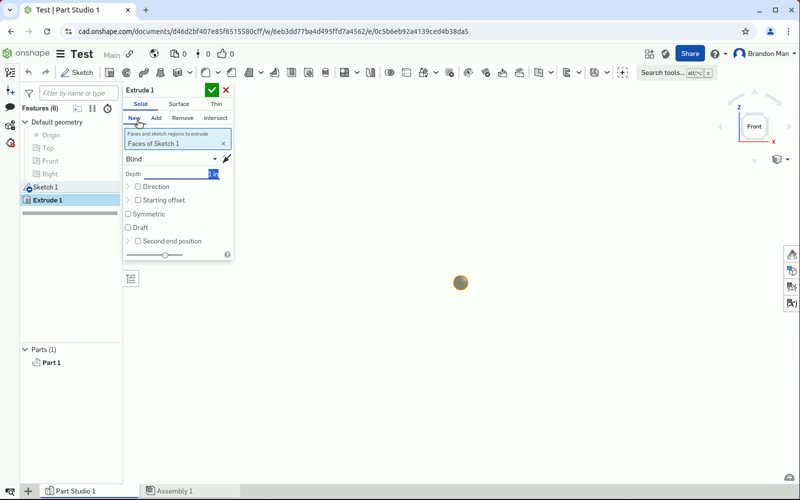
text(23.108)
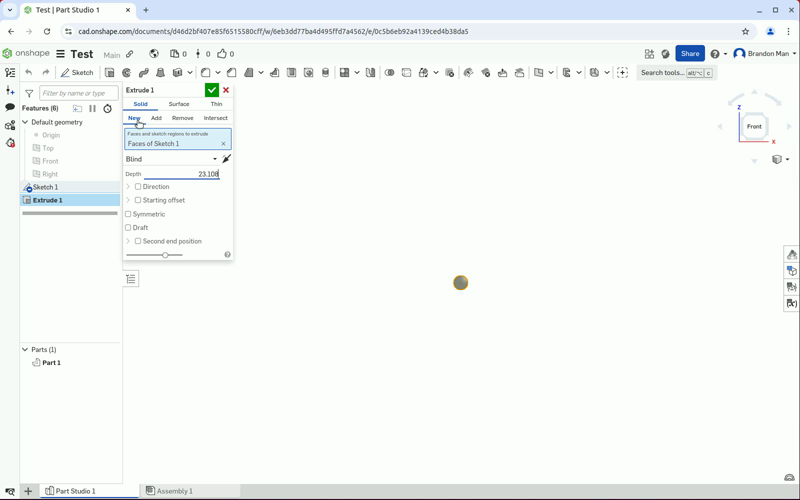
key(enter)
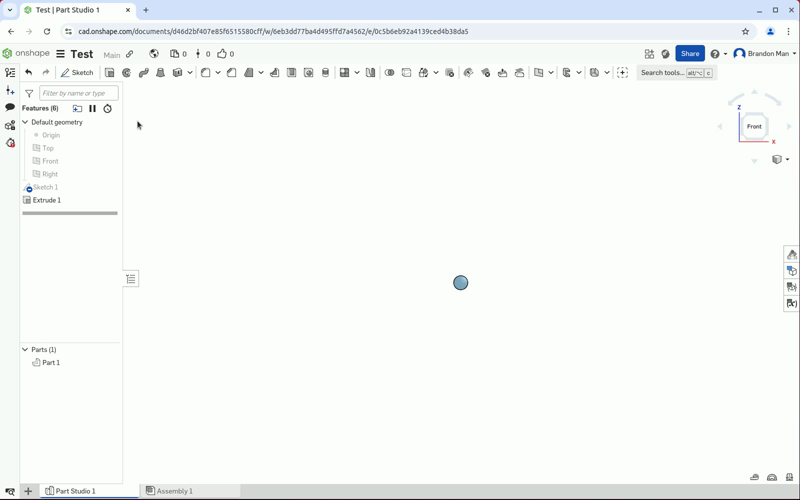
key(shift+h)
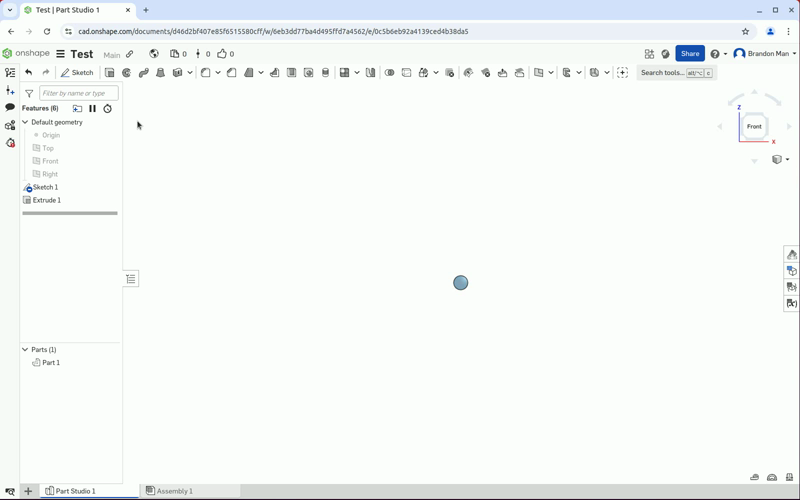
key(shift+h)
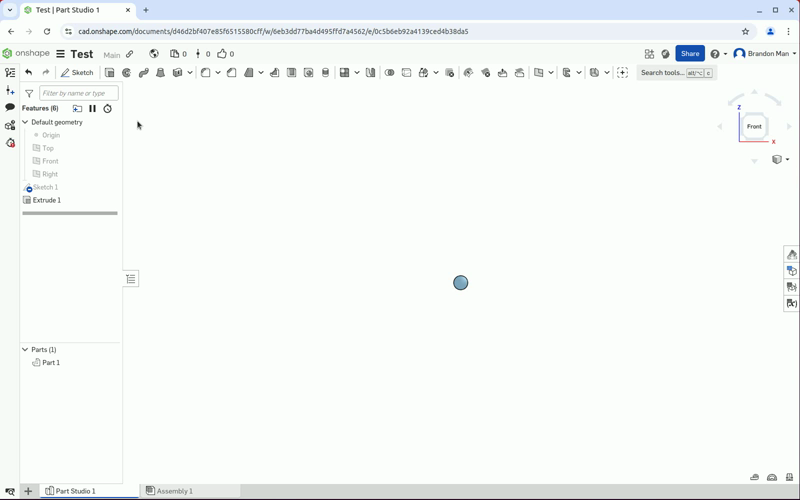
mouse_move(73, 189)
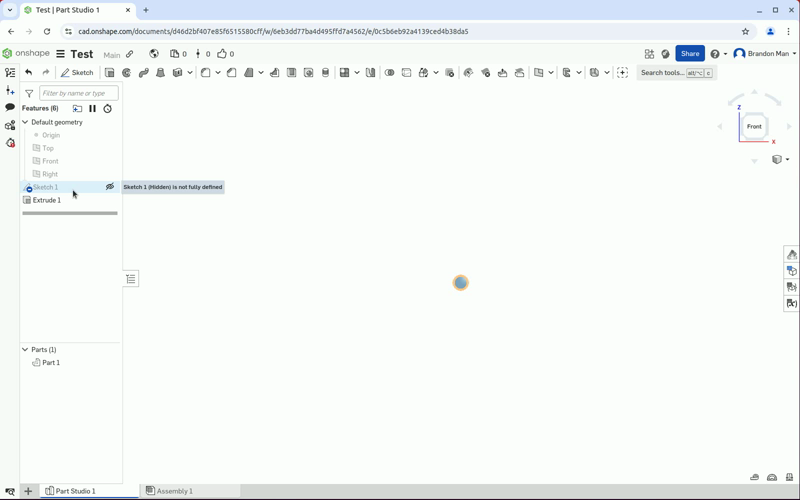
click(73, 189)
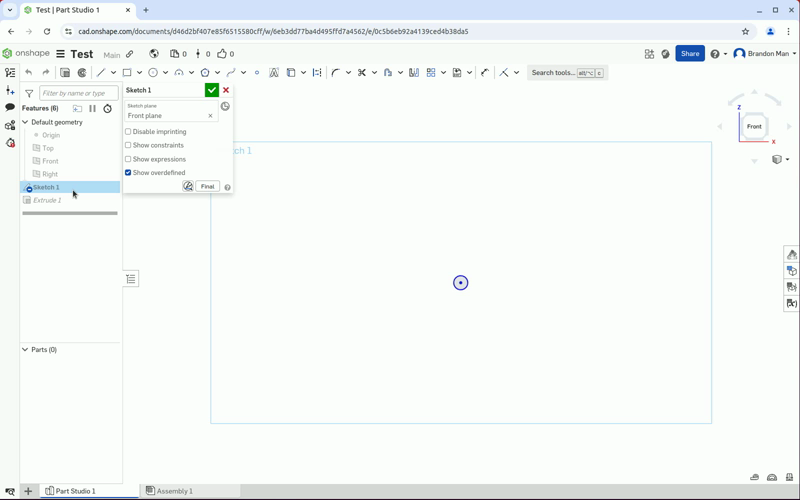
mouse_move(229, 92)
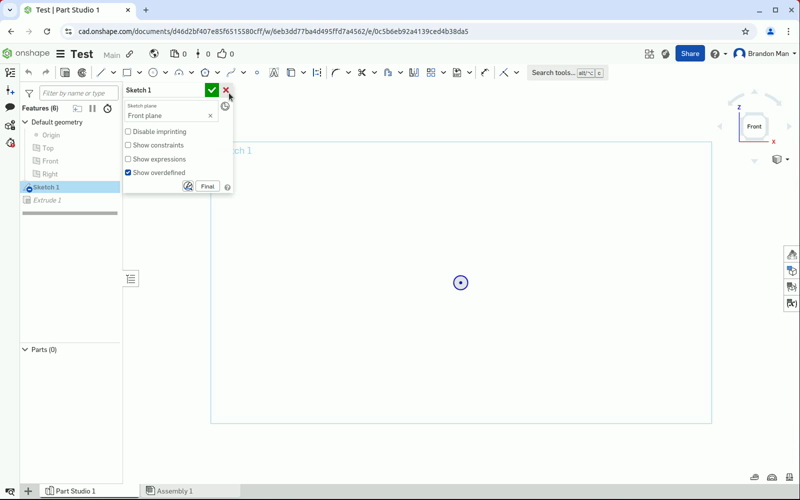
click(229, 92)
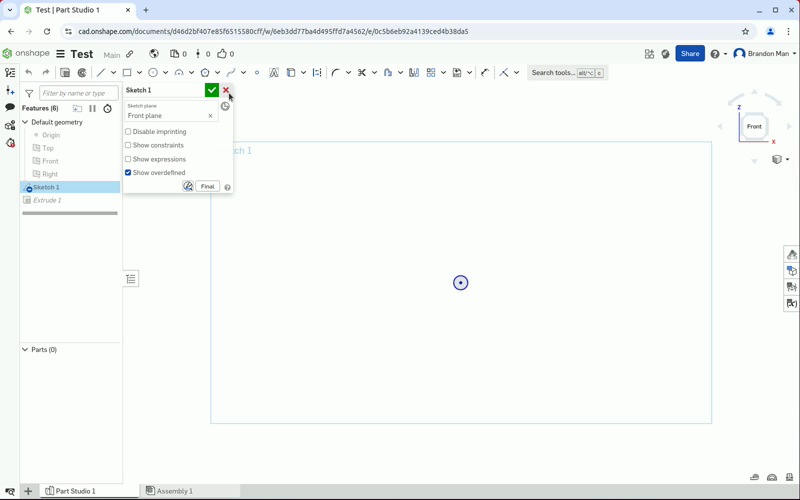
key(shift+s)
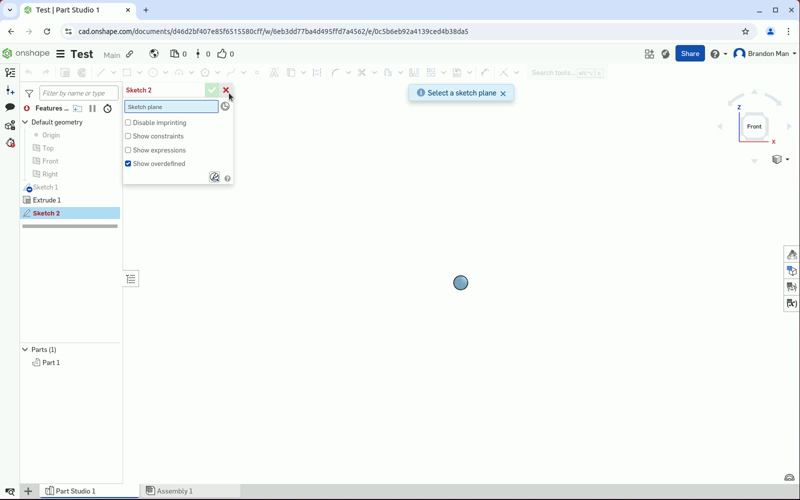
mouse_move(73, 163)
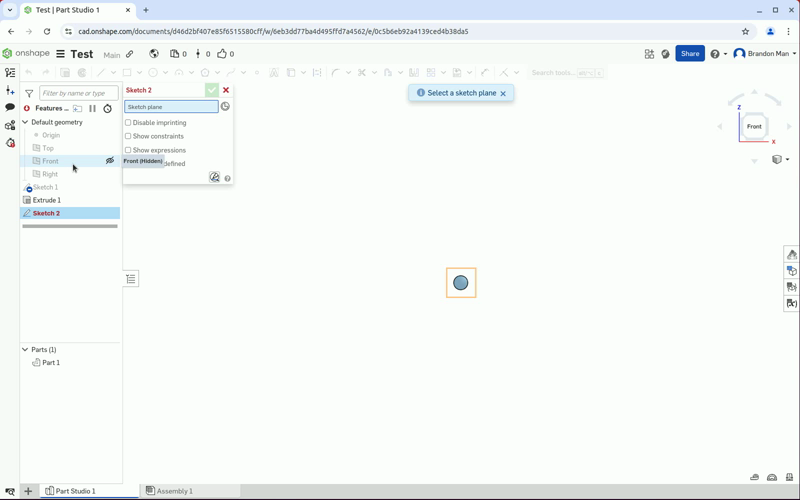
click(73, 163)
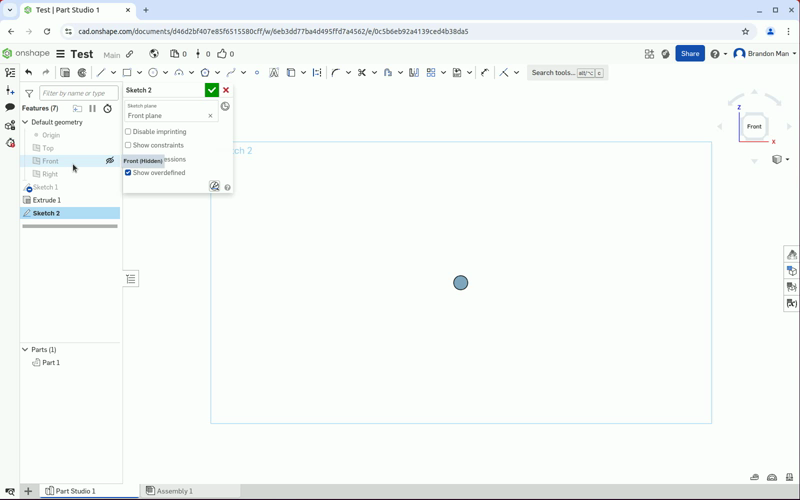
mouse_move(73, 352)
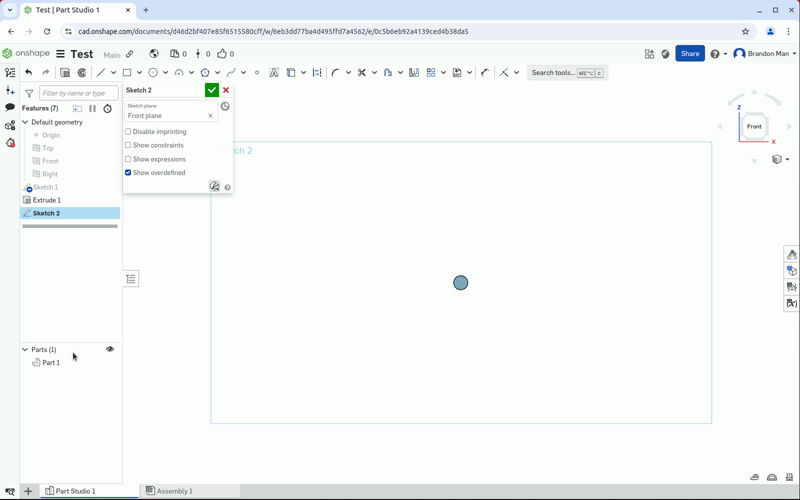
key(y)
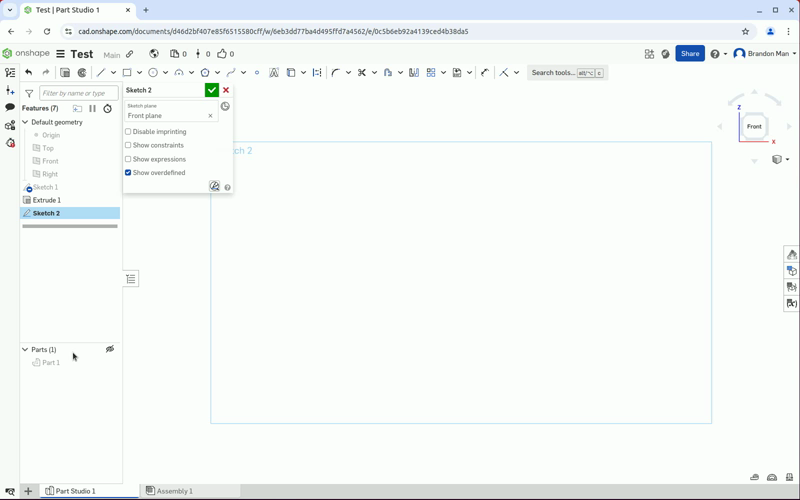
key(l)
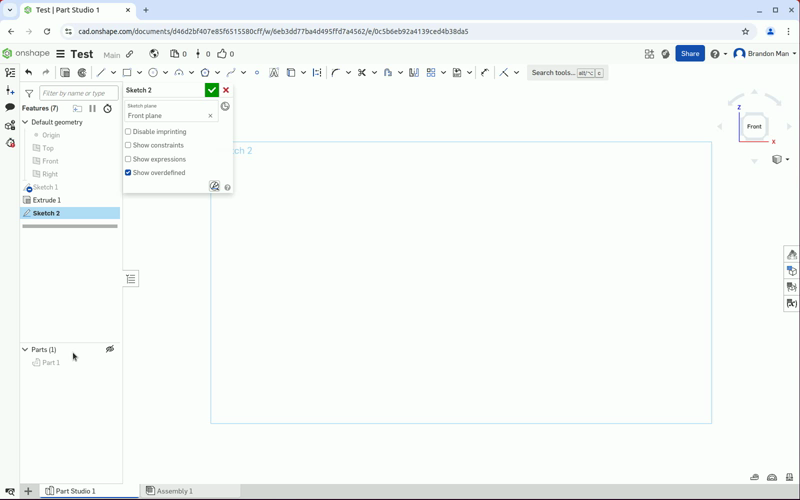
key_down(shift)
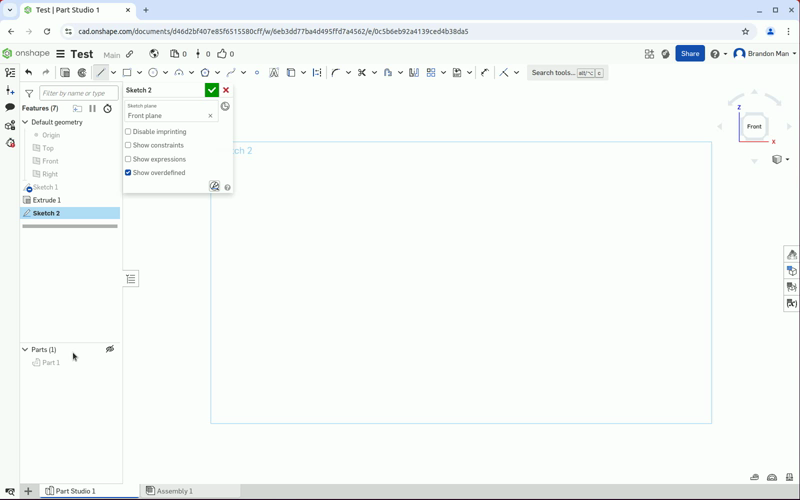
mouse_move(443, 293)
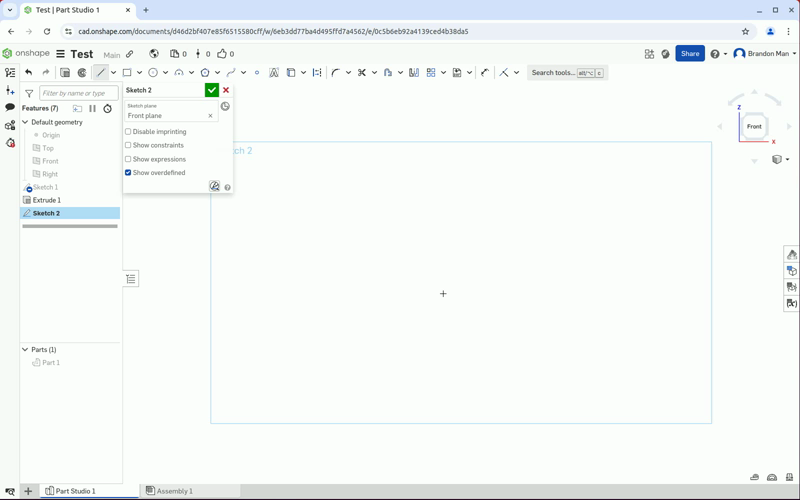
click(443, 293)
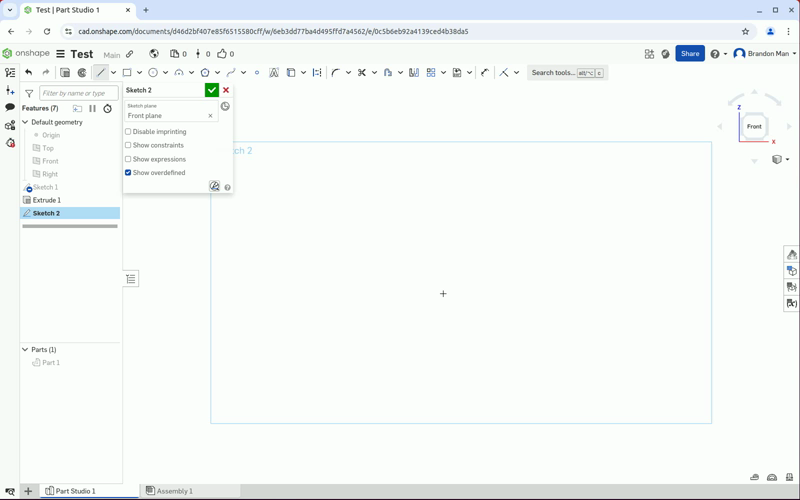
key_up(shift)
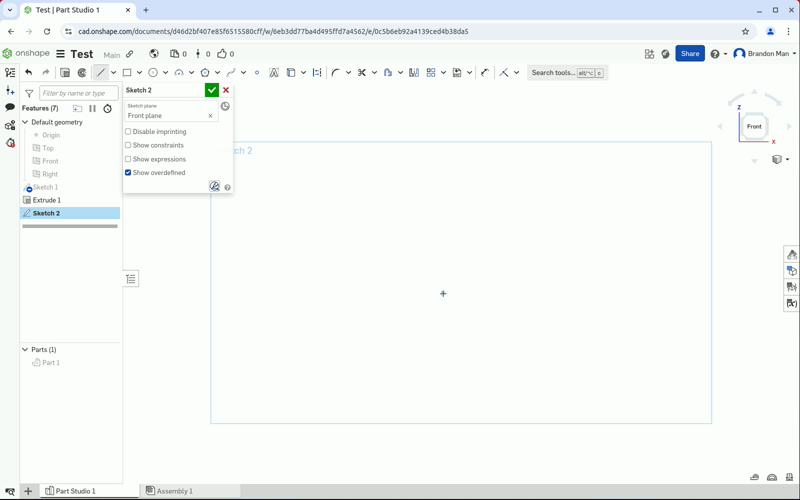
key_down(shift)
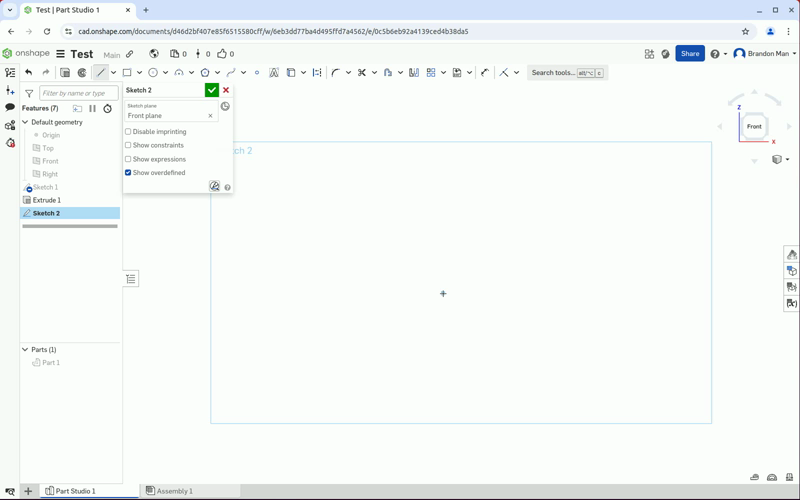
mouse_move(473, 293)
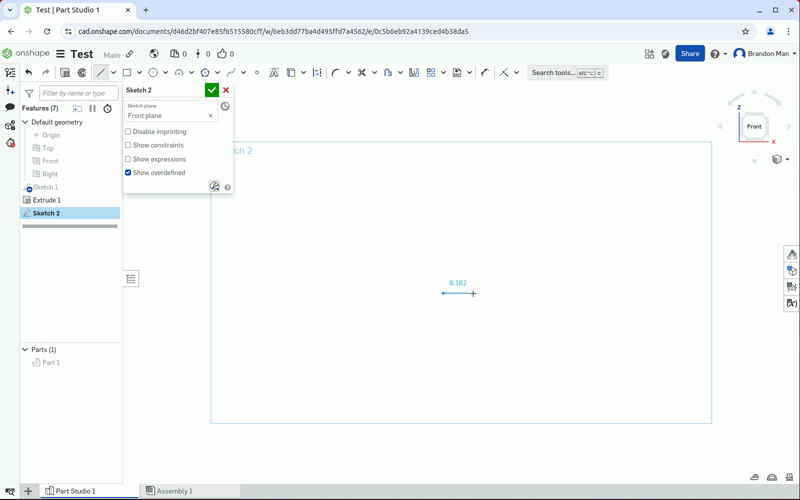
mouse_move(461, 303)
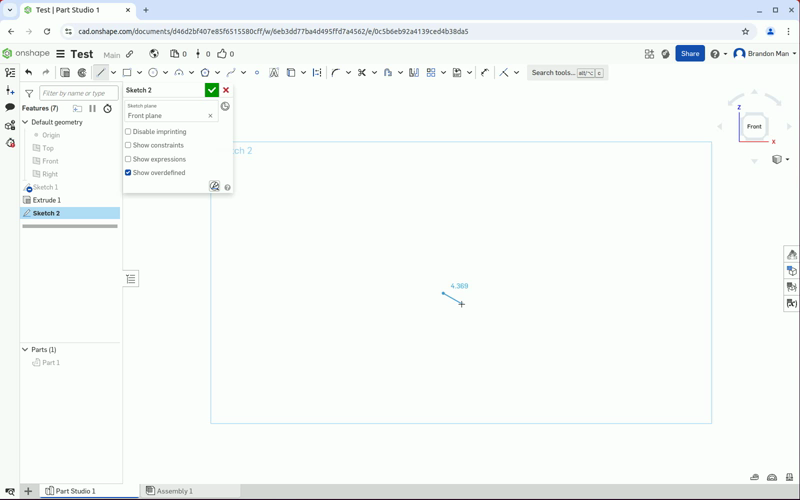
click(461, 303)
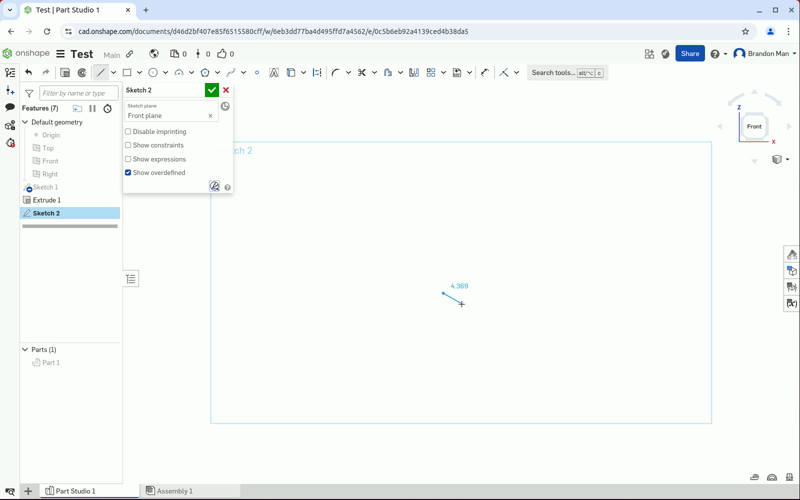
key_up(shift)
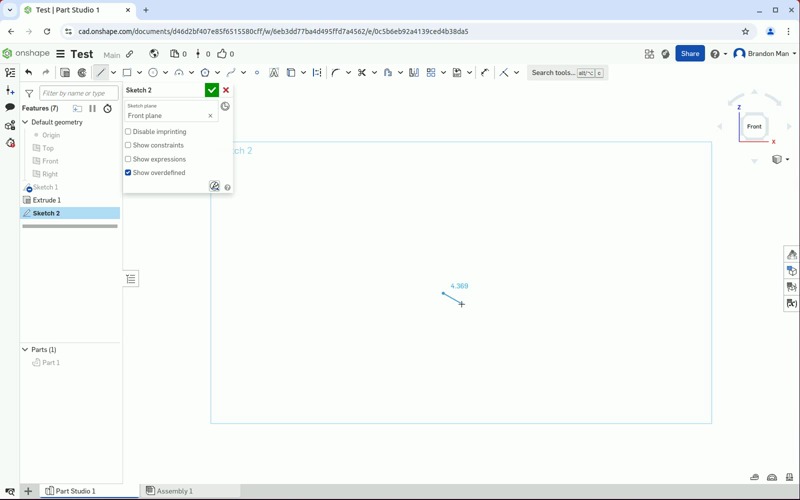
key_down(shift)
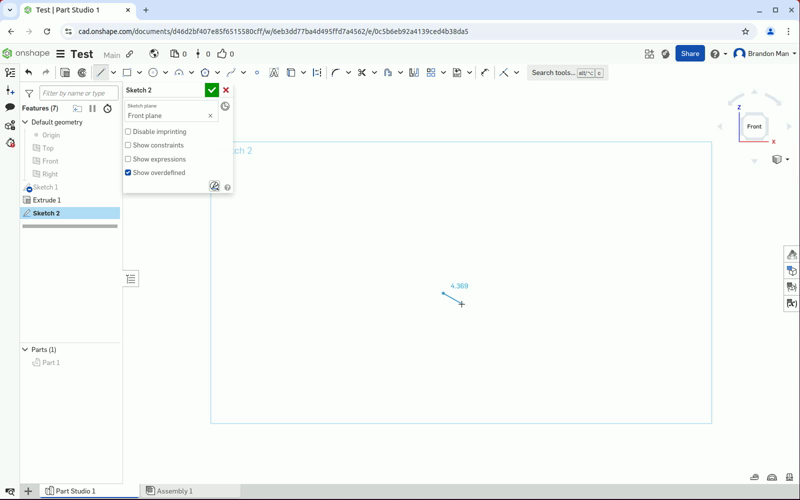
mouse_move(492, 303)
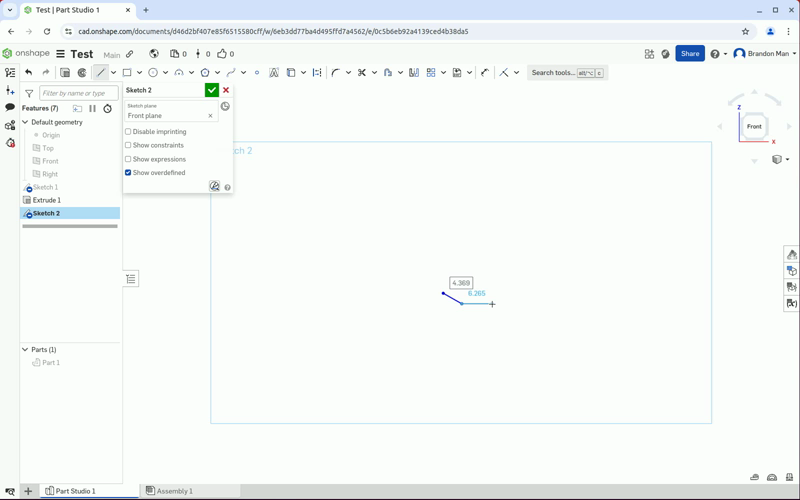
mouse_move(480, 293)
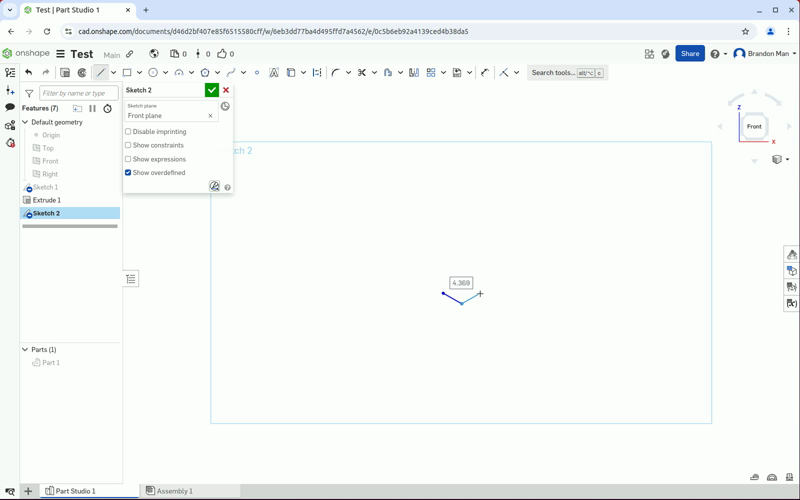
click(480, 293)
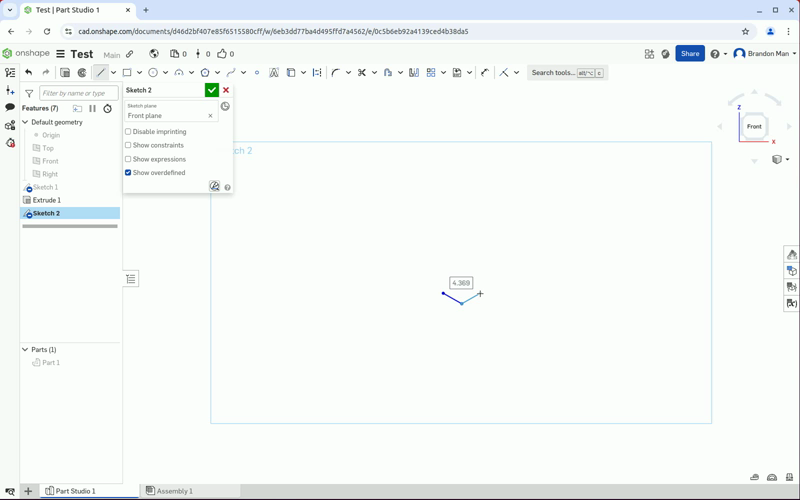
key_up(shift)
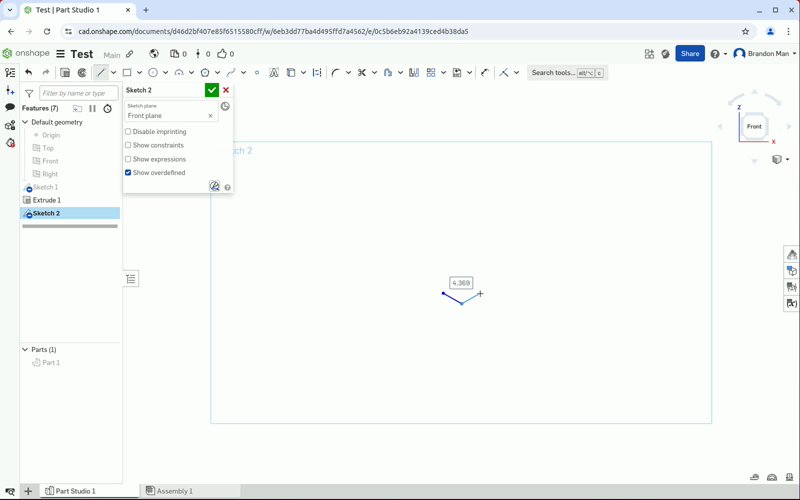
key_down(shift)
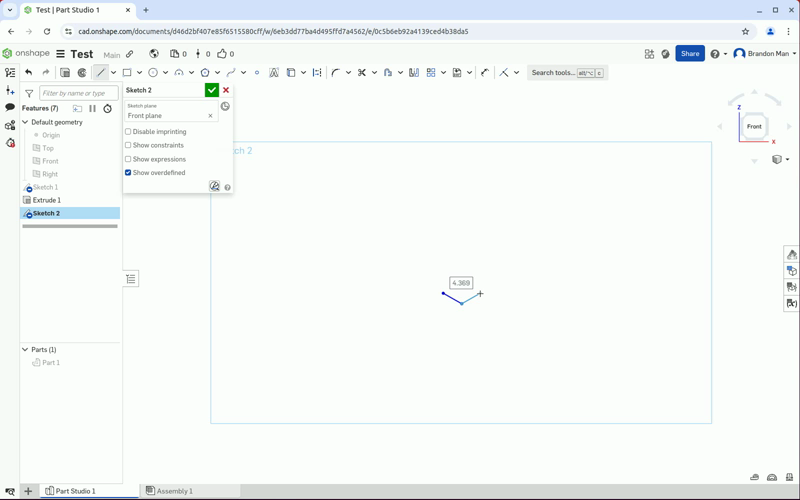
mouse_move(510, 293)
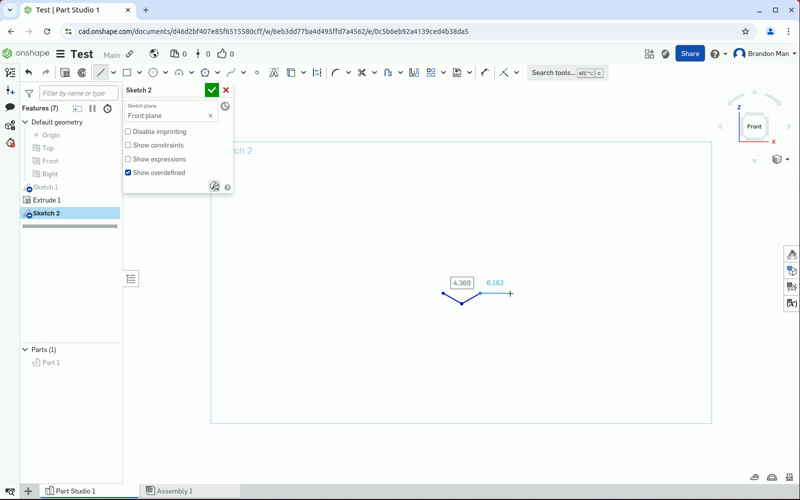
mouse_move(480, 271)
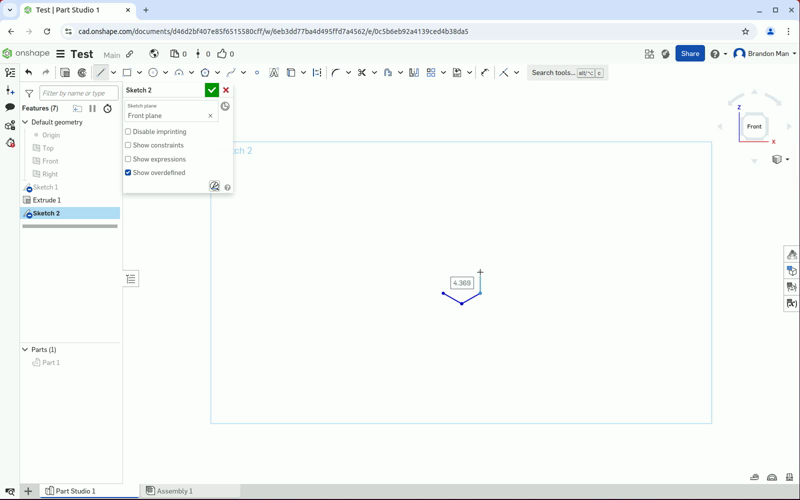
click(480, 271)
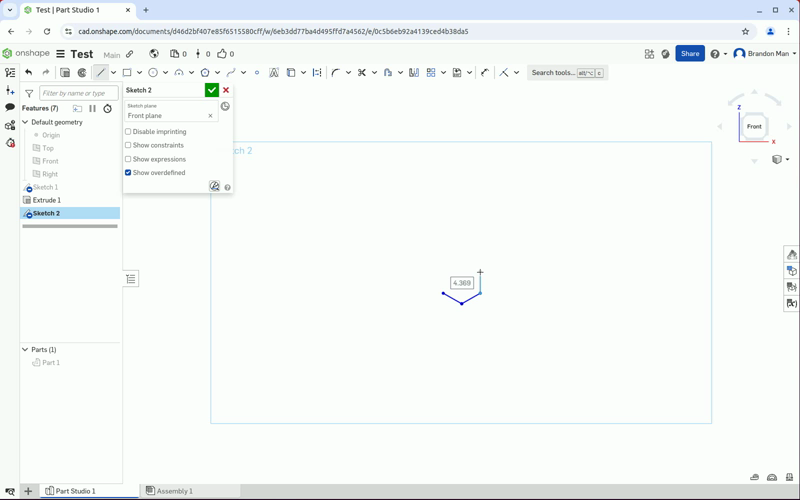
key_up(shift)
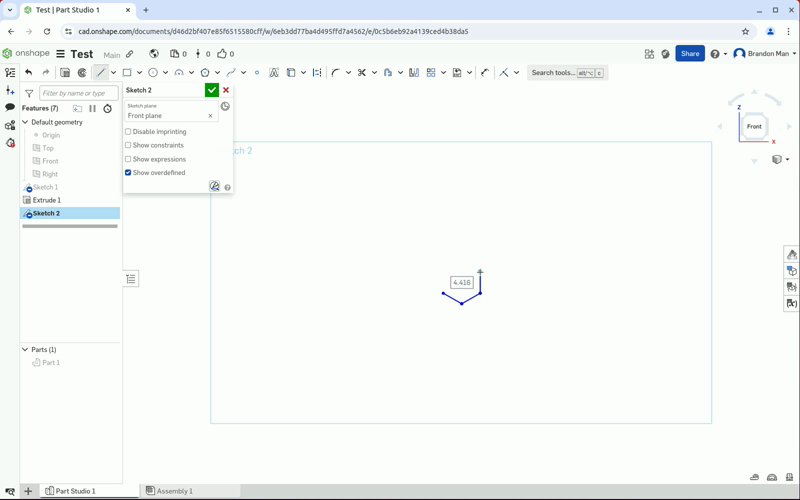
key_down(shift)
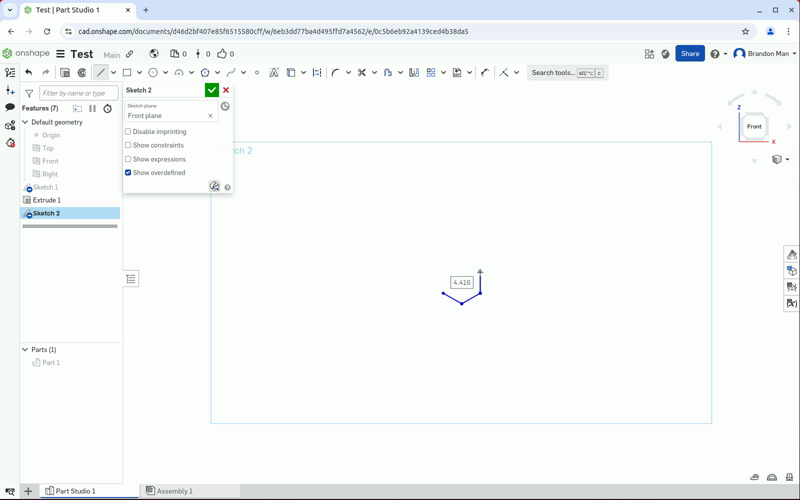
mouse_move(510, 271)
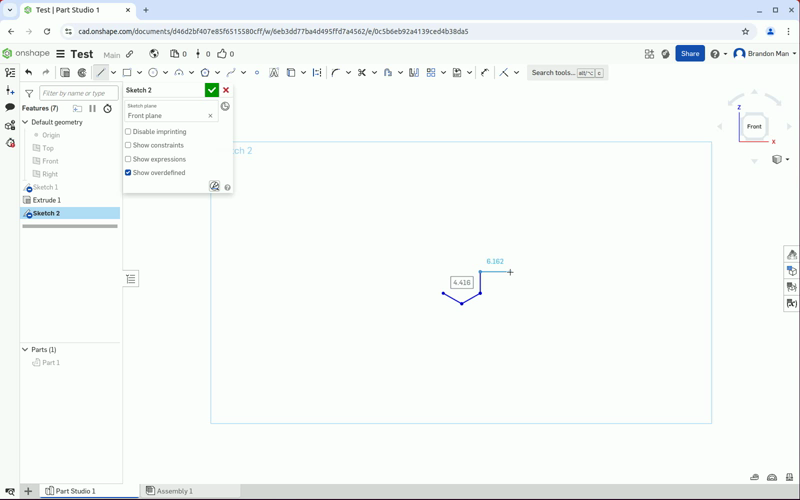
mouse_move(461, 261)
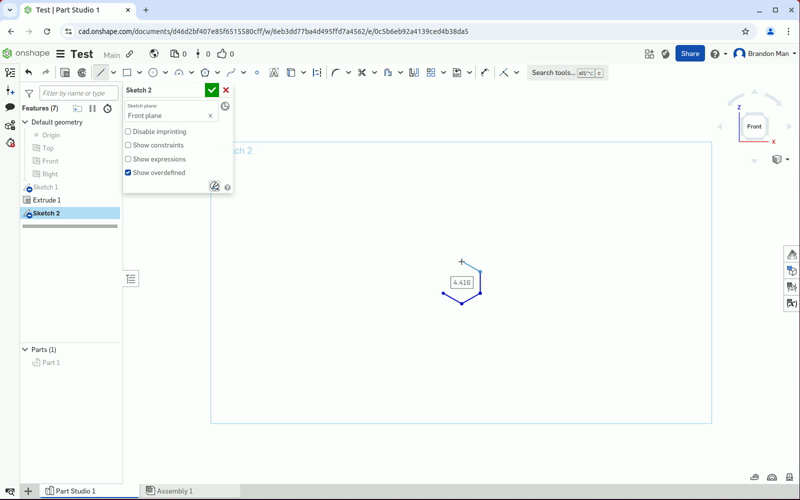
click(461, 261)
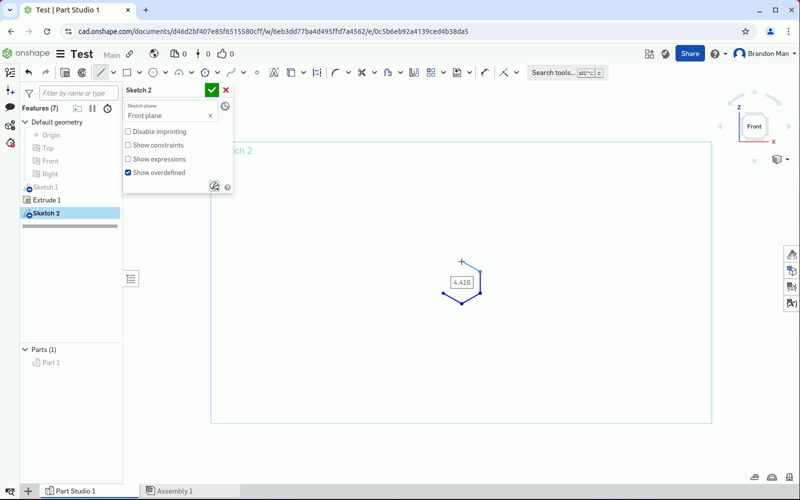
key_up(shift)
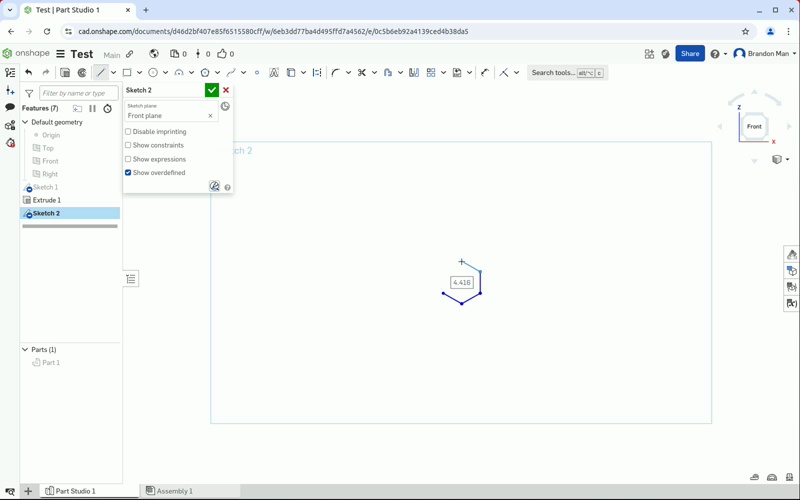
key_down(shift)
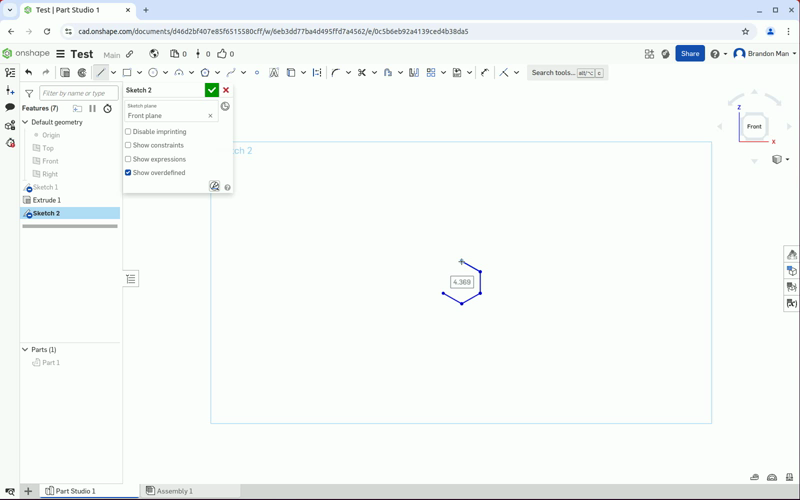
mouse_move(492, 261)
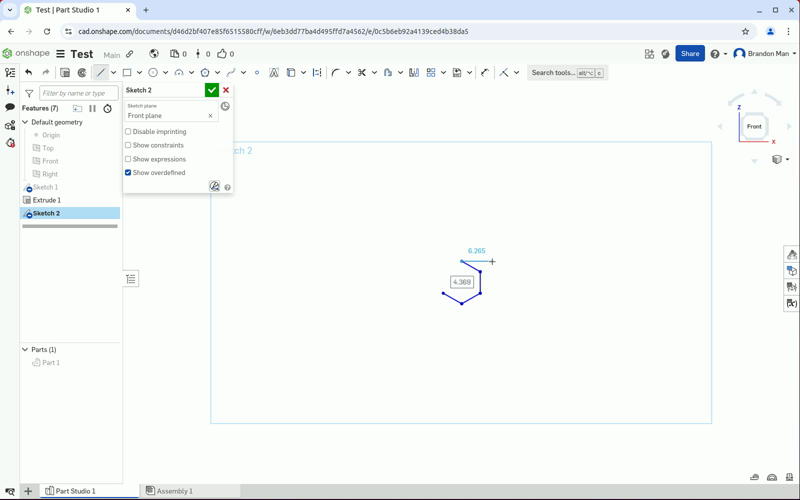
mouse_move(443, 271)
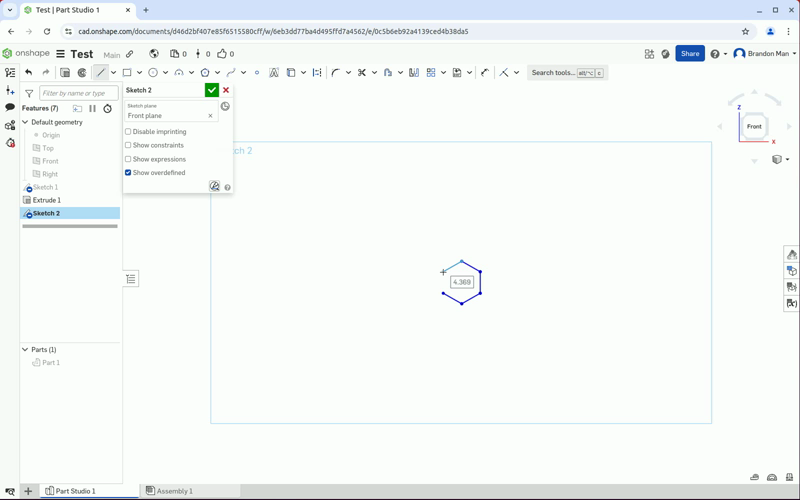
click(443, 271)
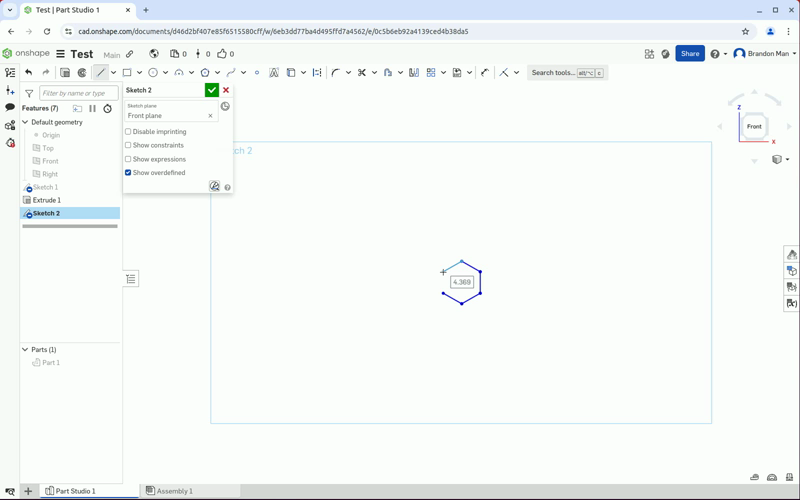
key_up(shift)
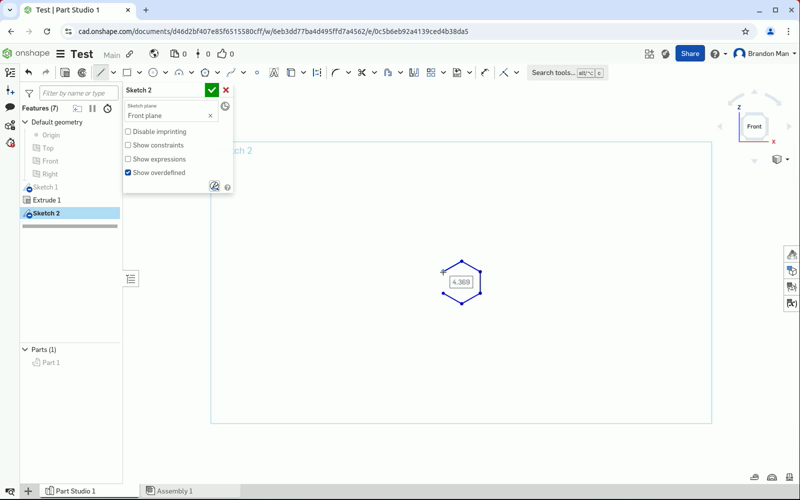
mouse_move(473, 271)
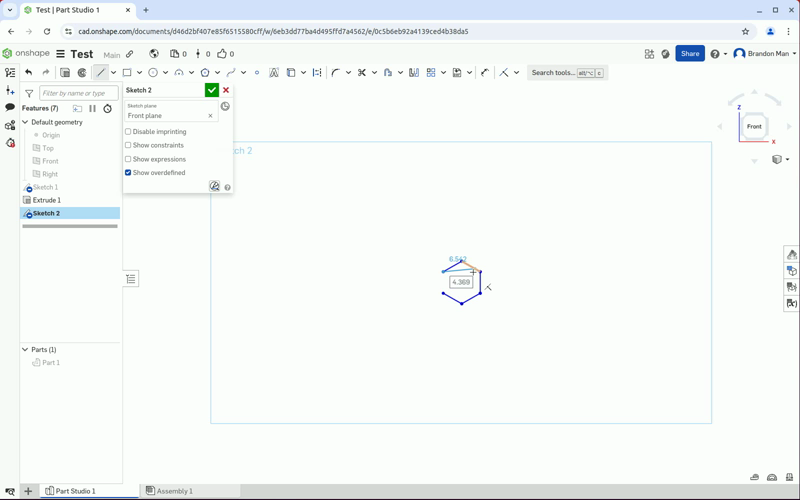
key_down(shift)
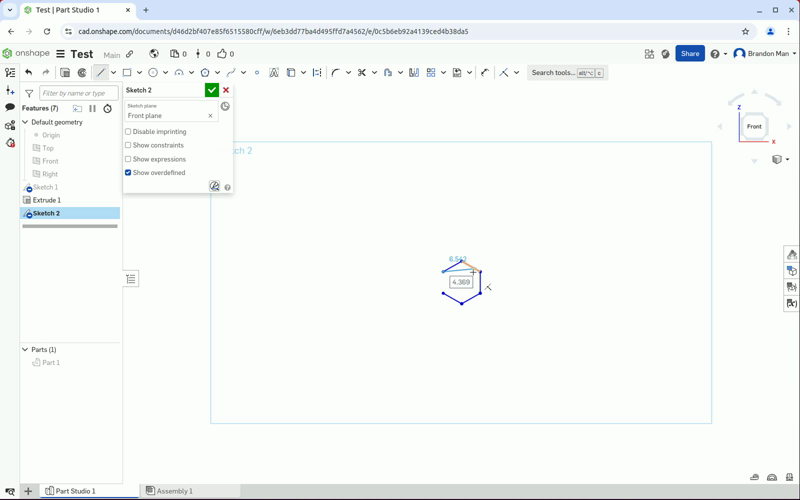
mouse_move(443, 293)
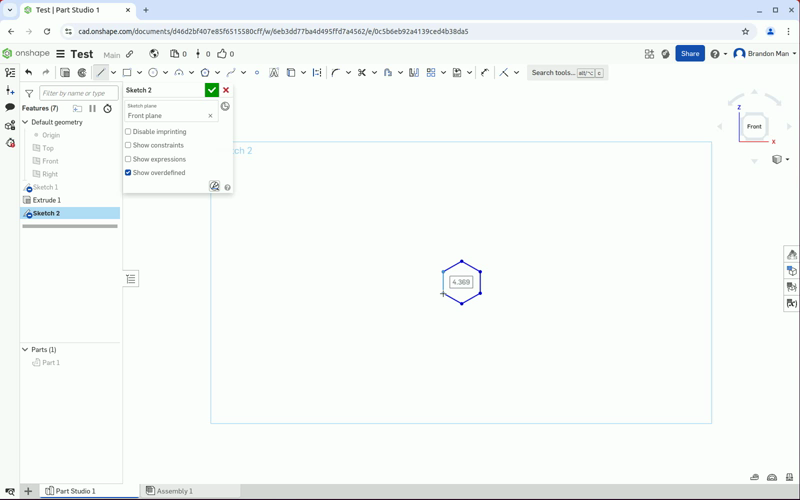
key_up(shift)
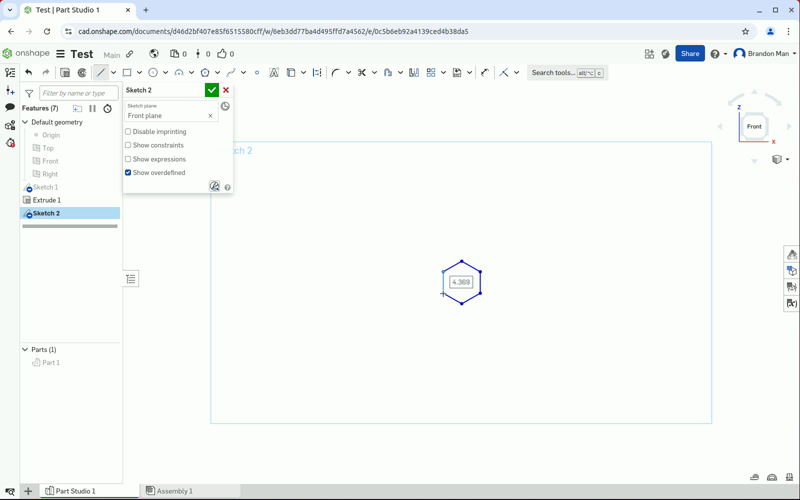
click(443, 293)
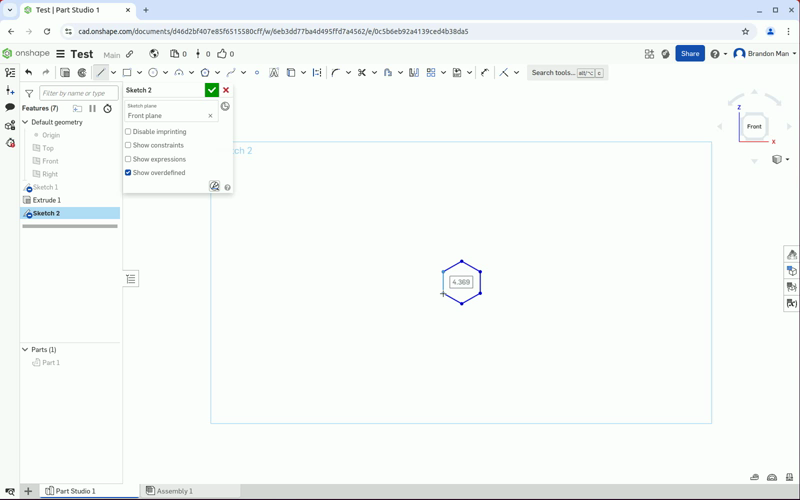
key(esc)
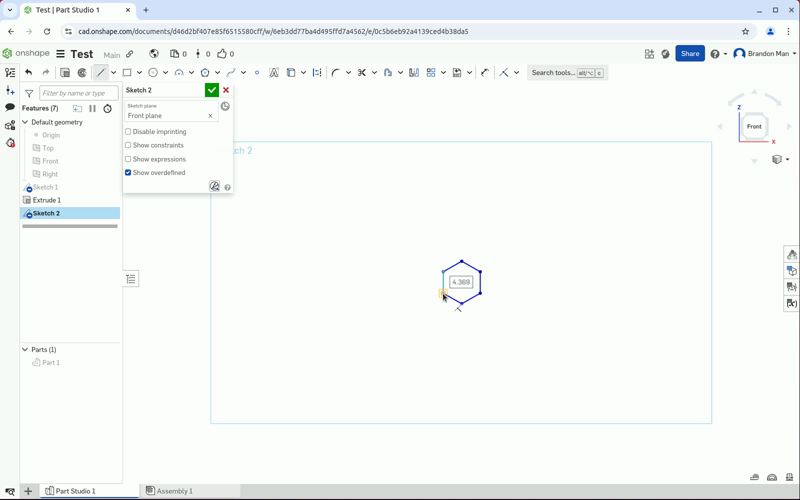
key(c)
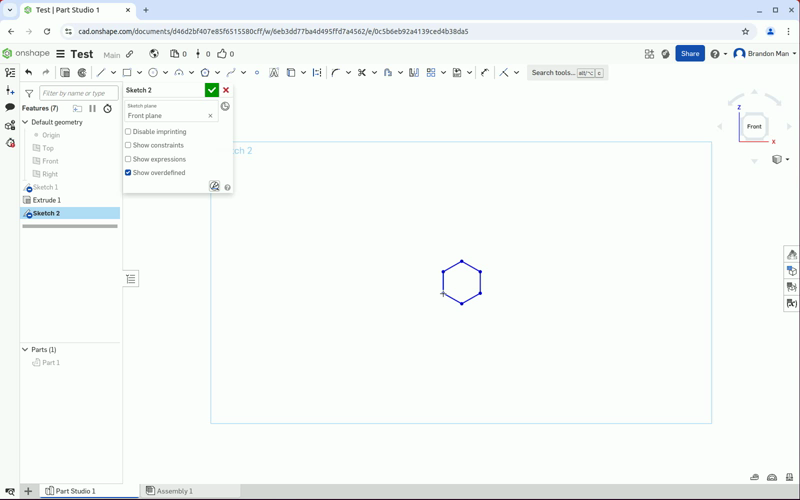
key_down(shift)
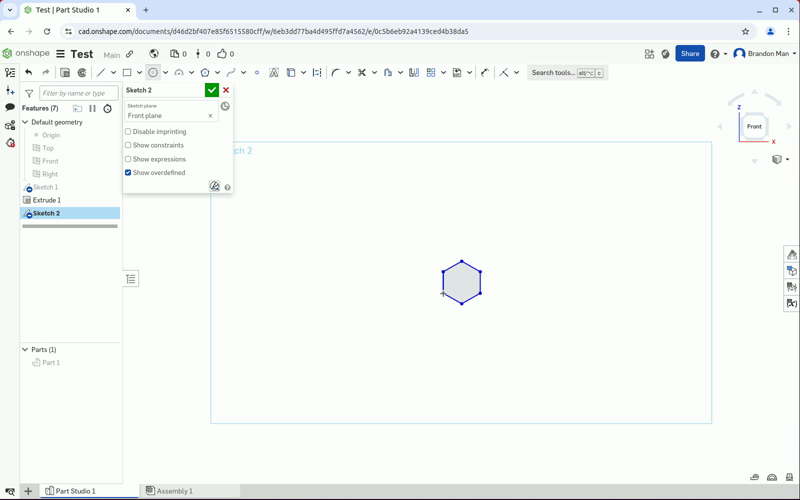
mouse_move(461, 282)
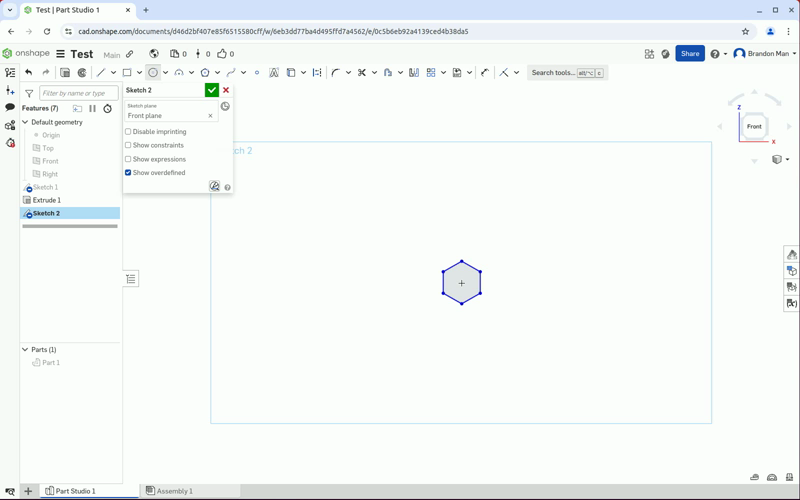
click(461, 282)
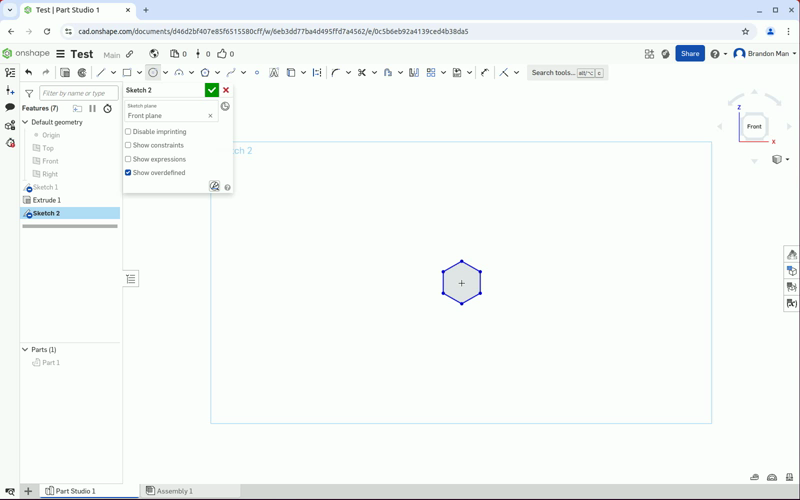
key_up(shift)
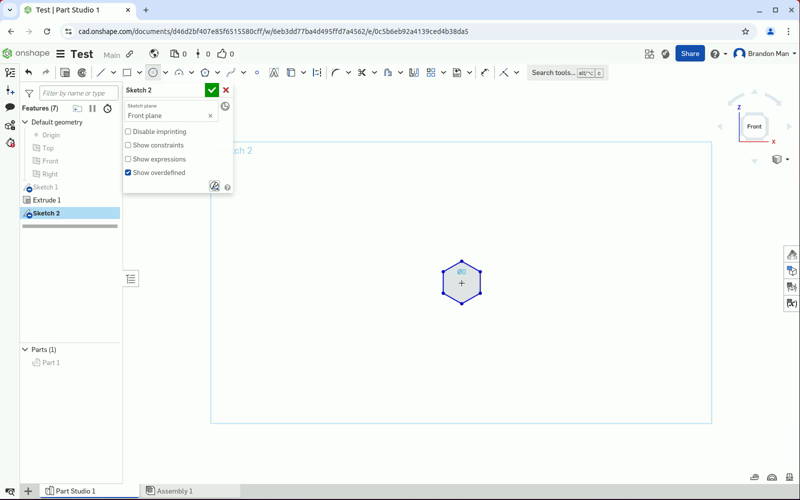
mouse_move(480, 282)
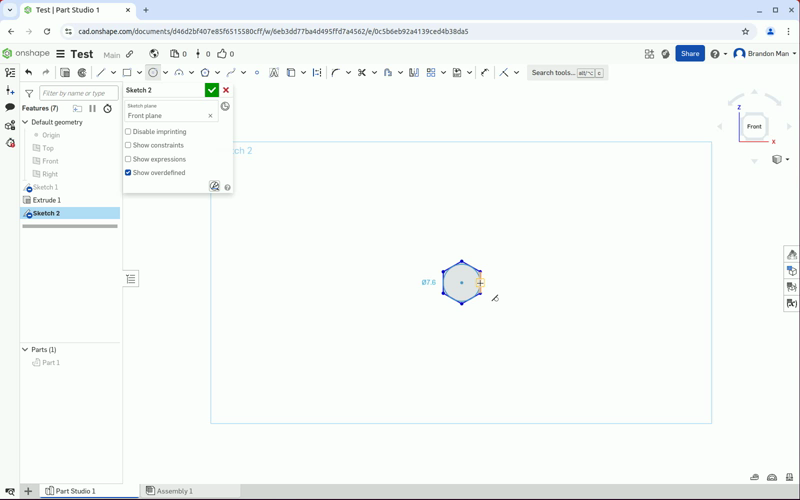
click(480, 282)
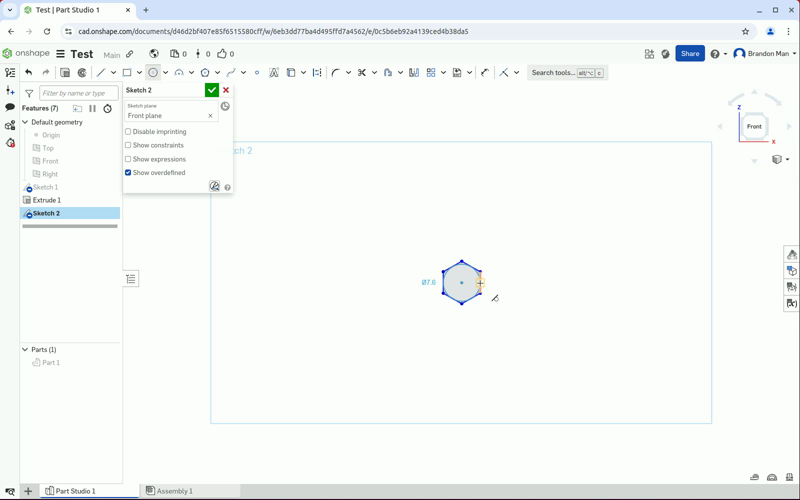
key(esc)
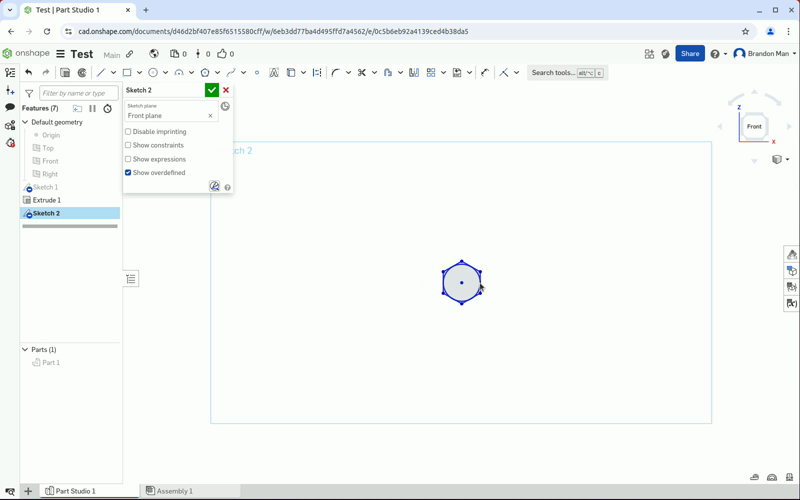
mouse_move(478, 292)
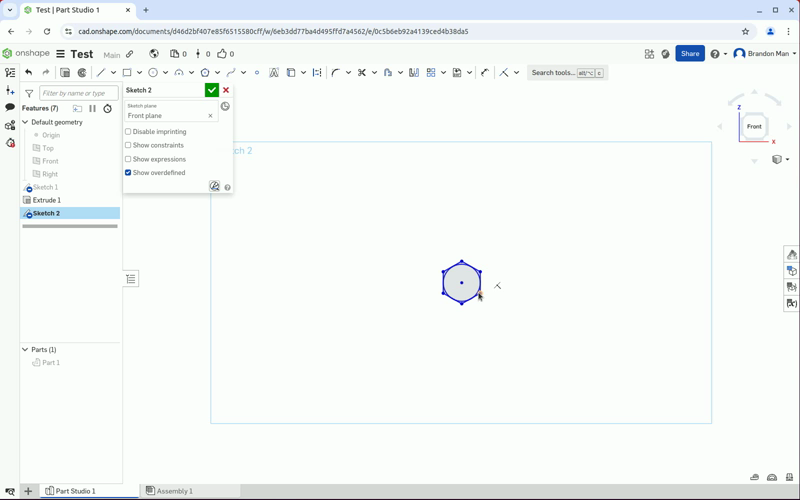
scroll(6)
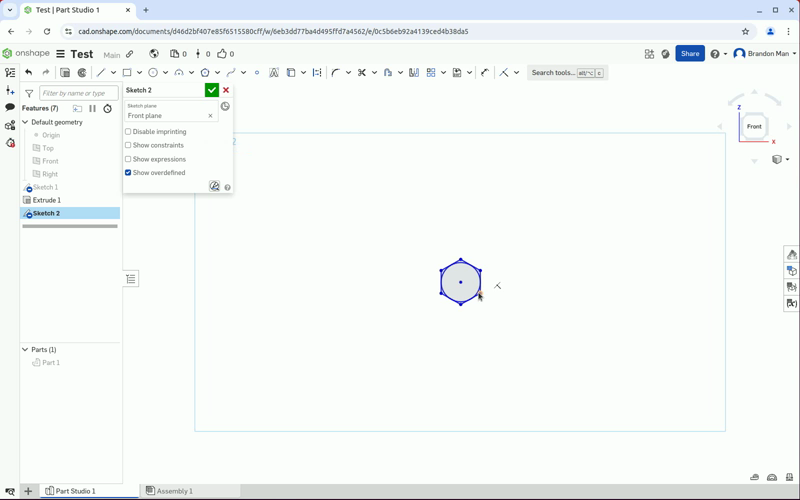
scroll(6)
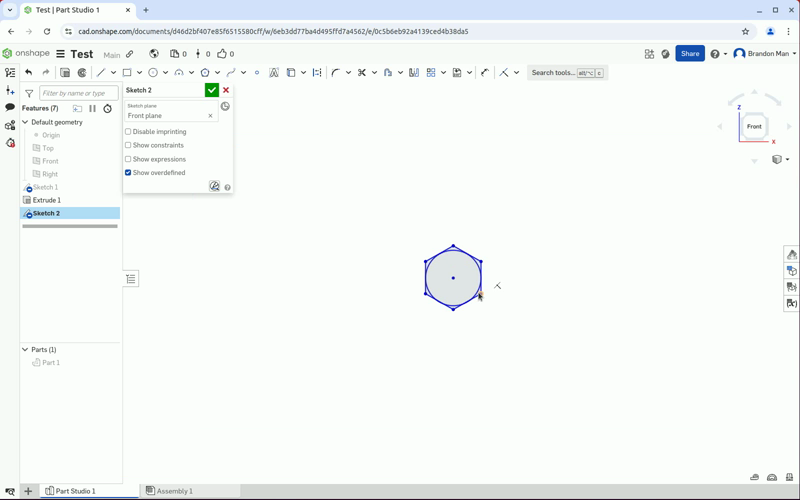
scroll(6)
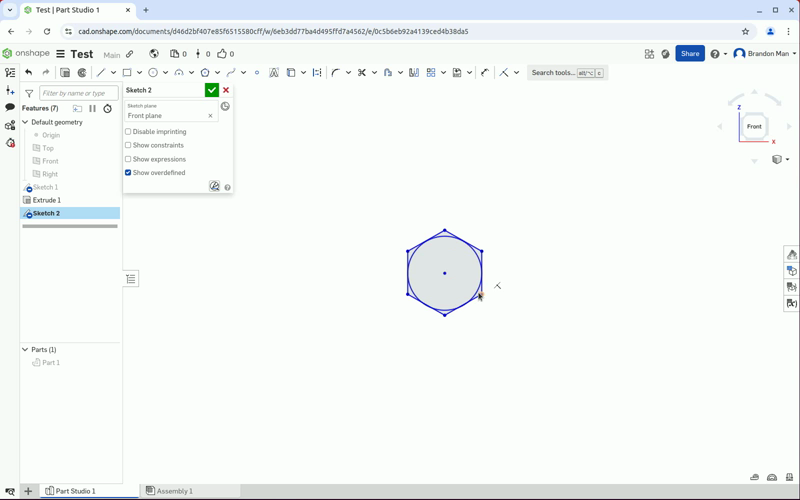
scroll(6)
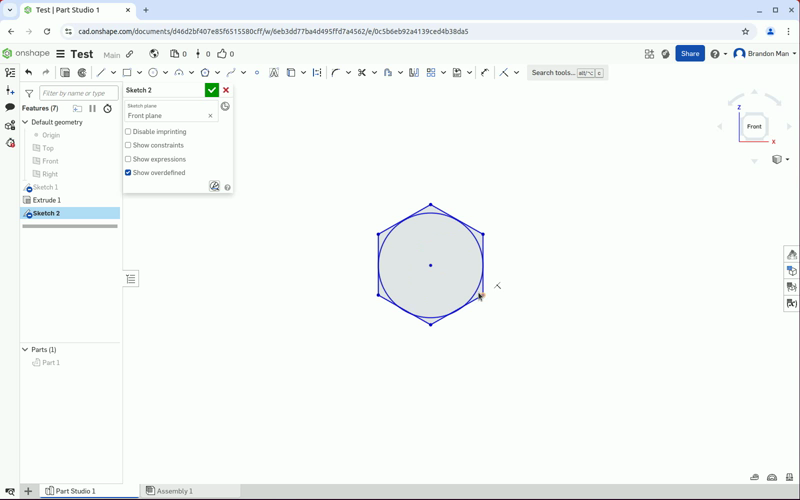
scroll(6)
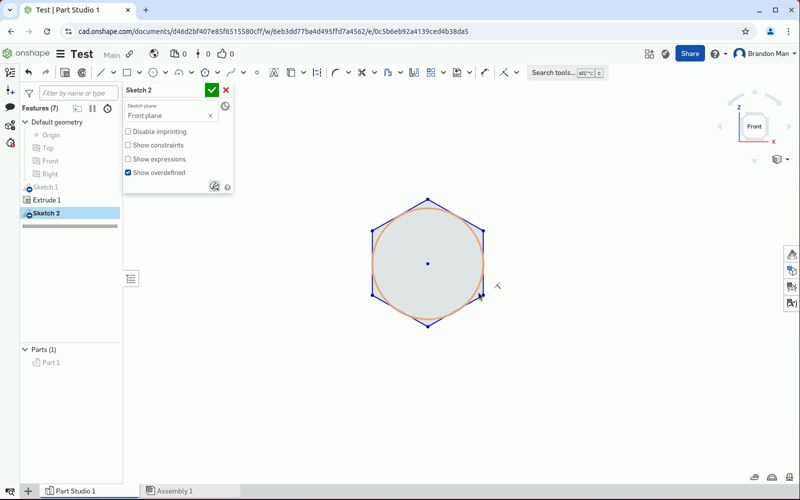
scroll(6)
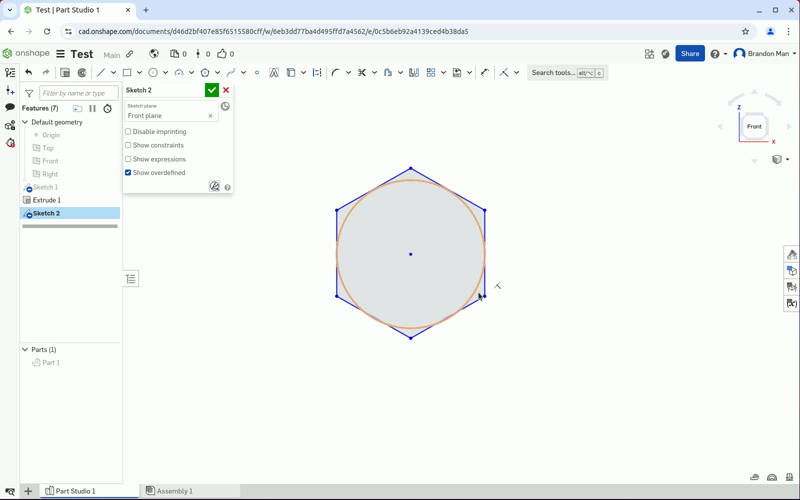
scroll(6)
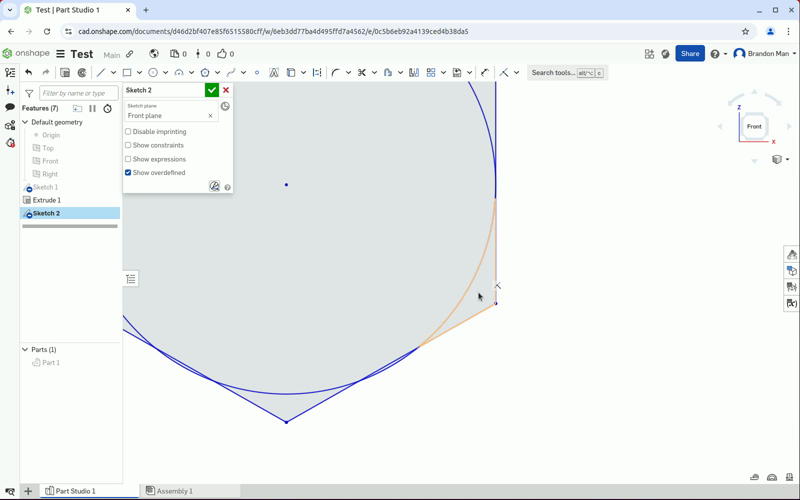
click(478, 292)
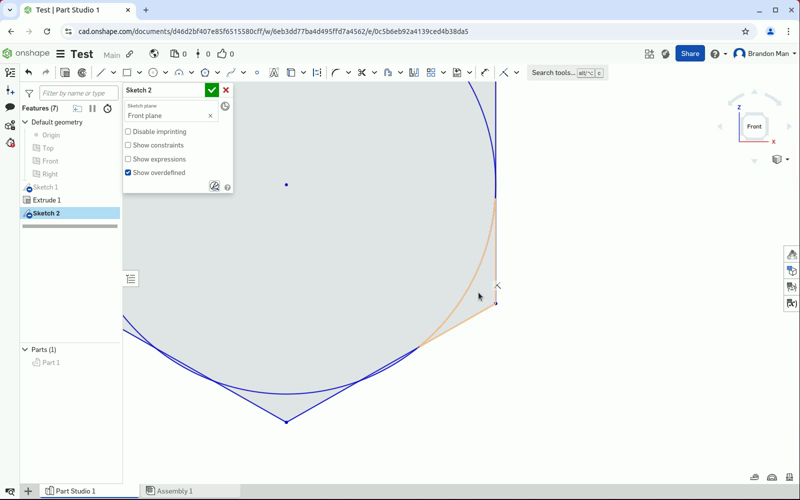
scroll(-6)
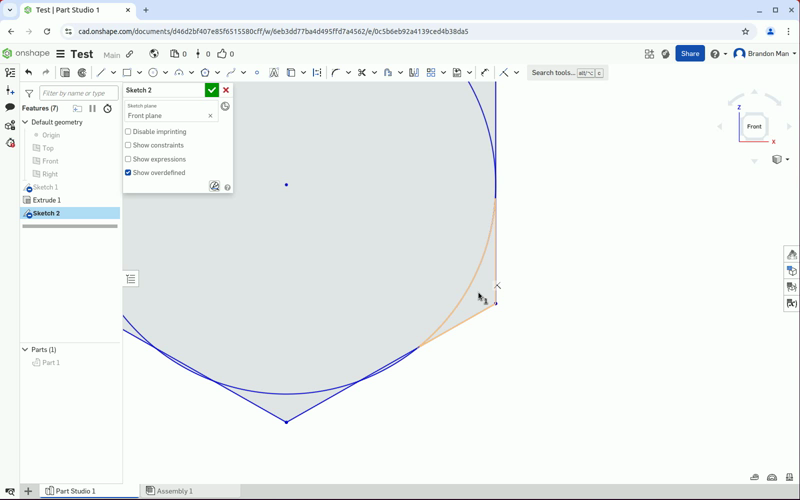
scroll(-6)
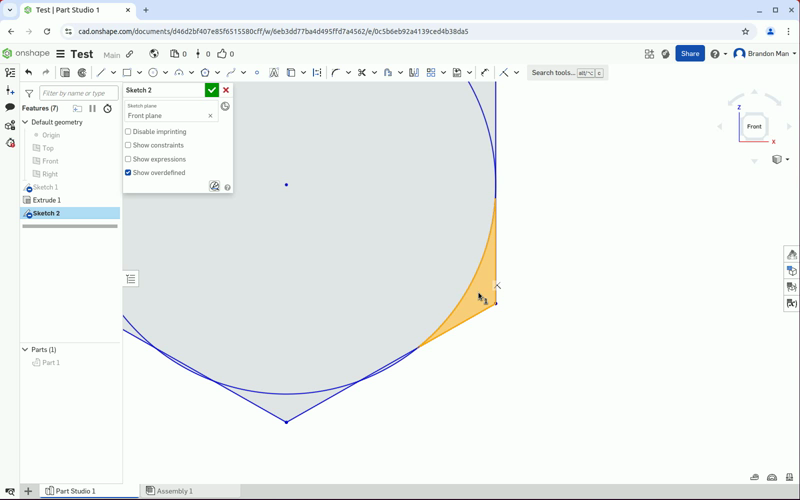
scroll(-6)
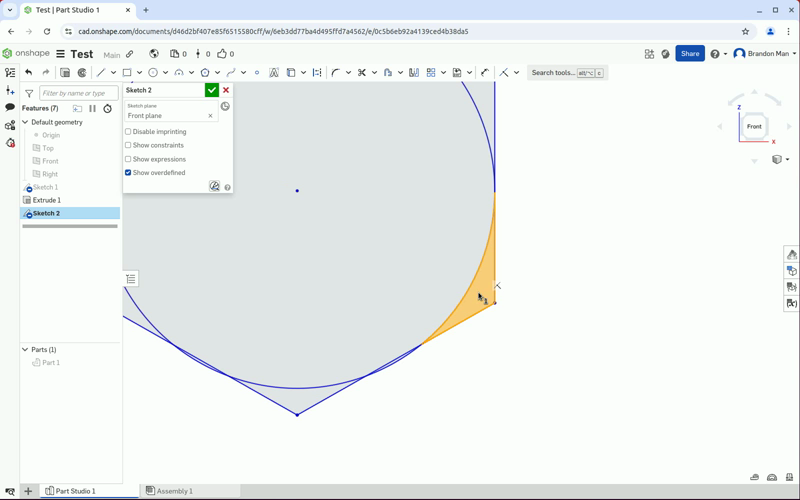
scroll(-6)
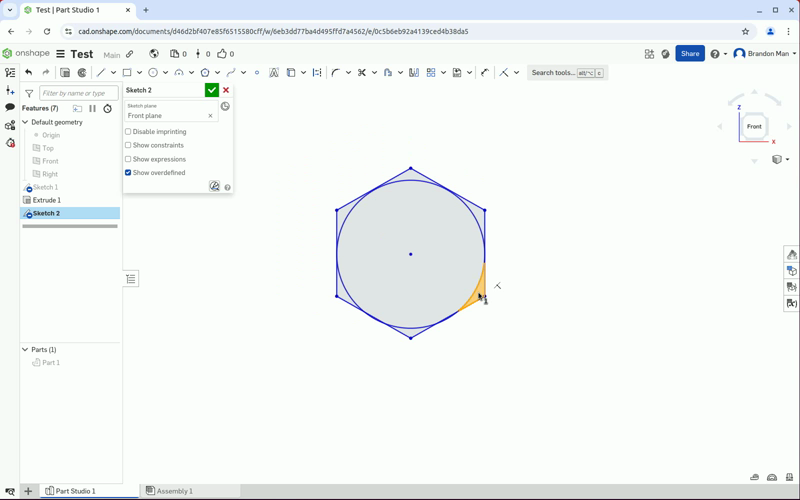
scroll(-6)
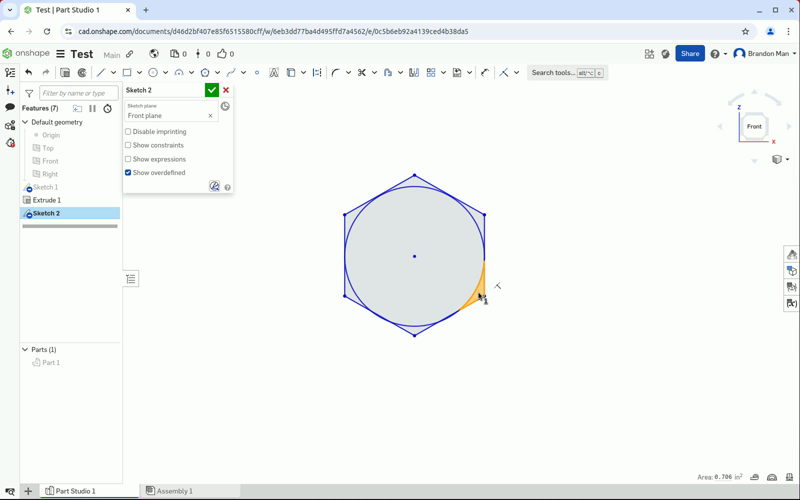
scroll(-6)
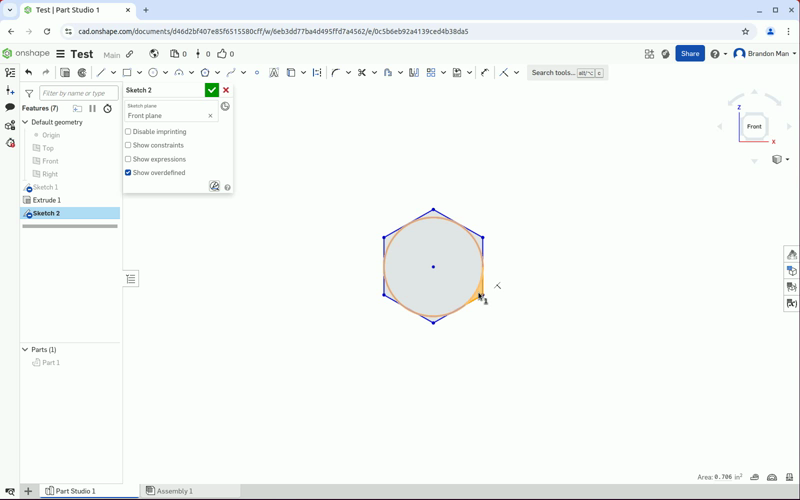
scroll(-6)
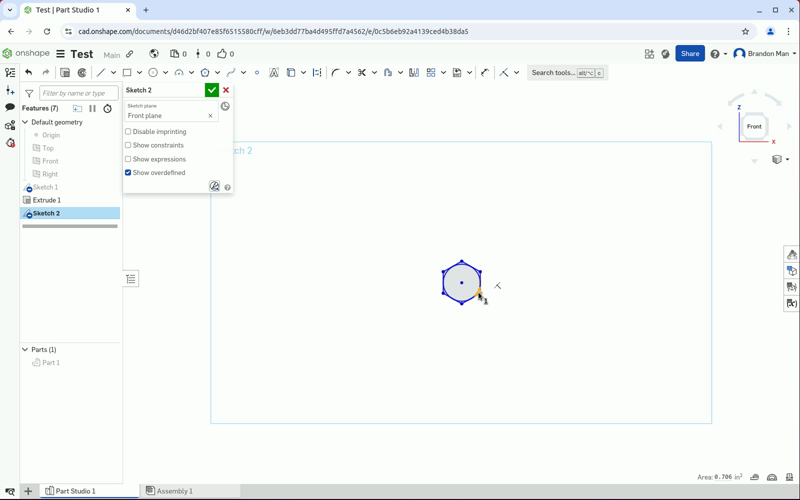
mouse_move(73, 352)
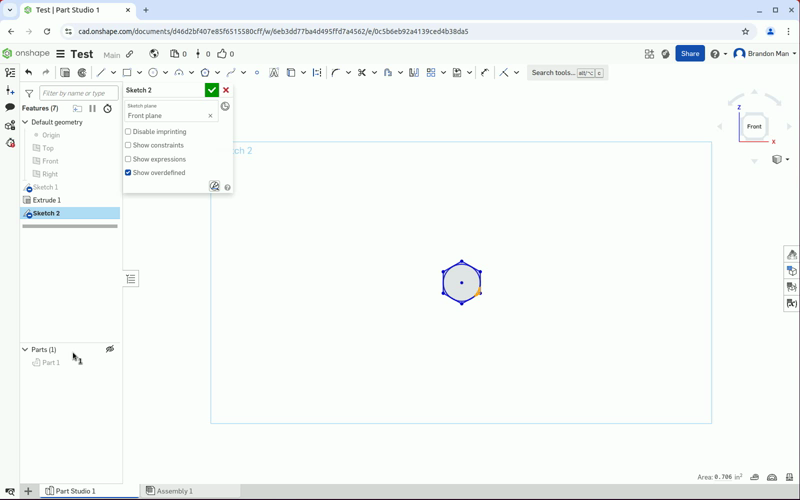
key(shift+y)
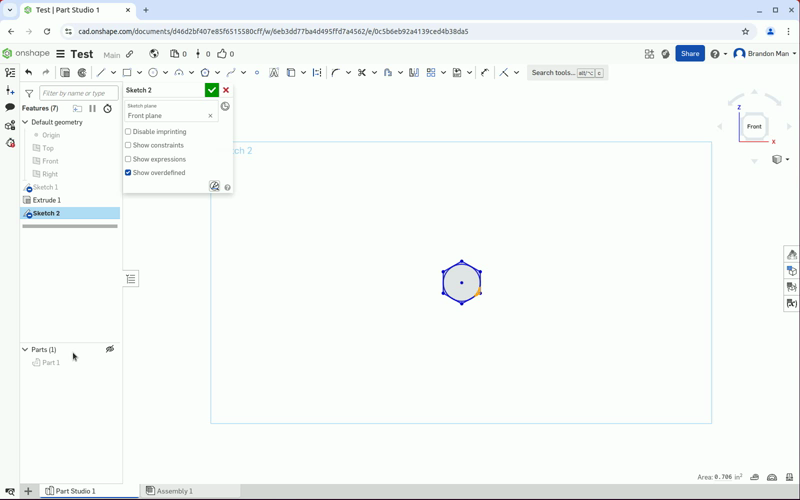
key(shift+e)
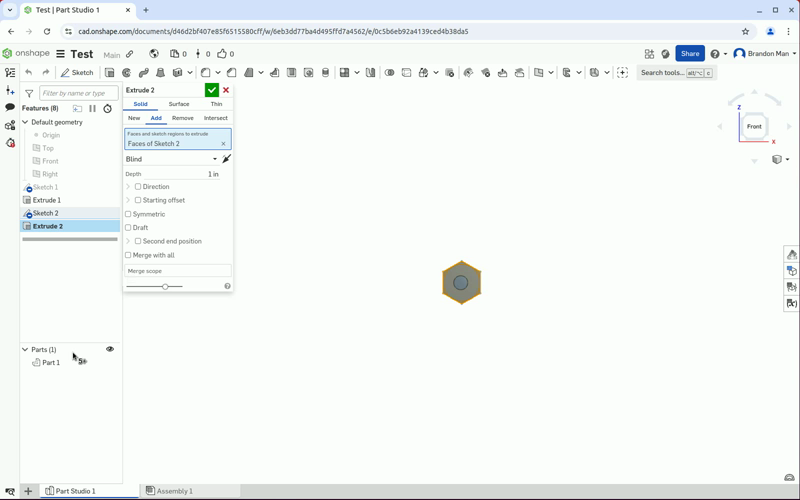
mouse_move(143, 106)
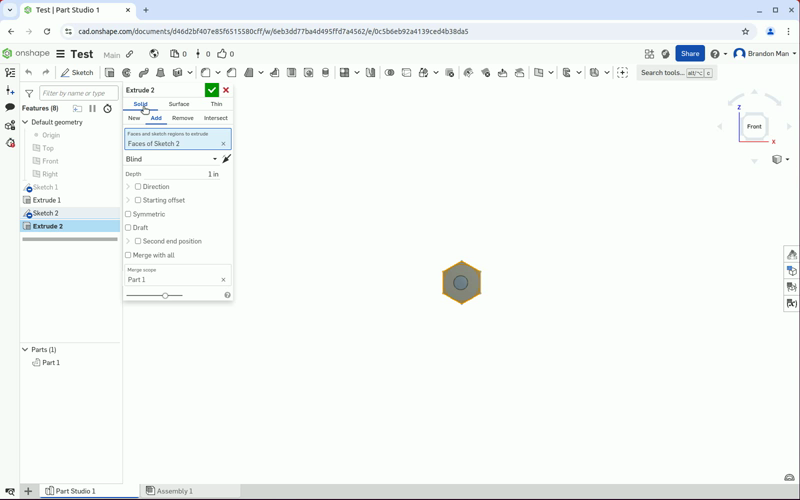
click(143, 106)
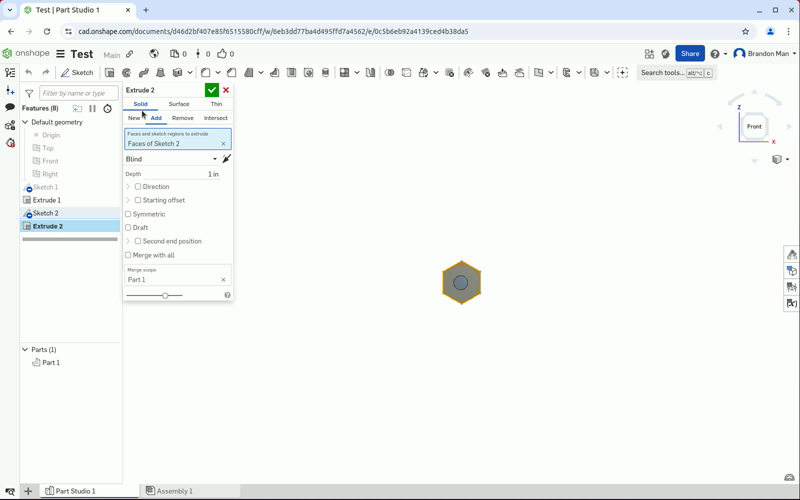
mouse_move(137, 120)
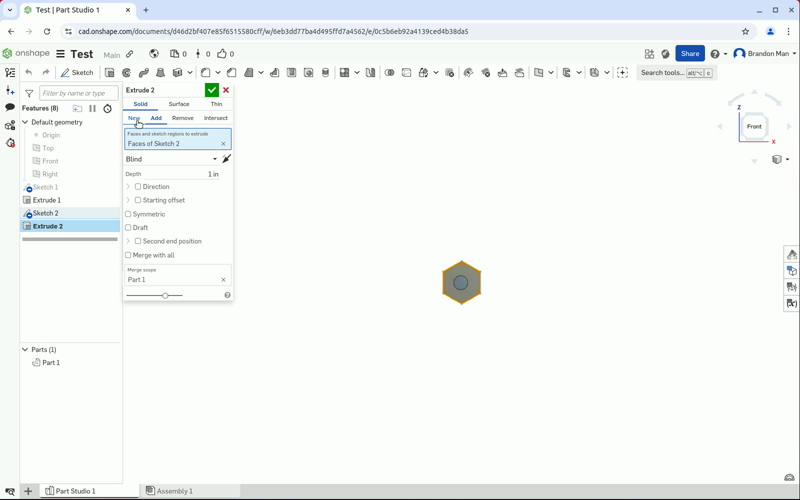
click(137, 120)
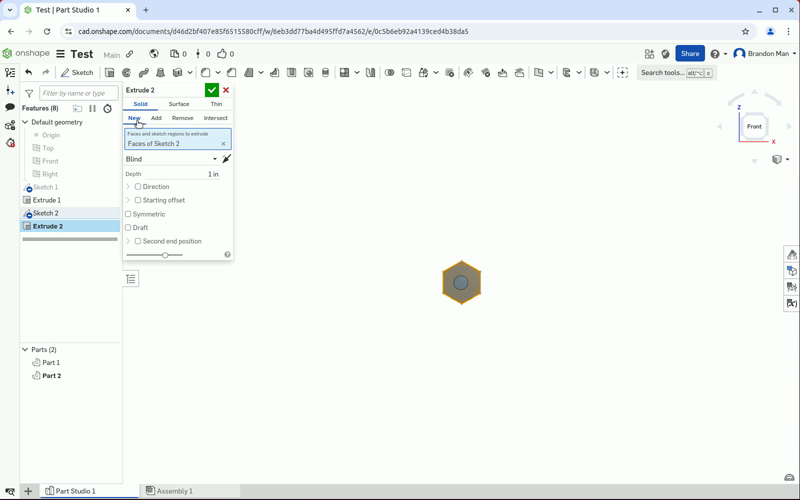
key(tab, 4)
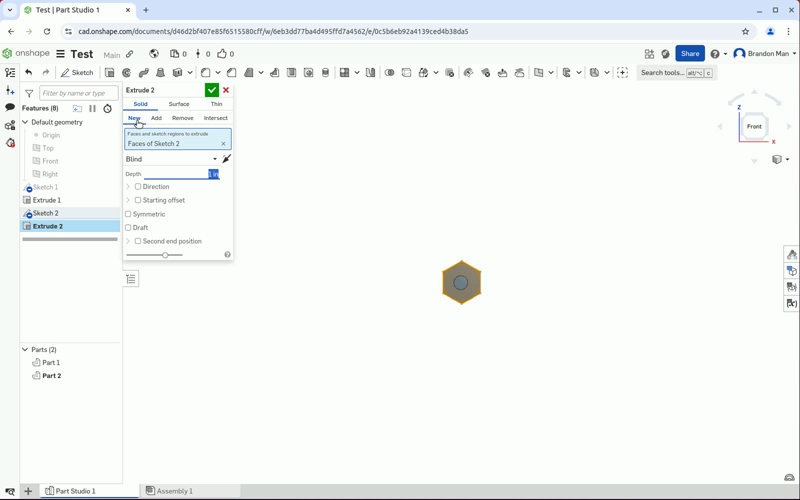
text(7.462)
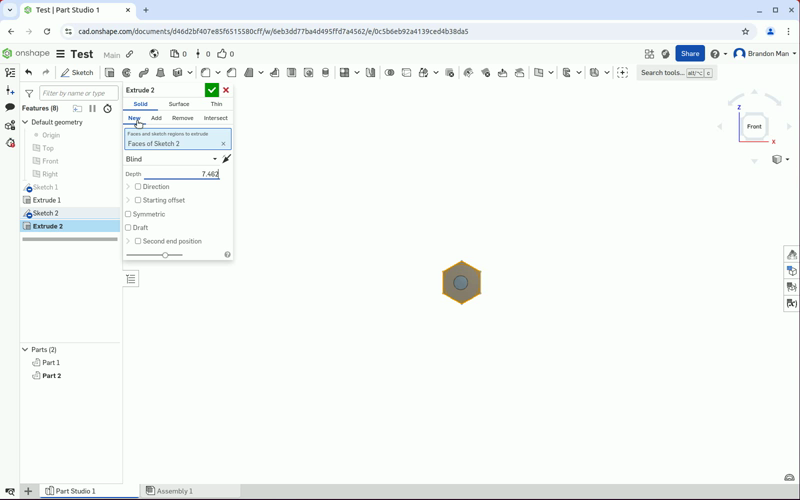
key(tab, 3)
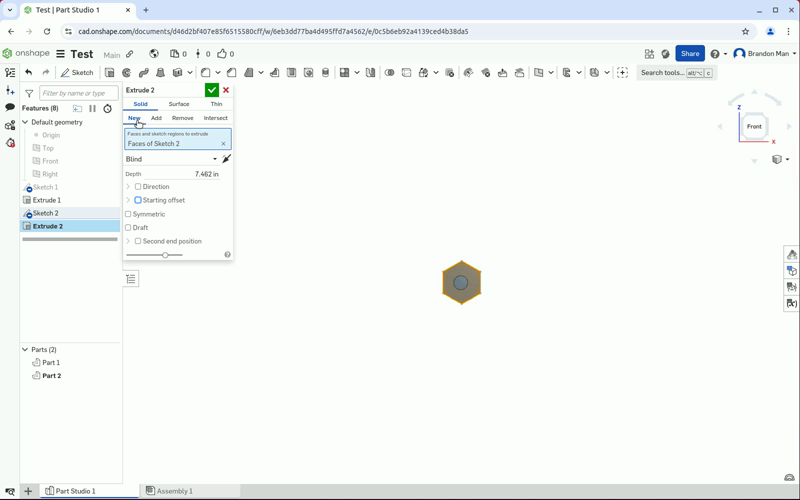
key(tab, 2)
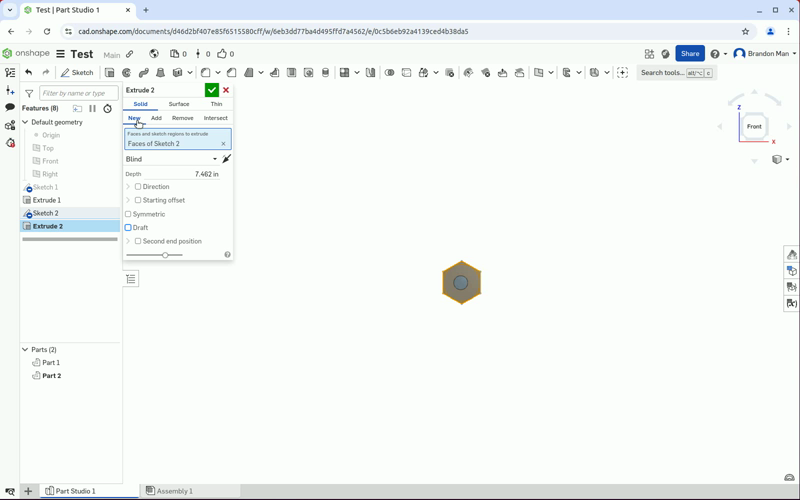
key(space)
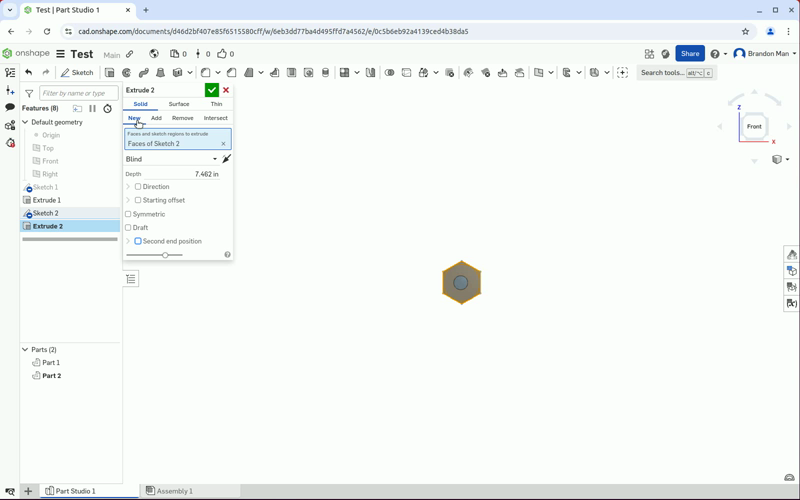
key(tab, 3)
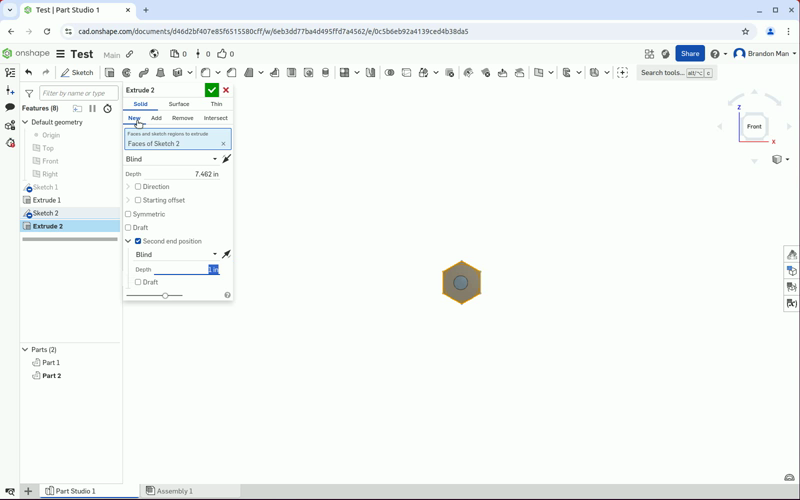
text(1.926)
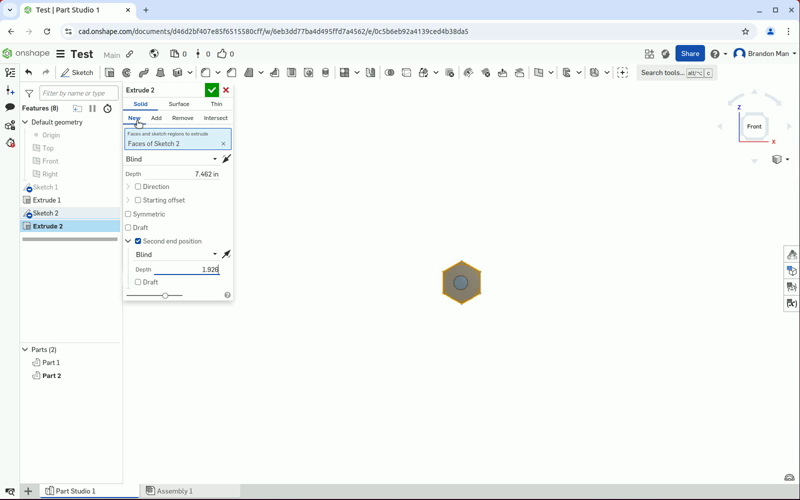
key(enter)
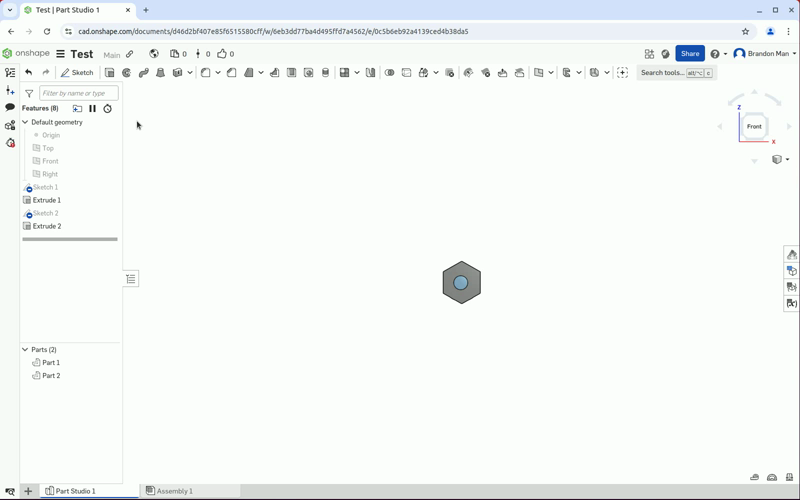
key(shift+h)
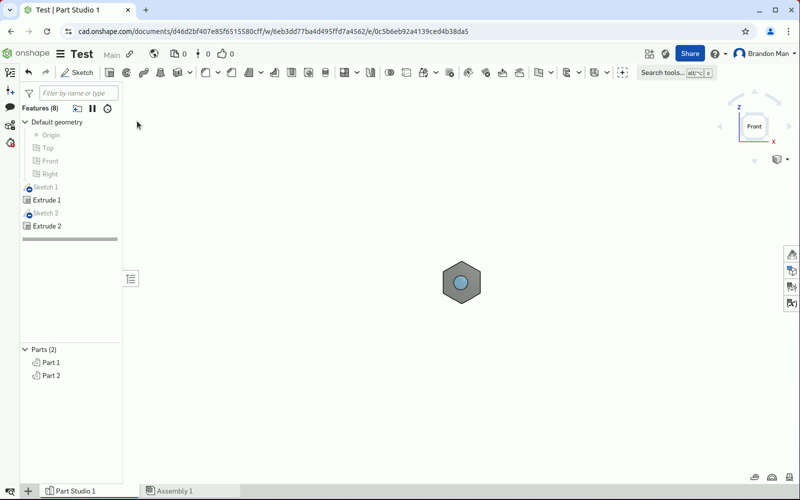
key(shift+h)
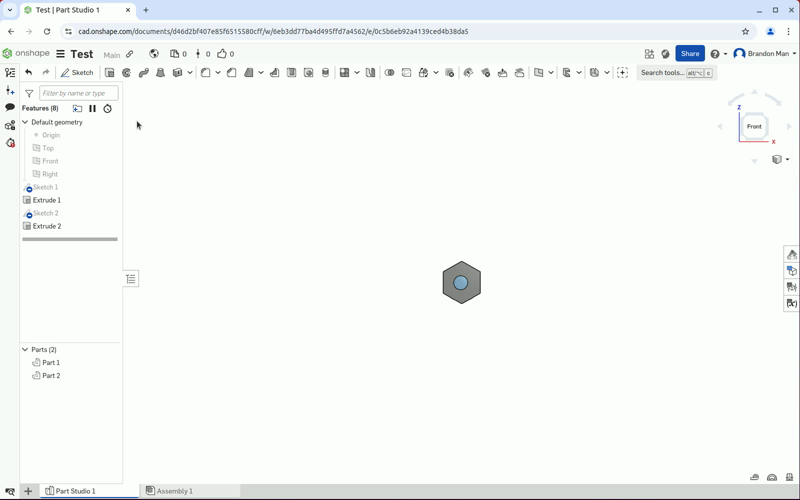
mouse_move(73, 189)
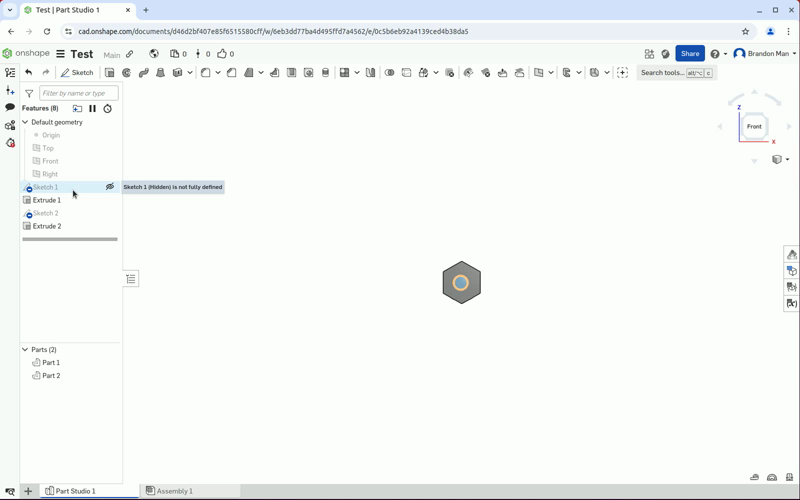
click(73, 189)
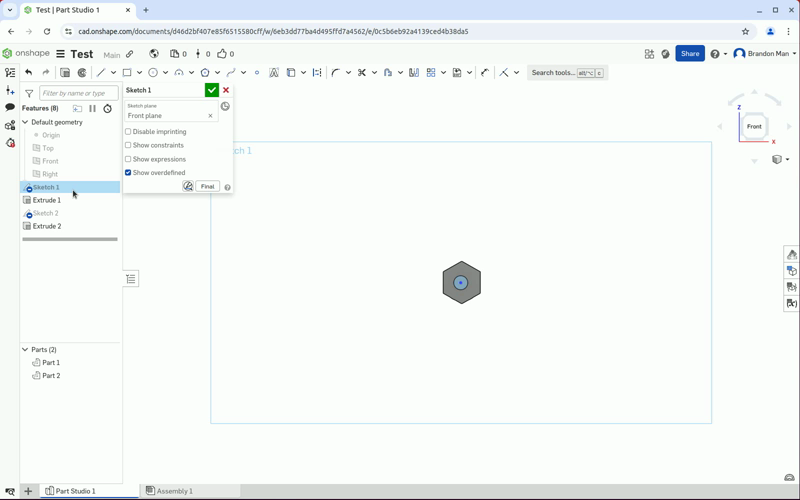
mouse_move(229, 92)
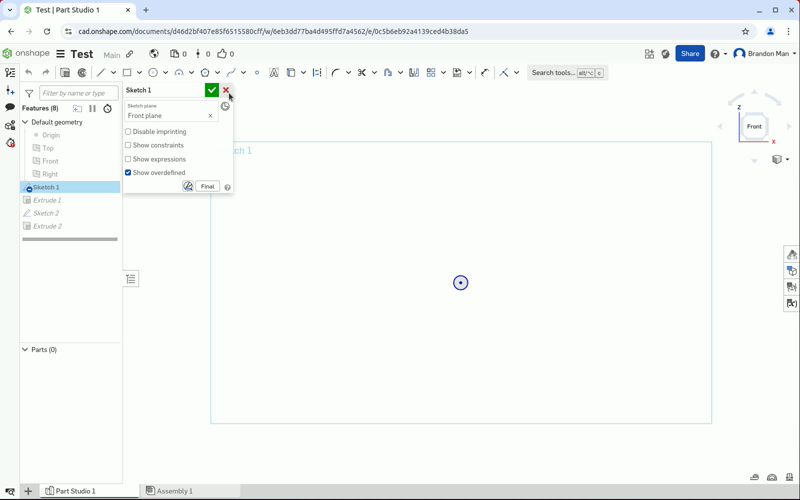
click(229, 92)
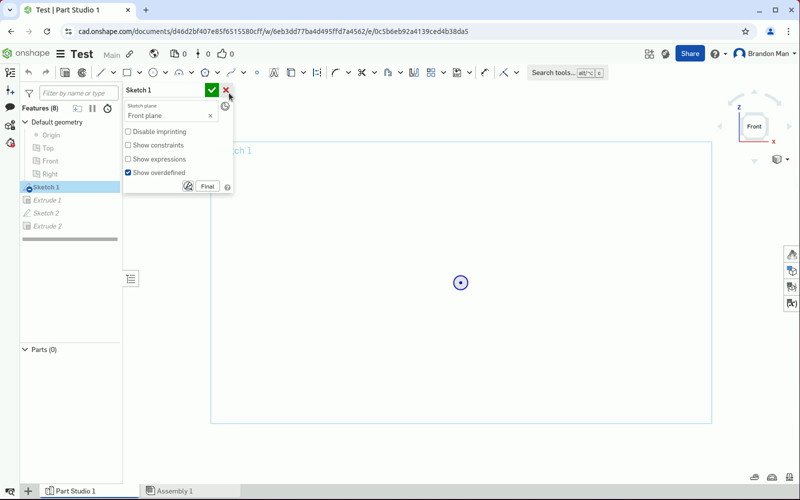
key(shift+s)
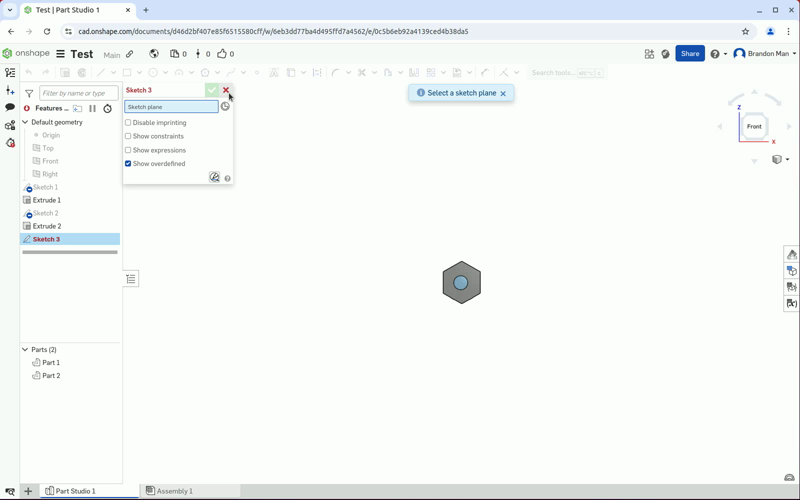
mouse_move(73, 163)
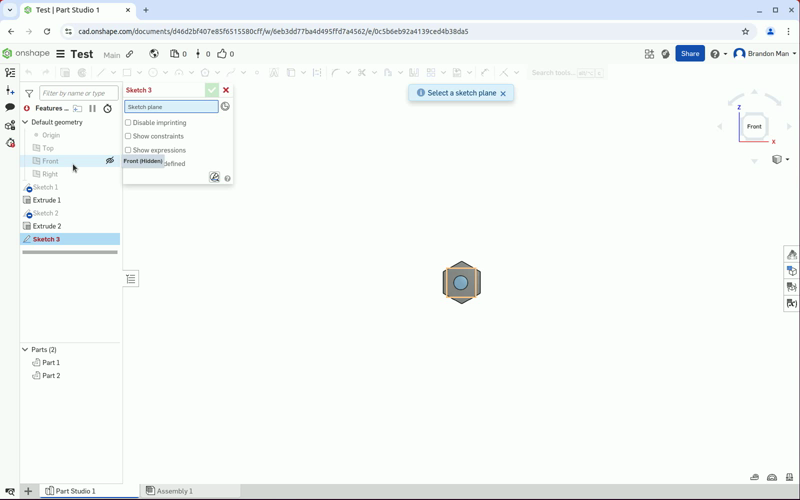
click(73, 163)
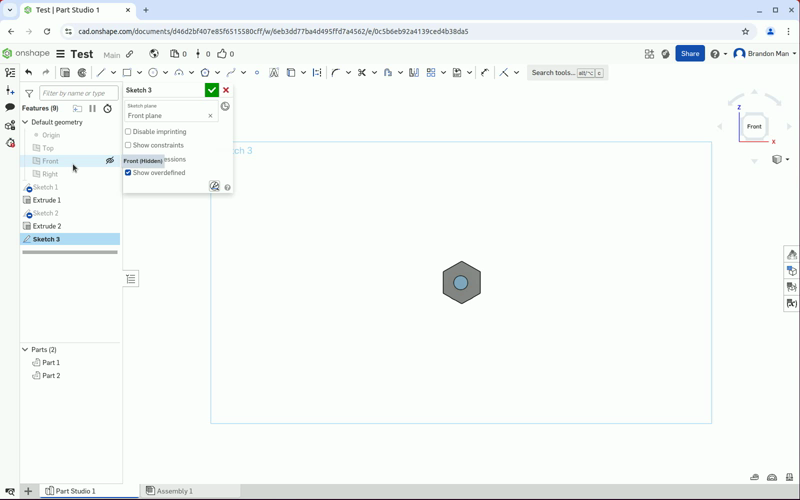
mouse_move(73, 352)
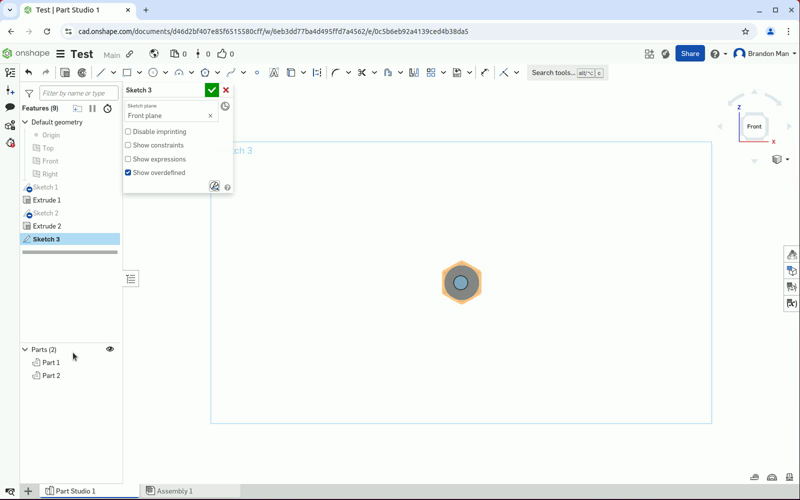
key(y)
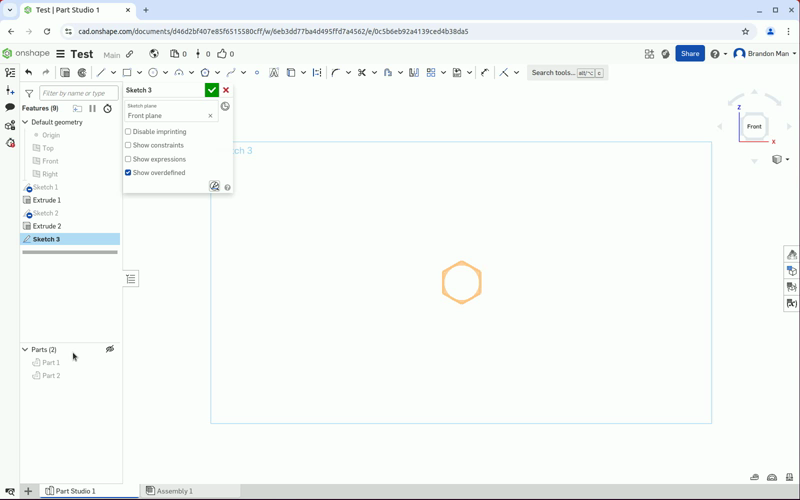
key(c)
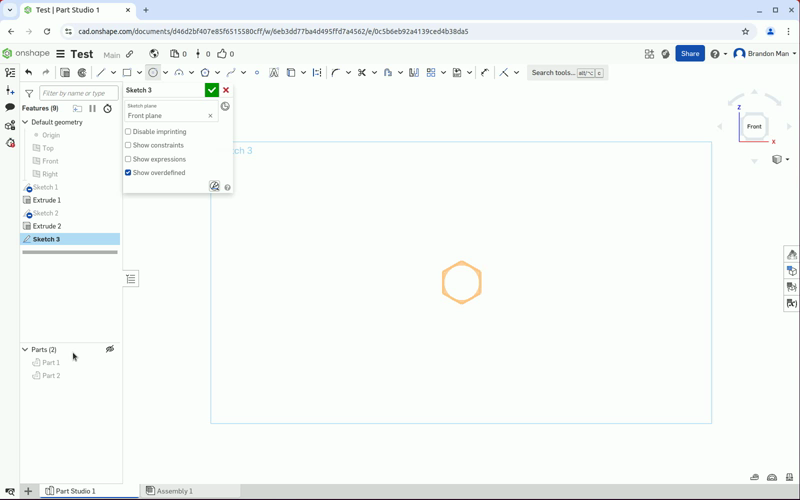
key_down(shift)
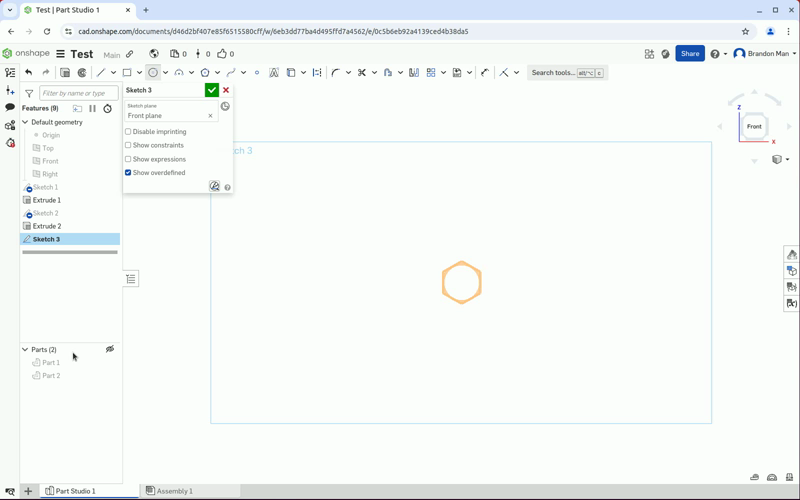
mouse_move(461, 282)
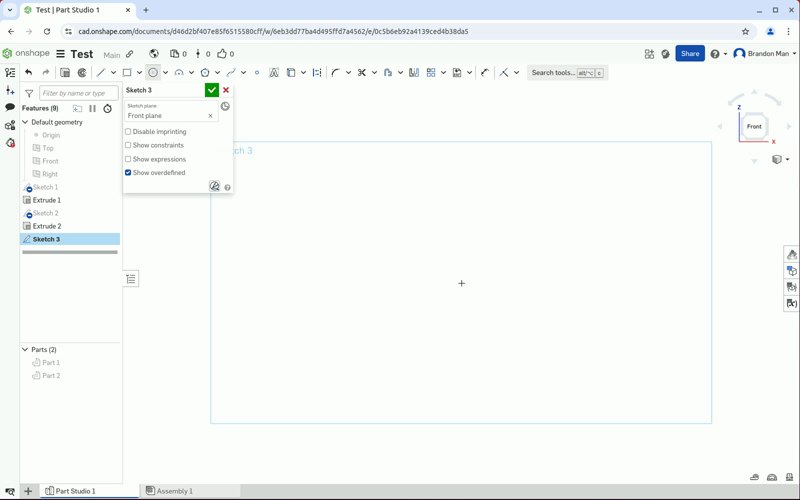
click(461, 282)
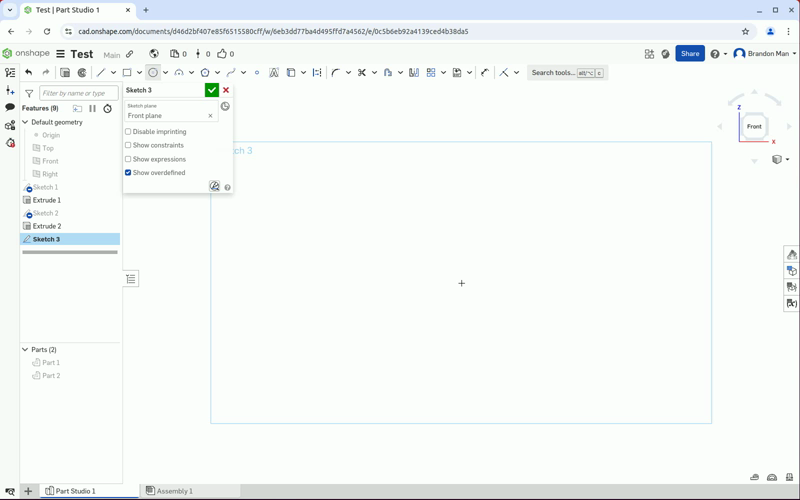
key_up(shift)
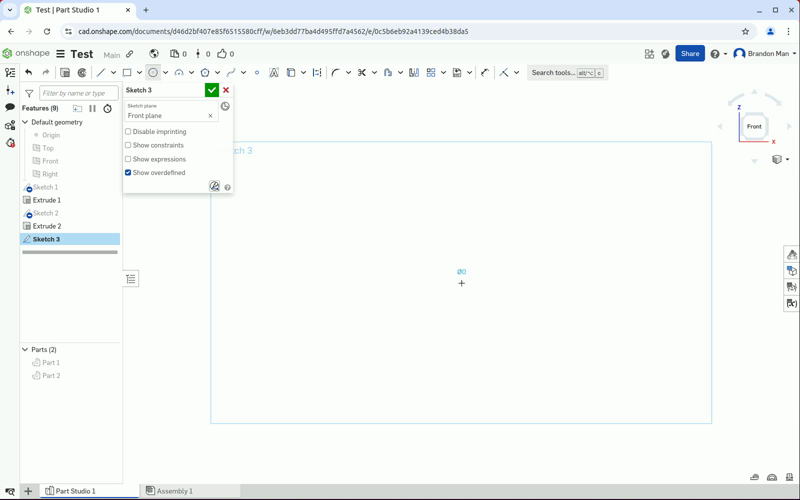
mouse_move(477, 282)
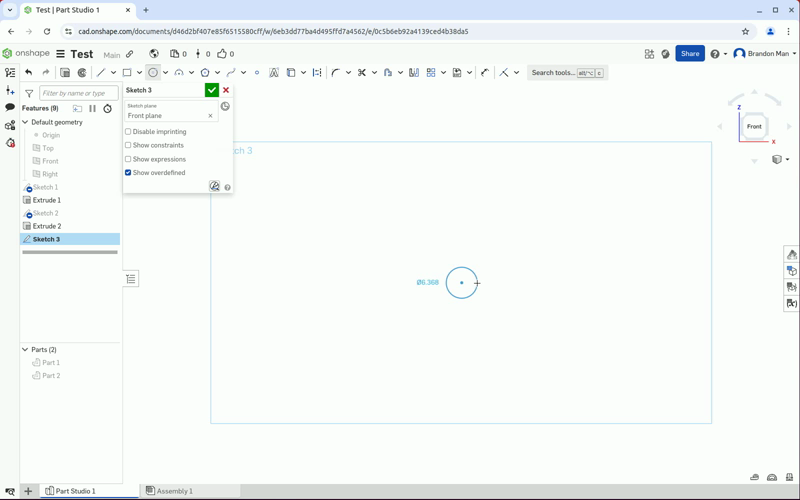
click(477, 282)
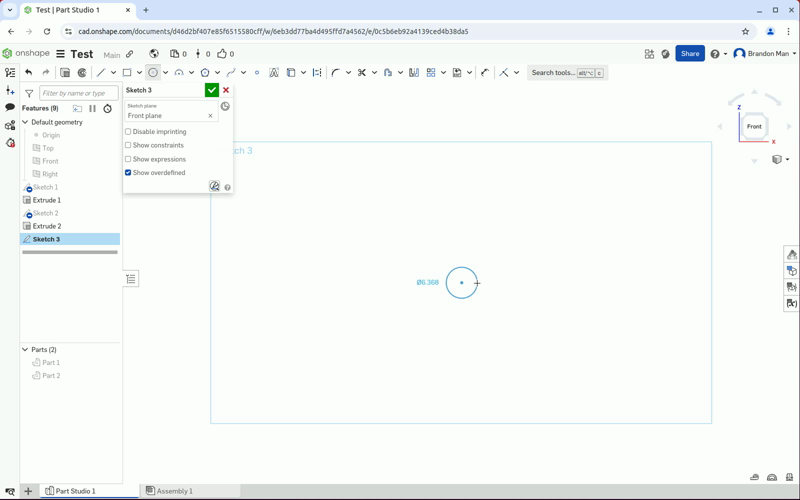
key(esc)
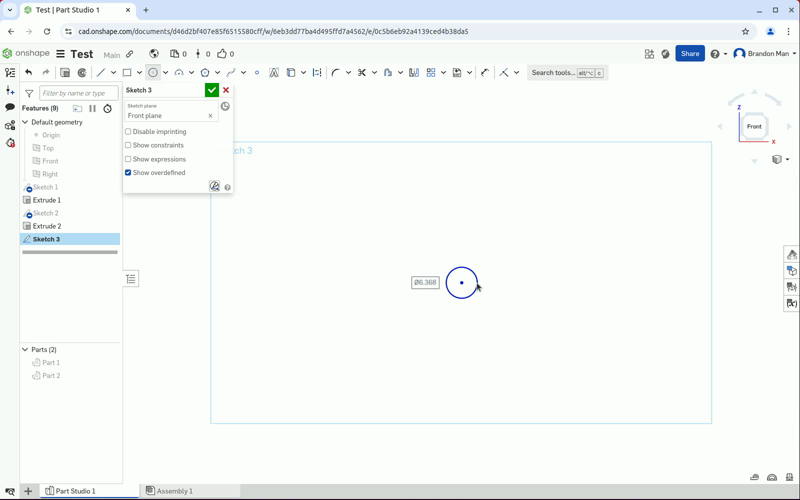
key(c)
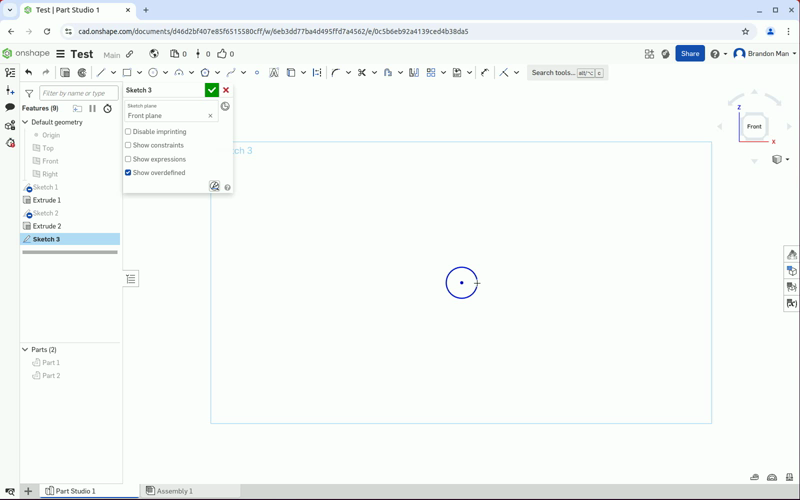
key_down(shift)
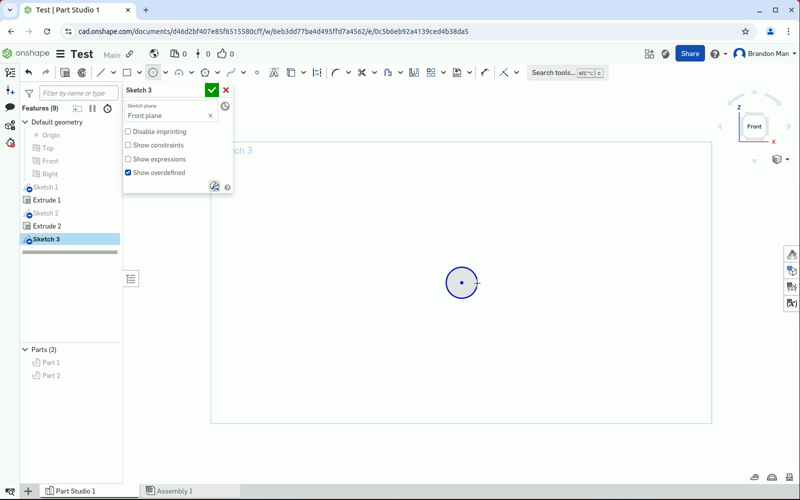
mouse_move(461, 282)
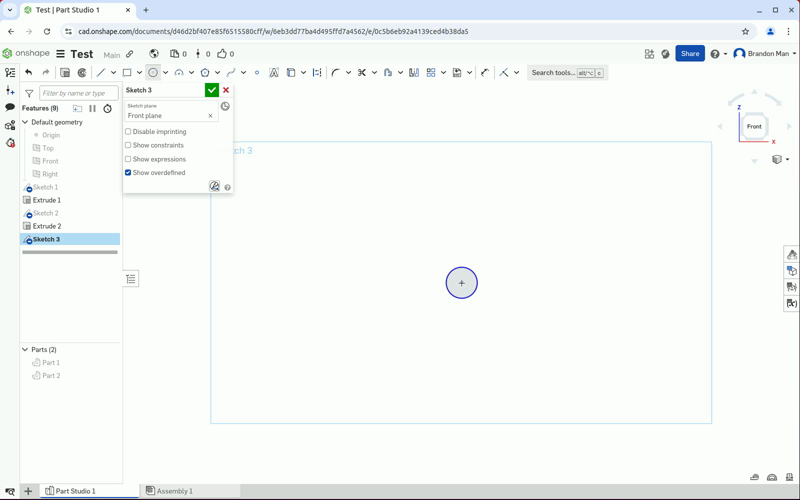
click(461, 282)
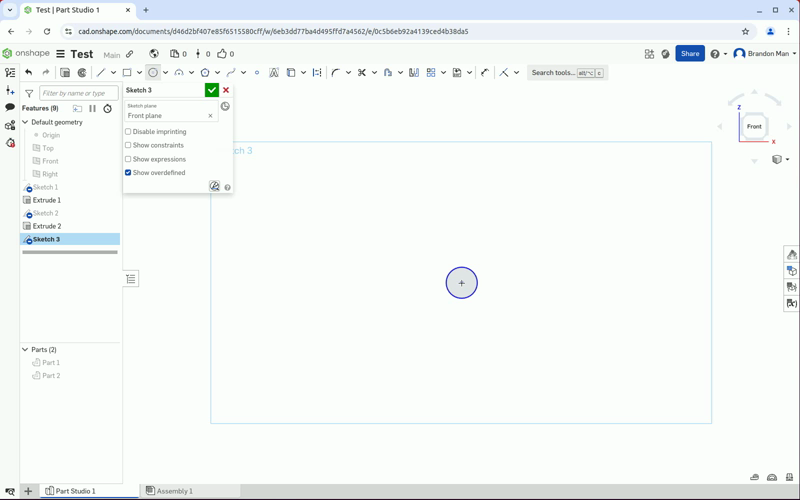
key_up(shift)
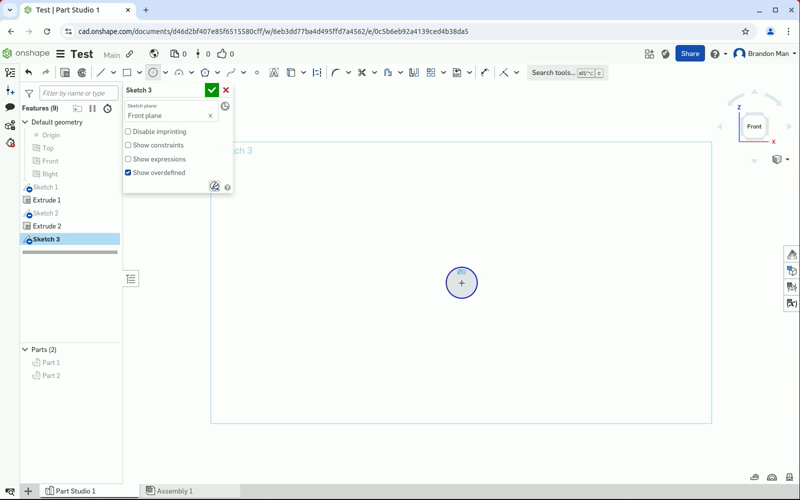
mouse_move(468, 282)
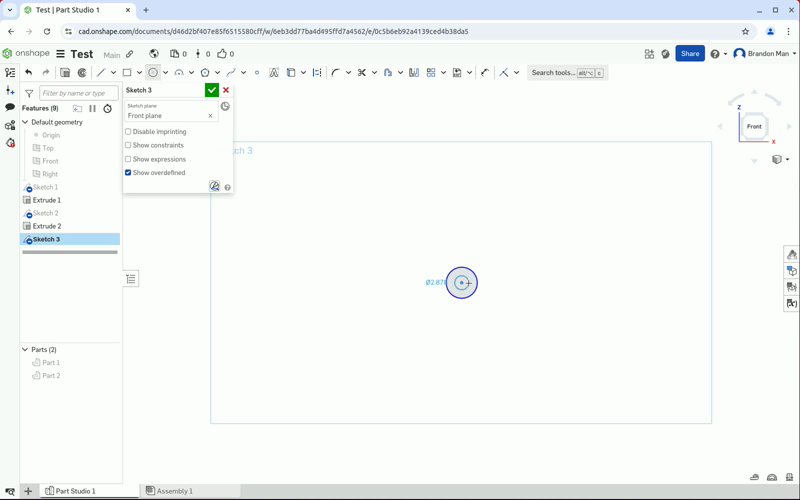
click(468, 282)
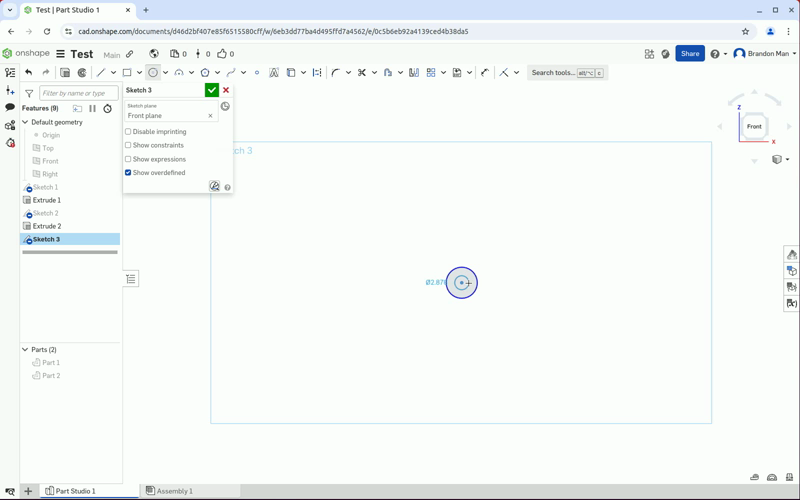
key(esc)
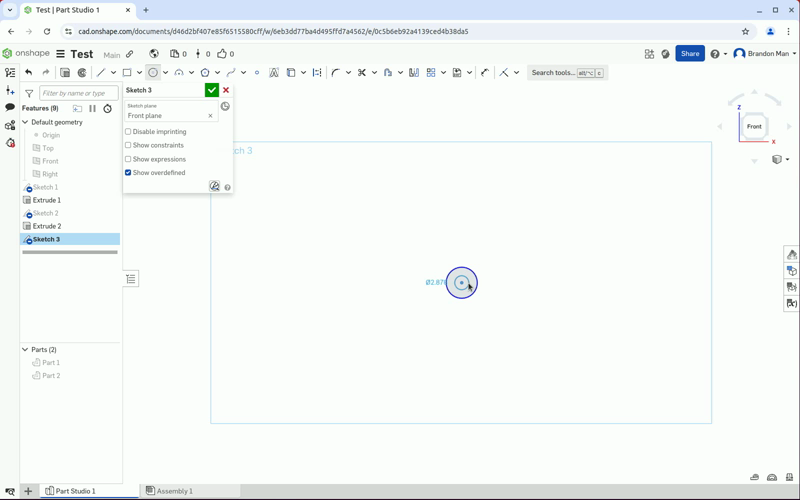
mouse_move(453, 289)
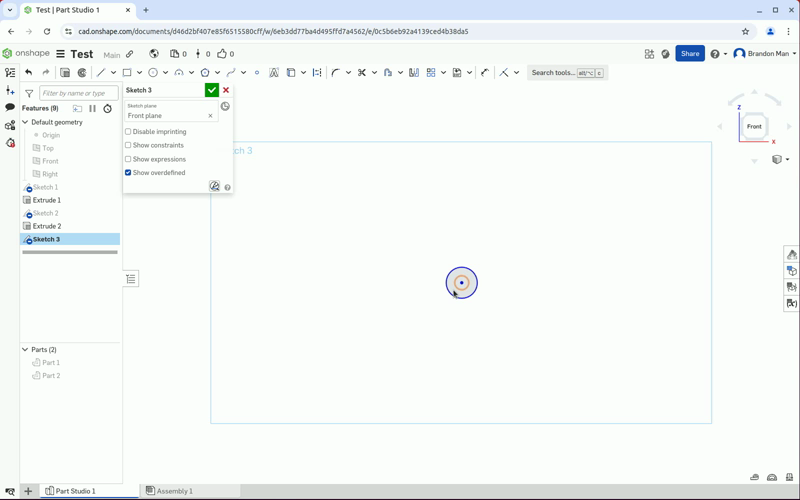
scroll(6)
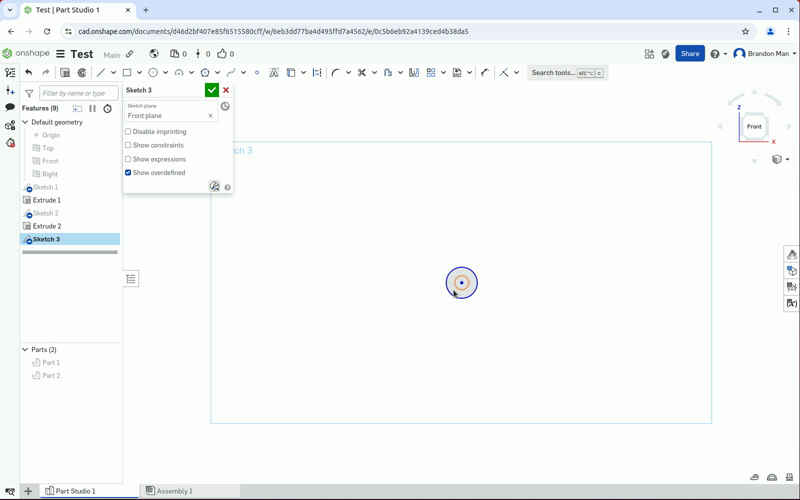
scroll(6)
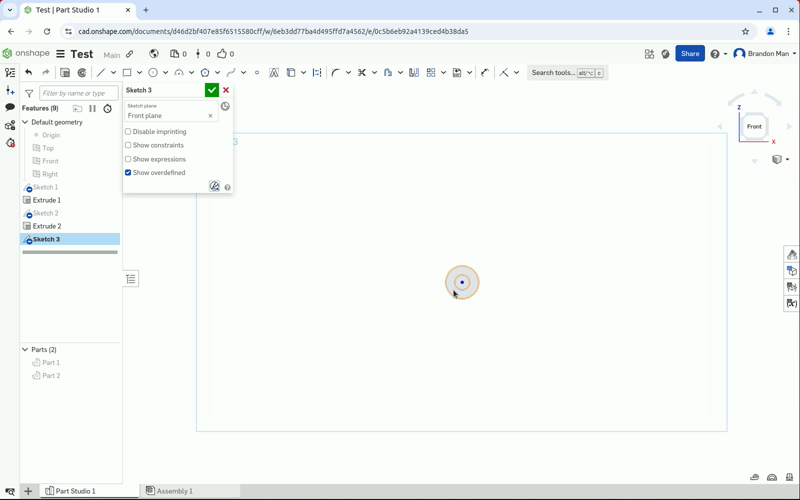
scroll(6)
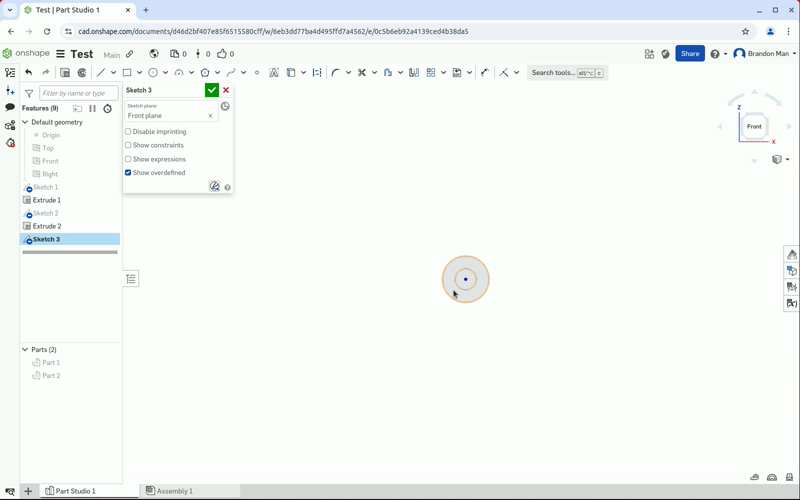
scroll(6)
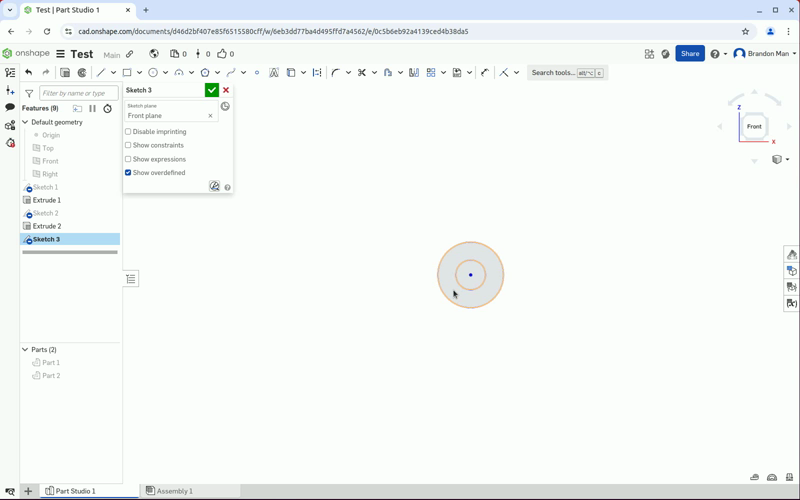
scroll(6)
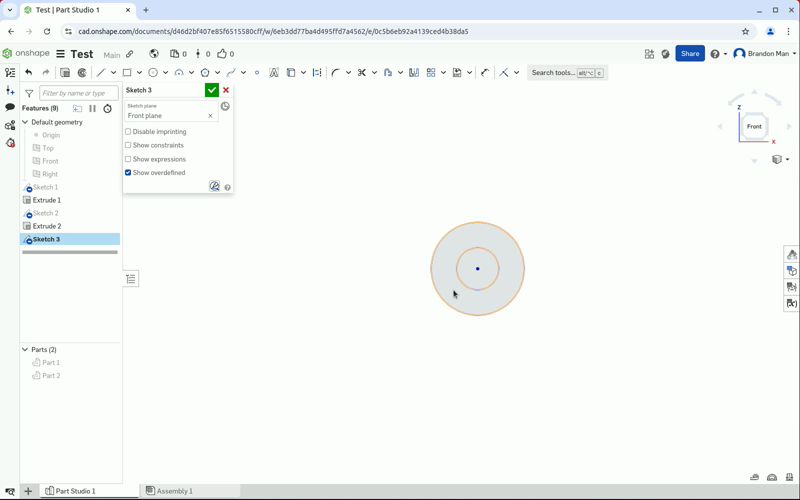
scroll(6)
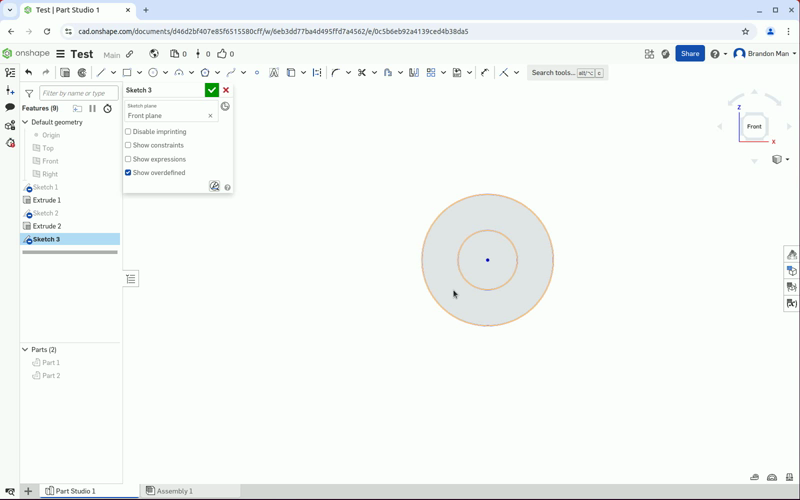
scroll(6)
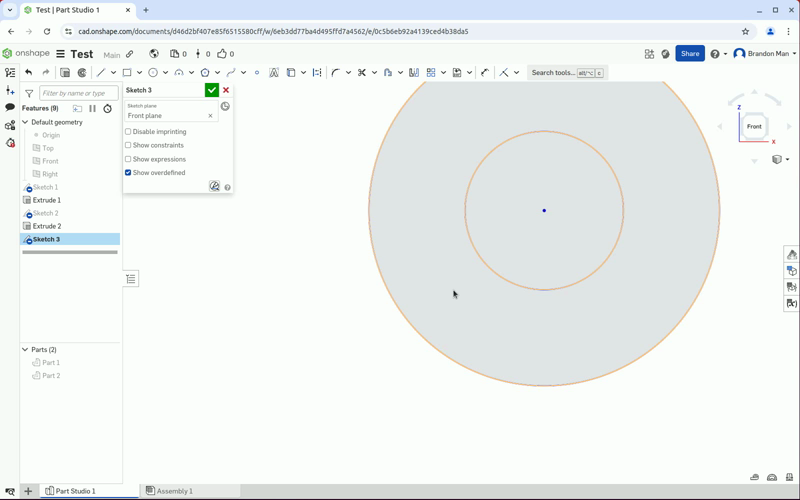
click(453, 289)
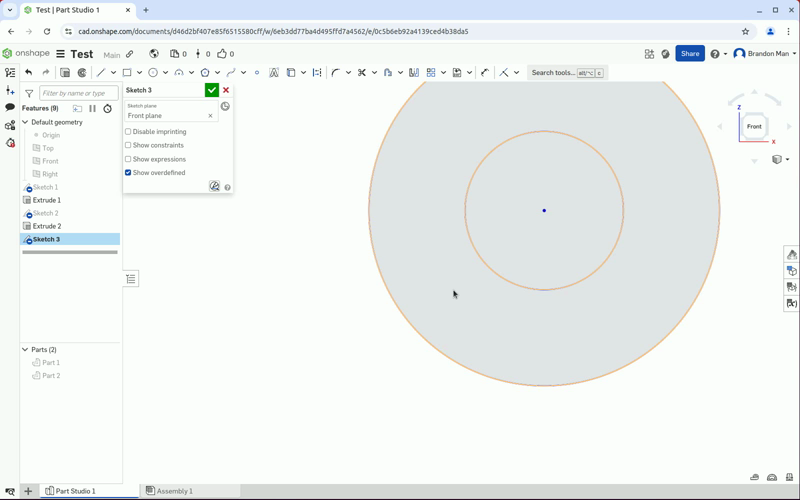
scroll(-6)
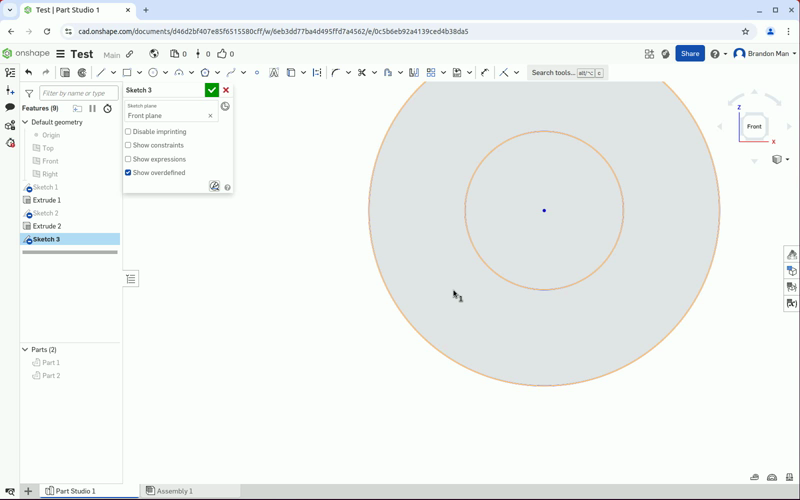
scroll(-6)
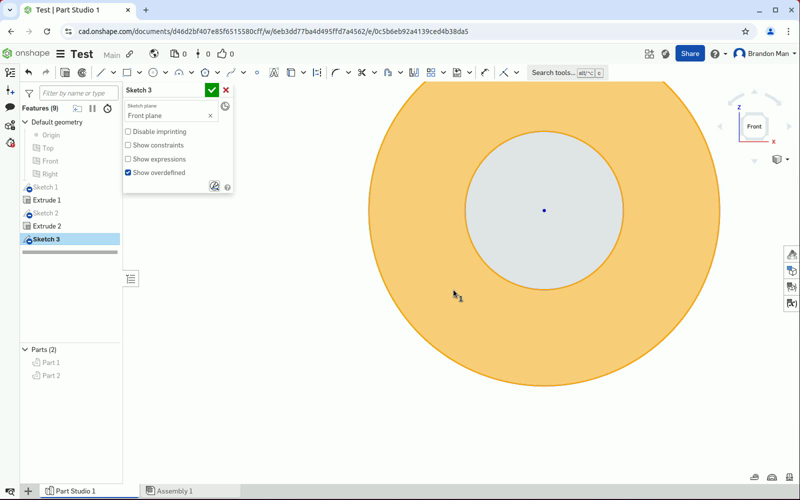
scroll(-6)
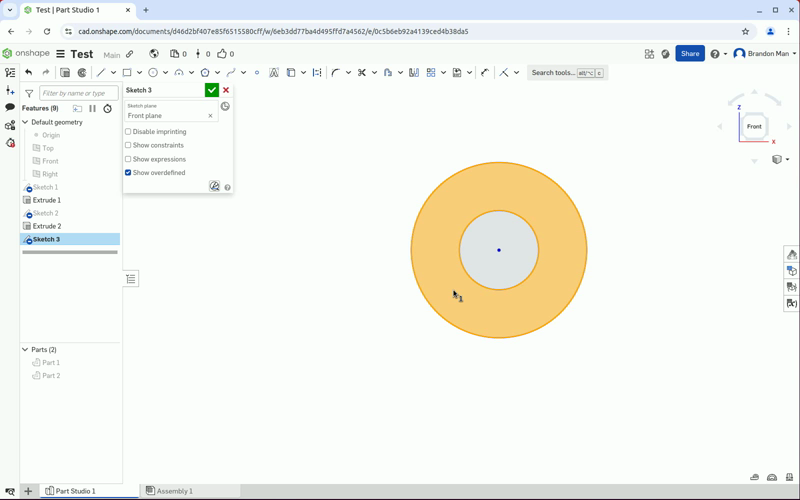
scroll(-6)
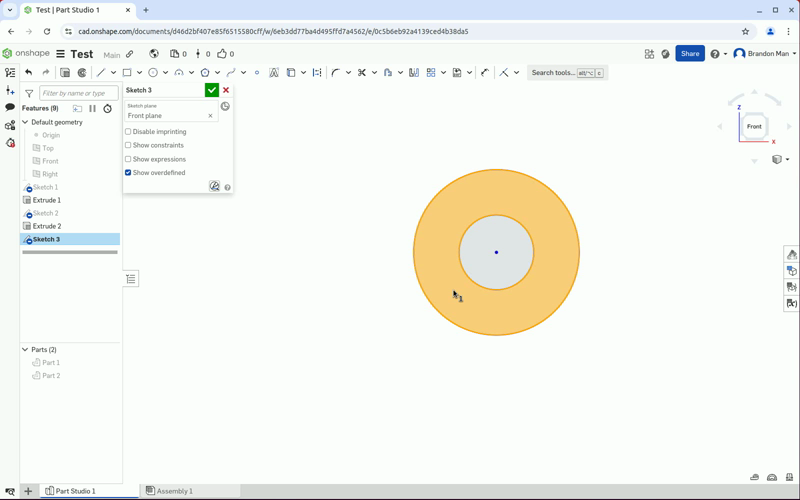
scroll(-6)
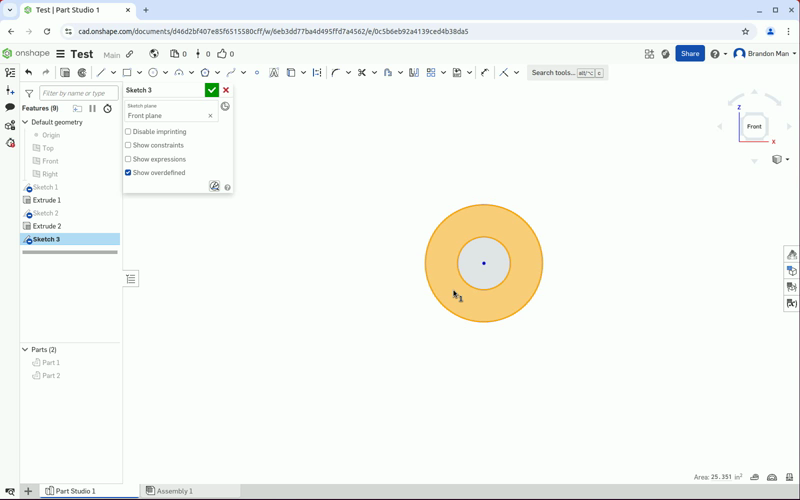
scroll(-6)
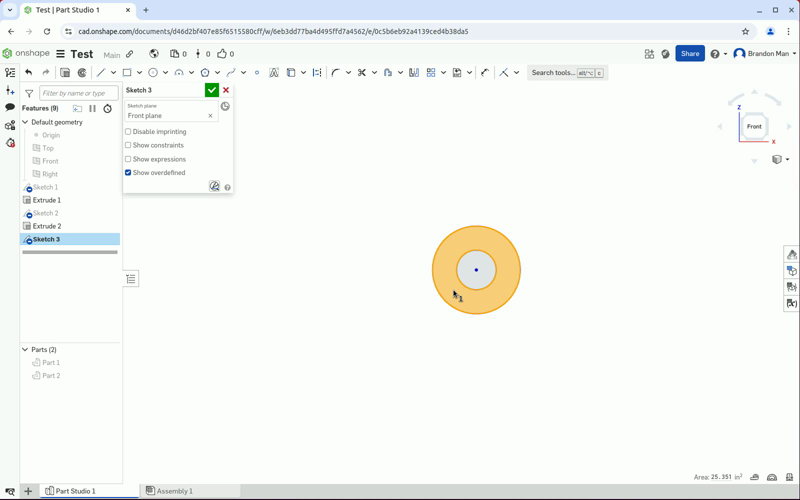
scroll(-6)
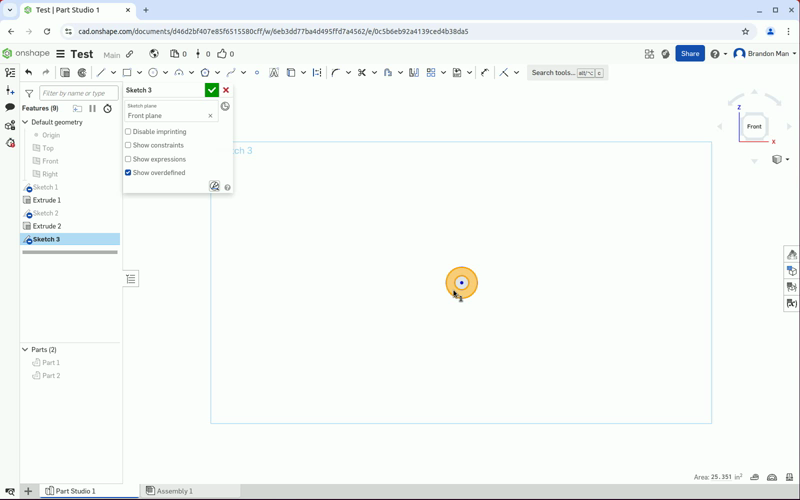
mouse_move(73, 352)
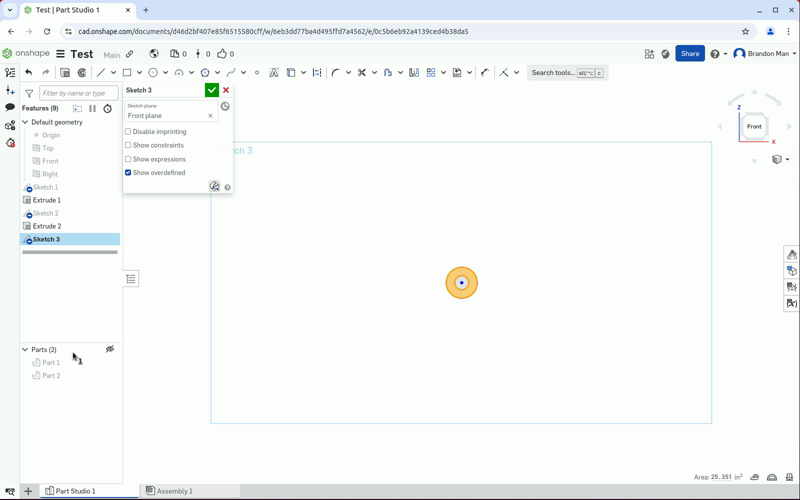
key(shift+y)
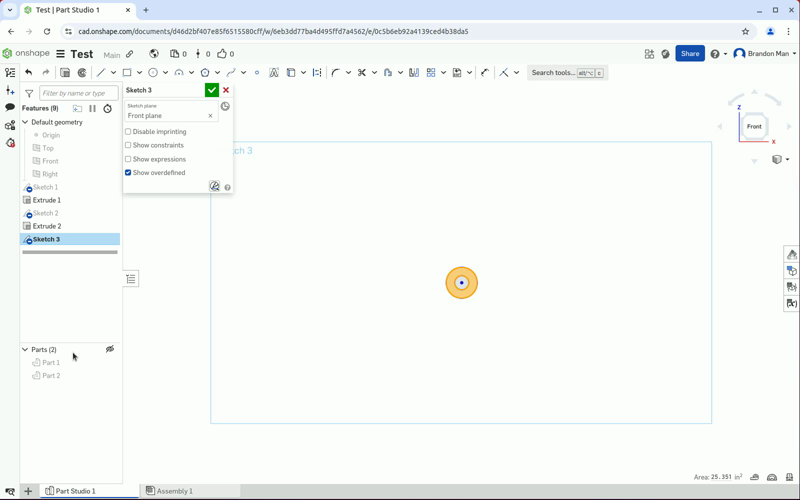
key(shift+e)
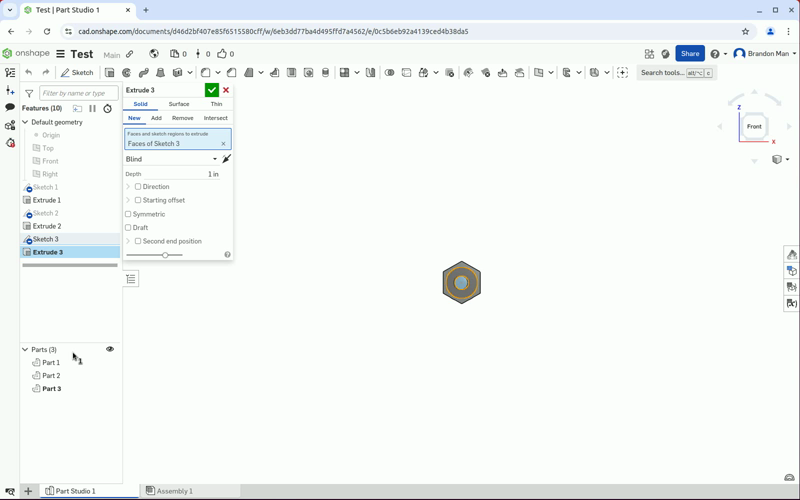
mouse_move(143, 106)
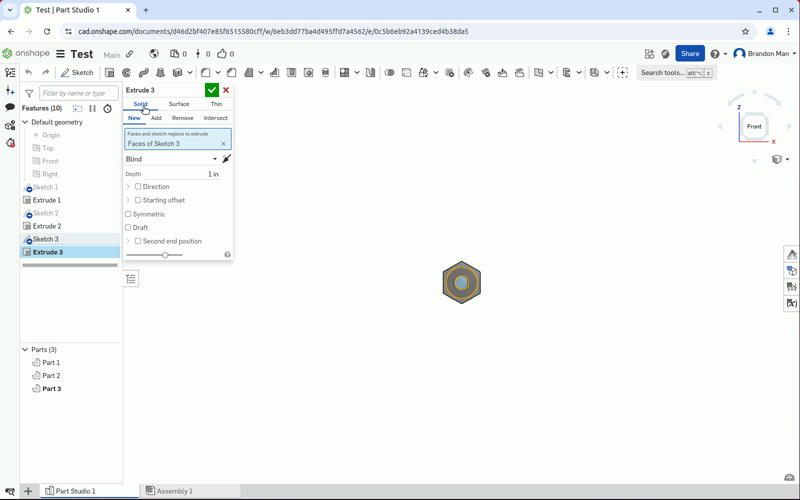
click(143, 106)
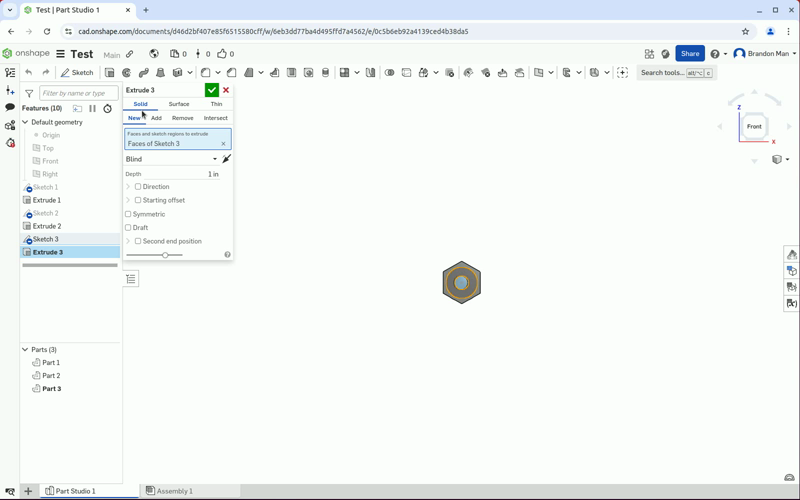
mouse_move(137, 120)
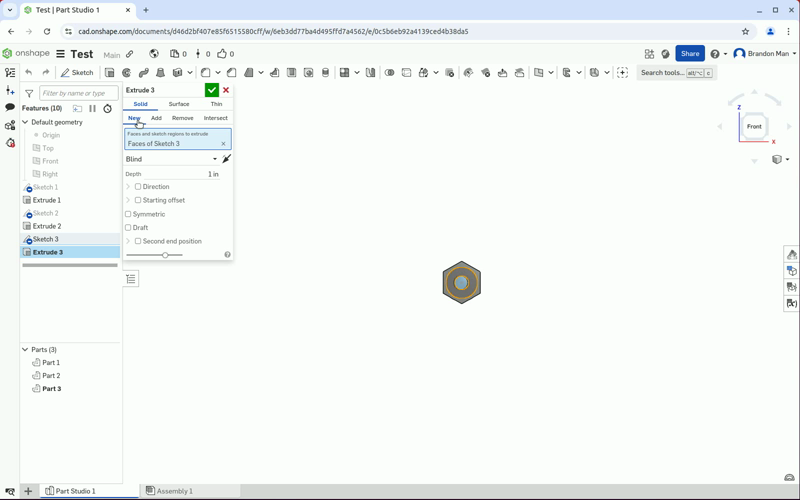
click(137, 120)
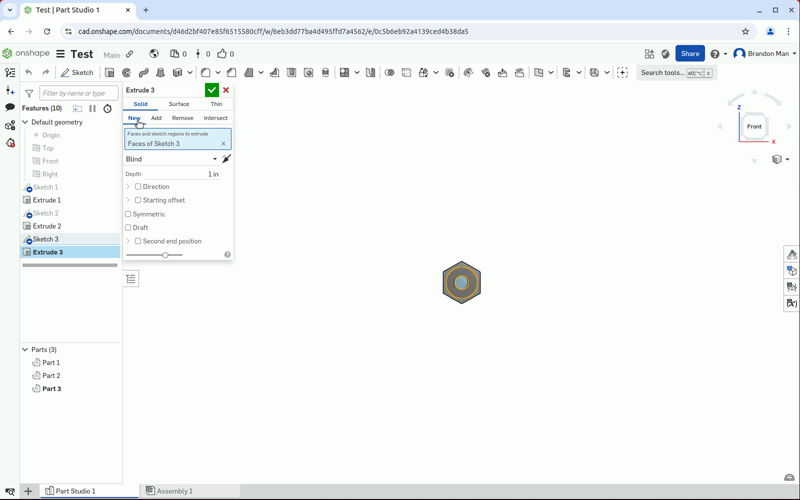
key(tab, 4)
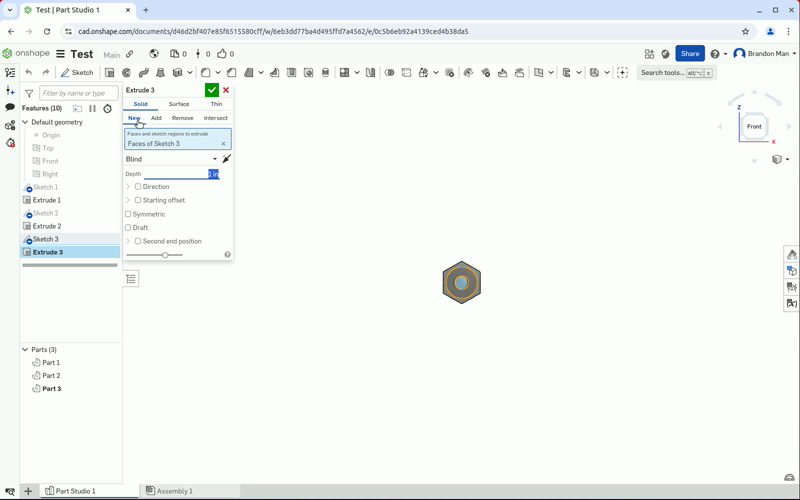
text(9.147)
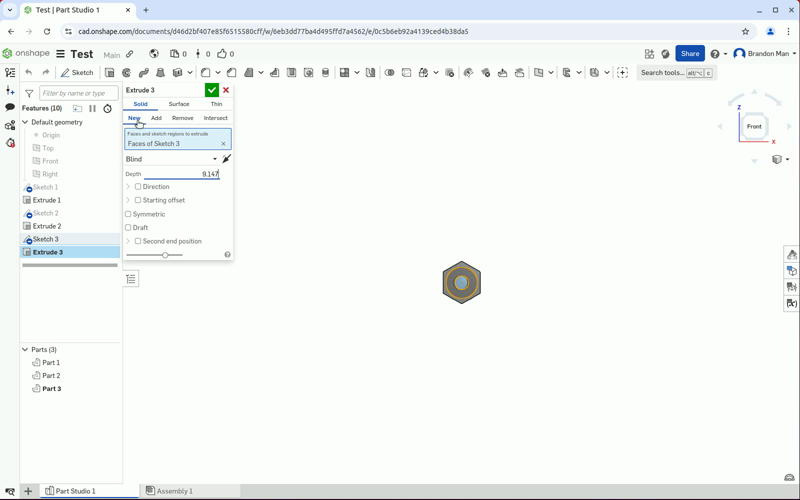
key(tab, 3)
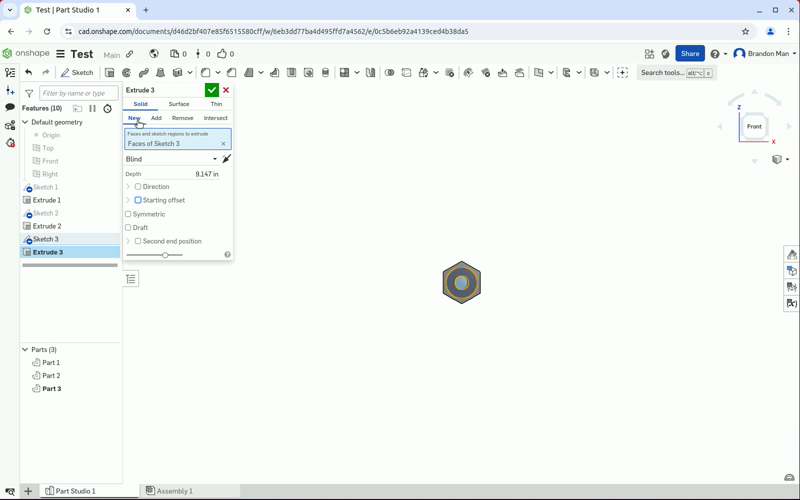
key(tab, 2)
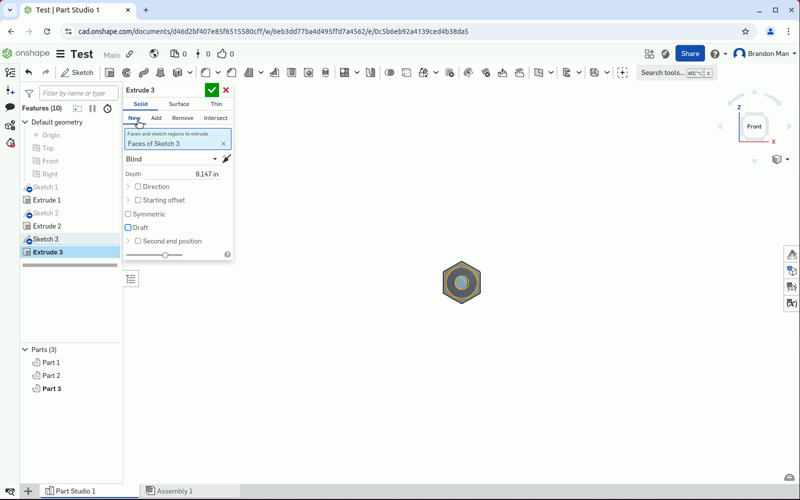
key(space)
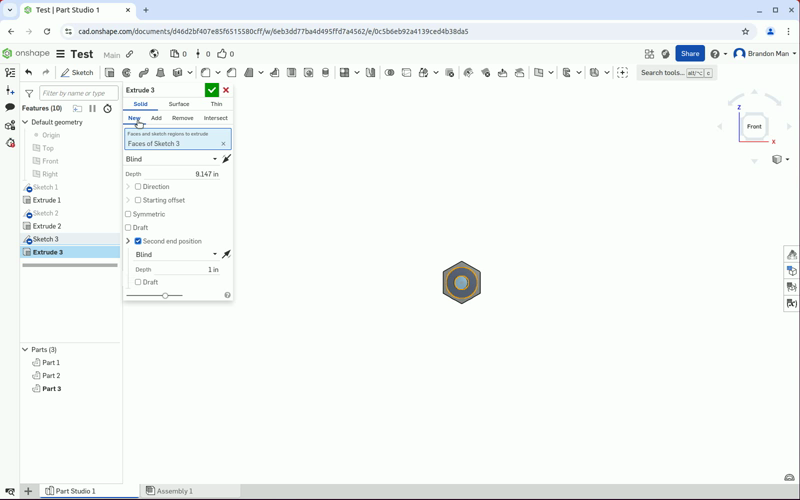
key(tab, 3)
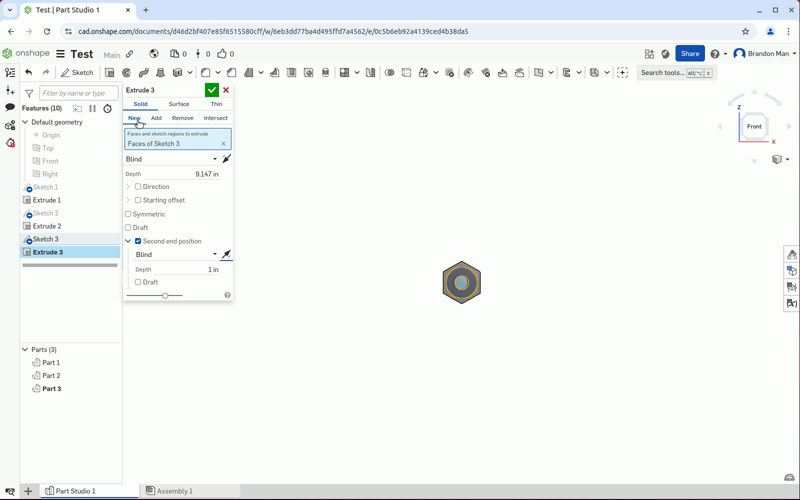
text(3.611)
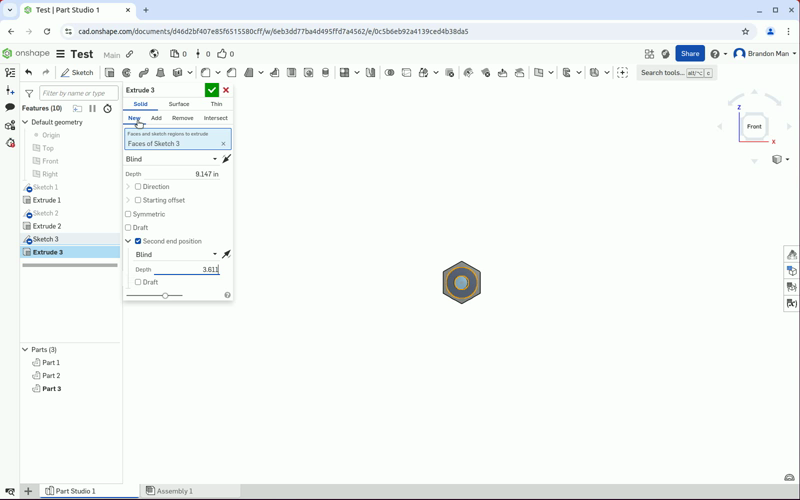
key(enter)
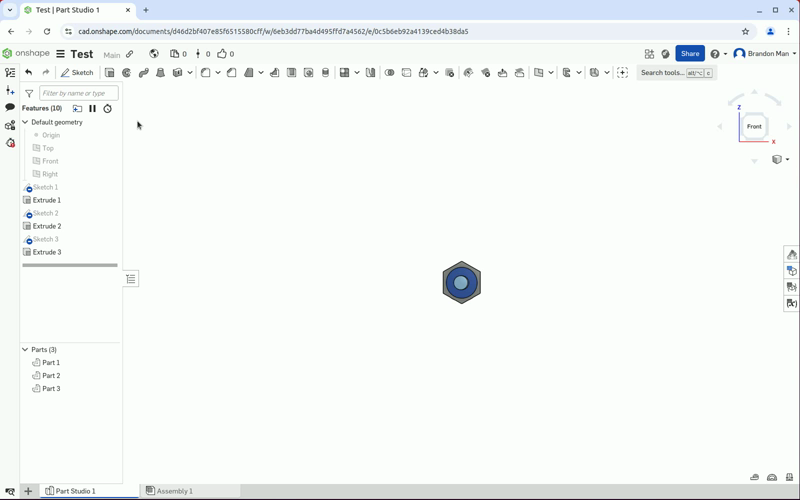
key(shift+h)
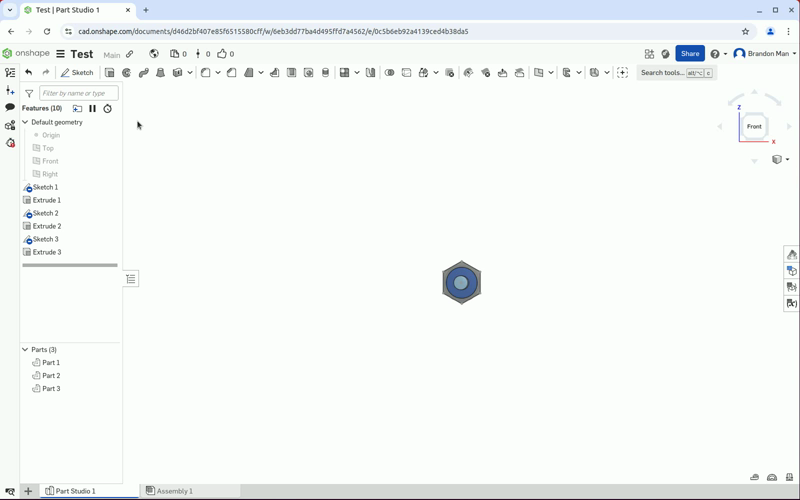
key(shift+h)
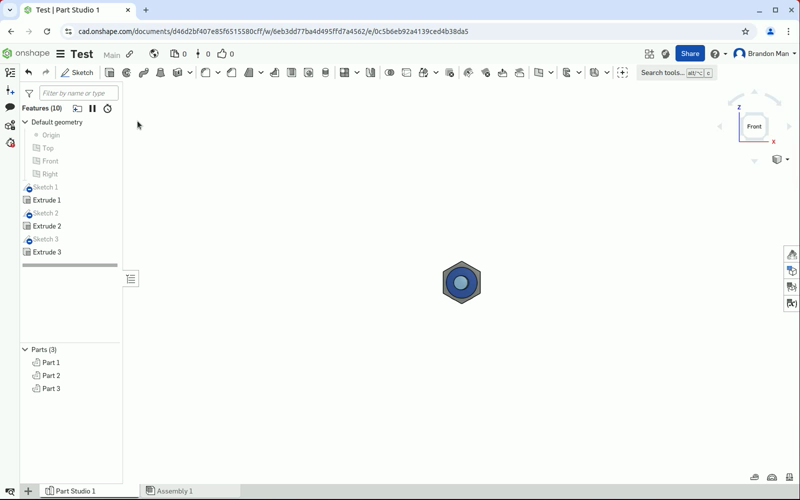
mouse_move(73, 189)
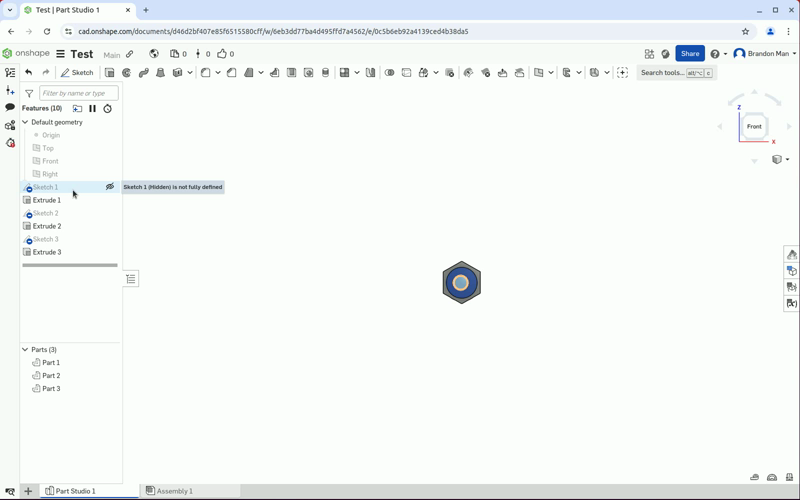
click(73, 189)
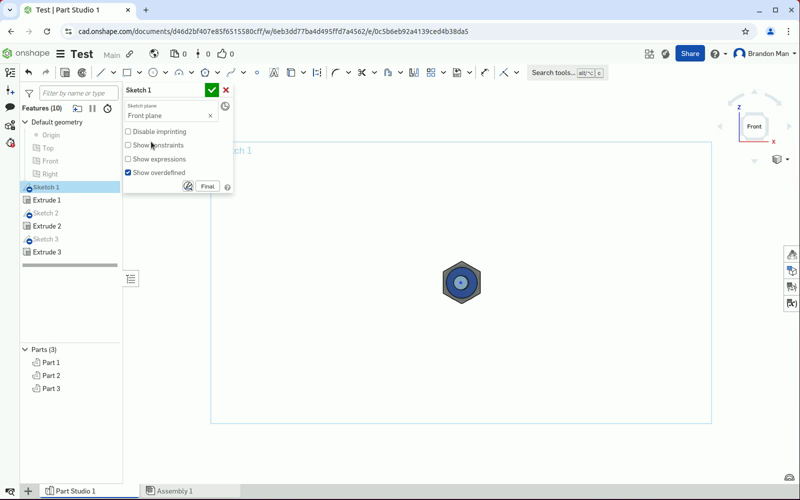
mouse_move(229, 92)
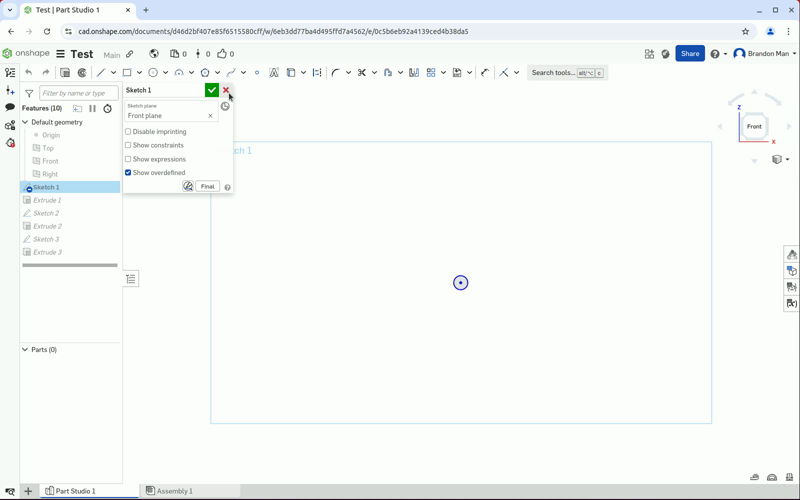
click(229, 92)
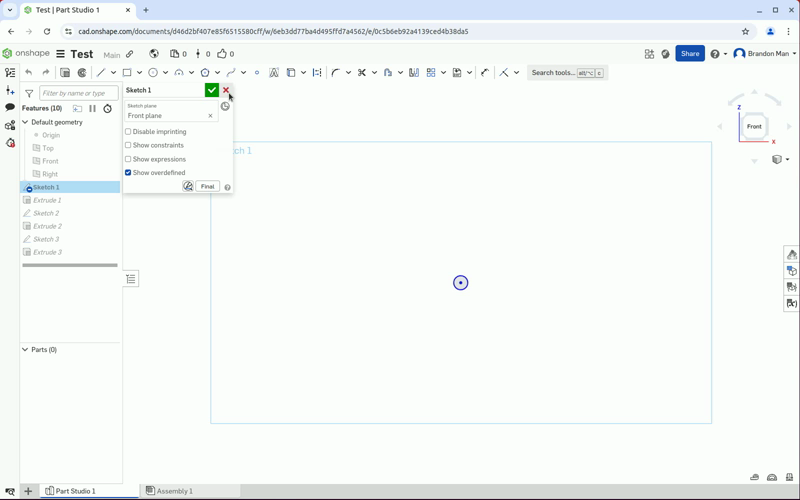
key(shift+s)
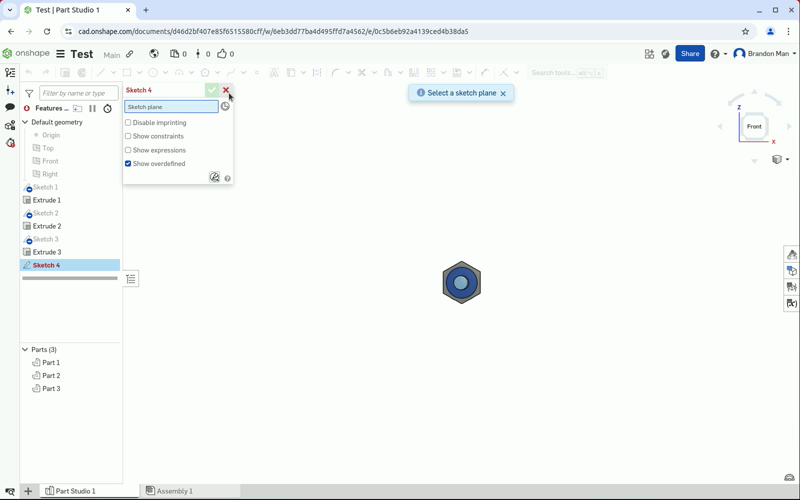
mouse_move(73, 163)
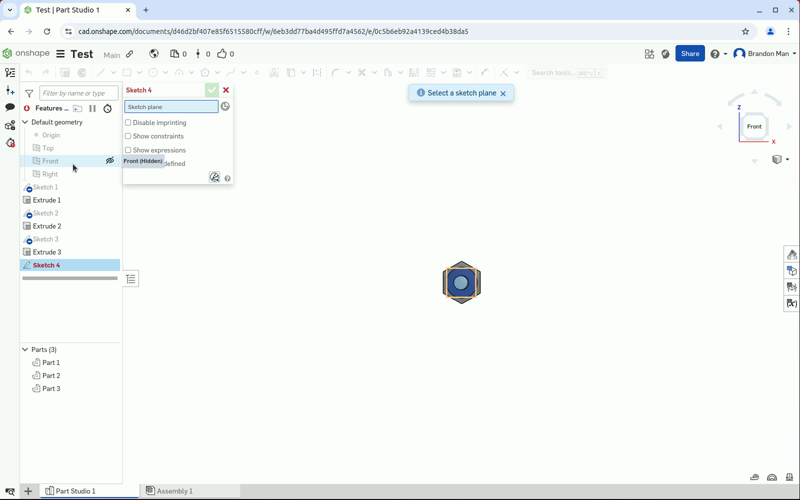
click(73, 163)
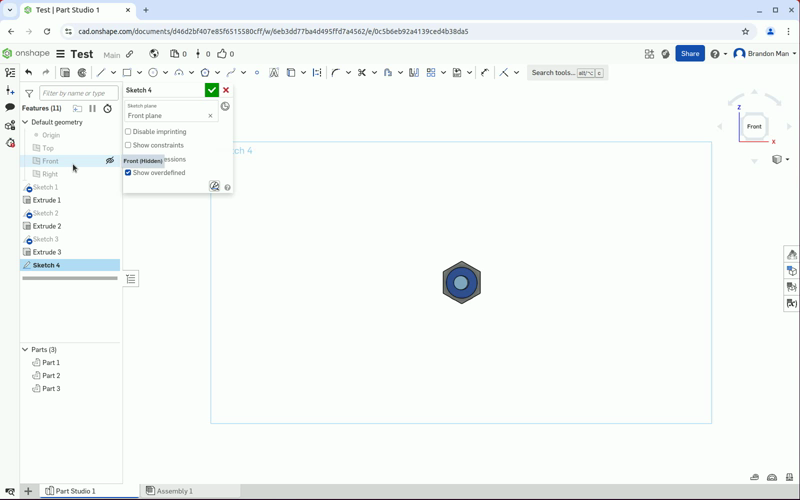
mouse_move(73, 352)
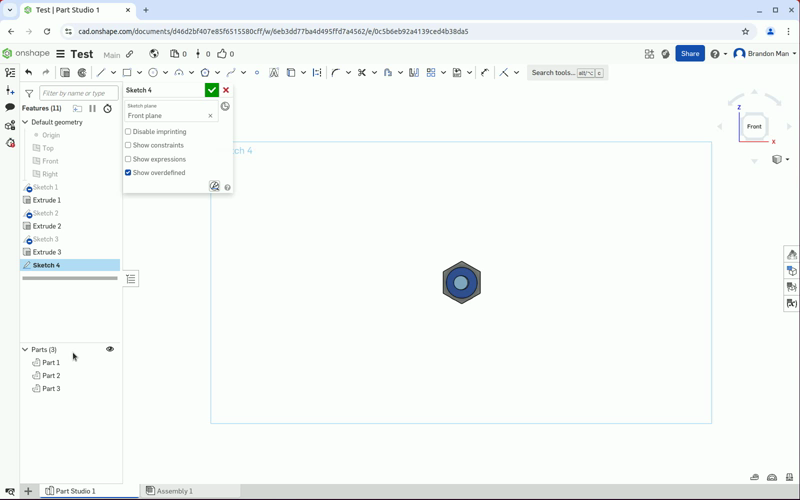
key(y)
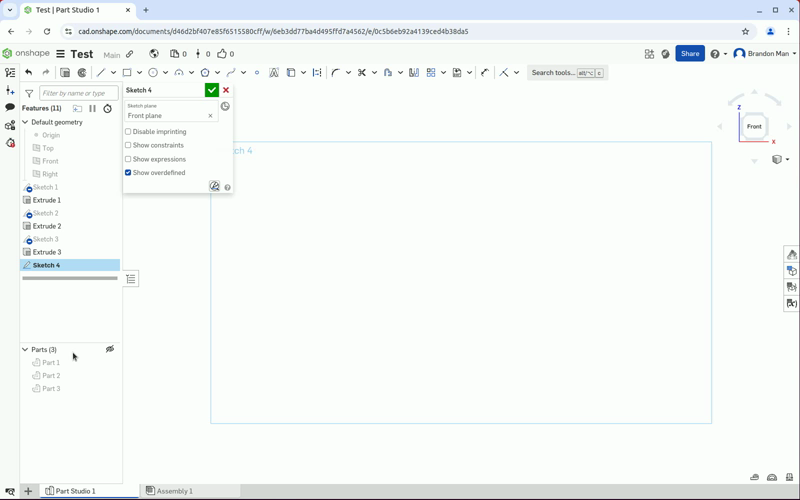
key(c)
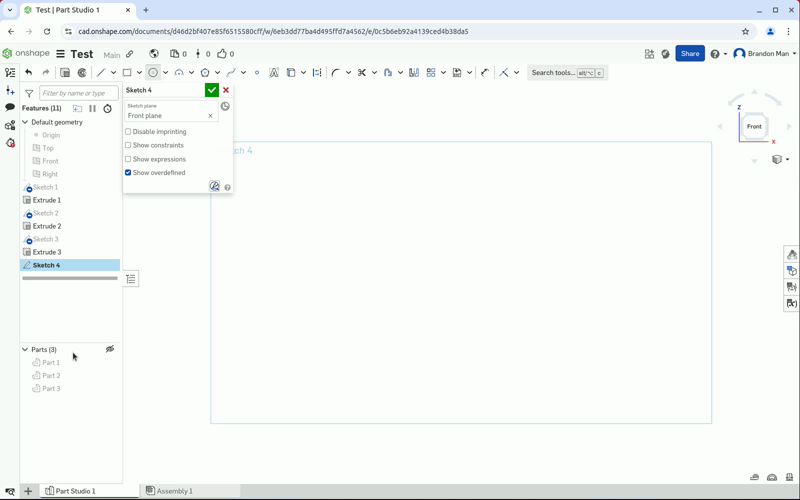
key_down(shift)
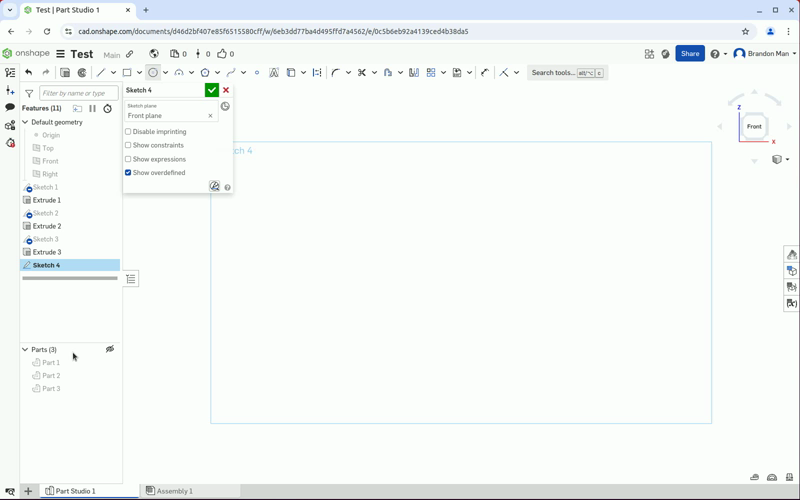
mouse_move(461, 282)
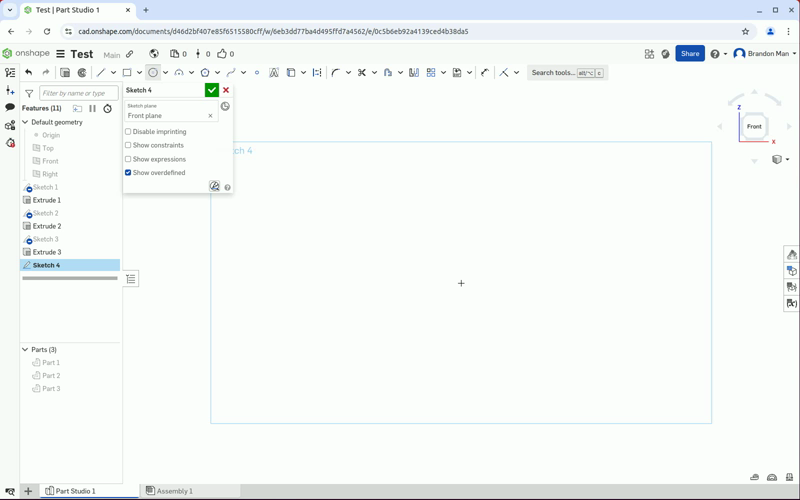
click(461, 282)
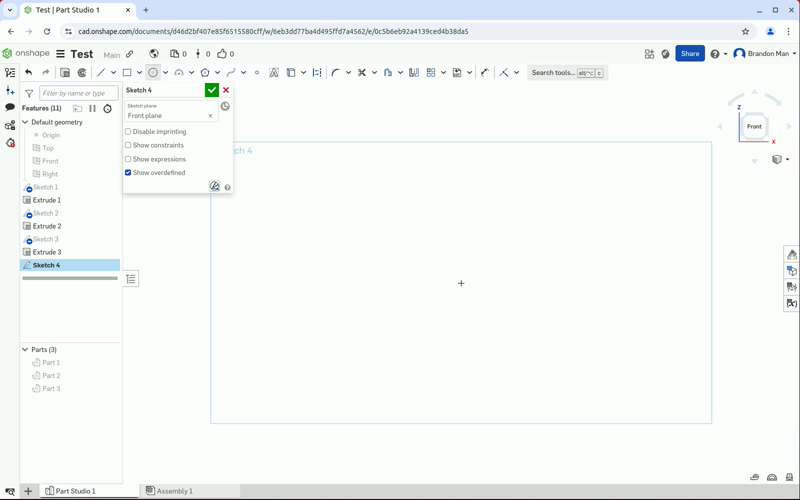
key_up(shift)
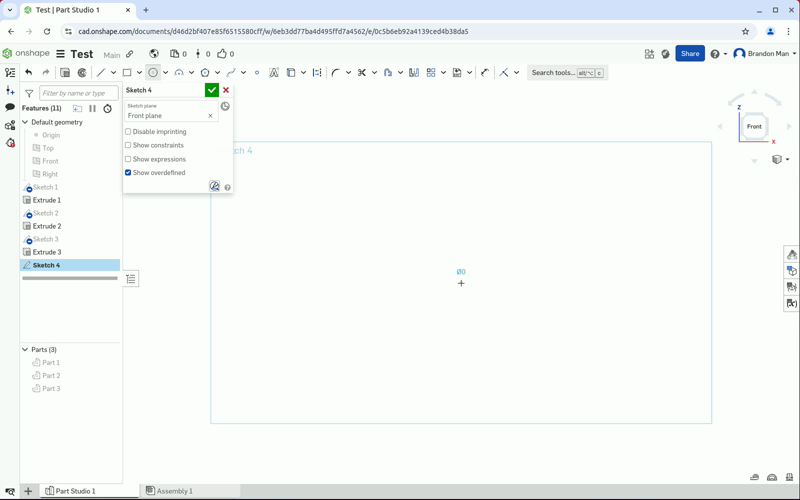
mouse_move(479, 282)
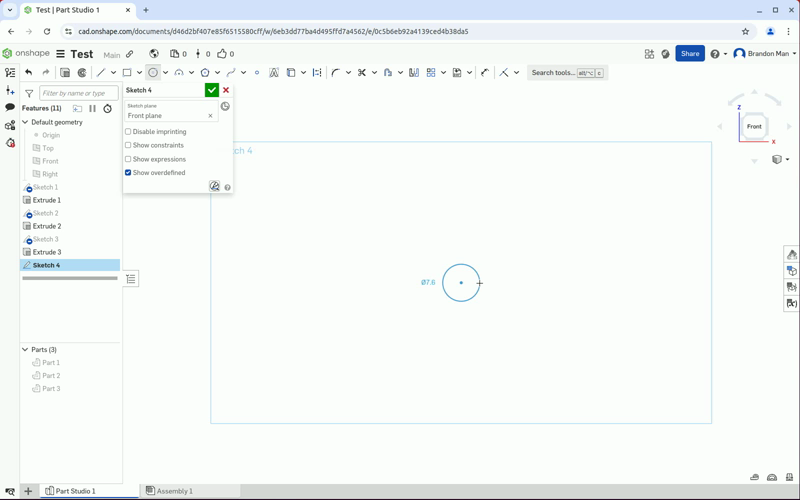
click(479, 282)
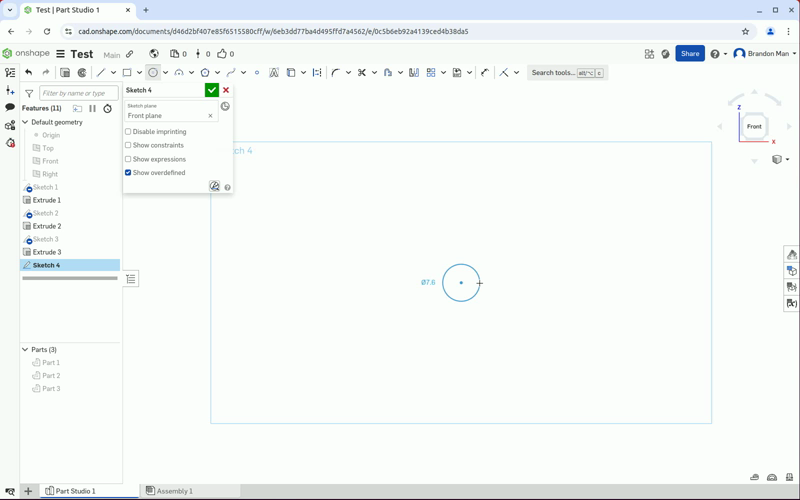
key(esc)
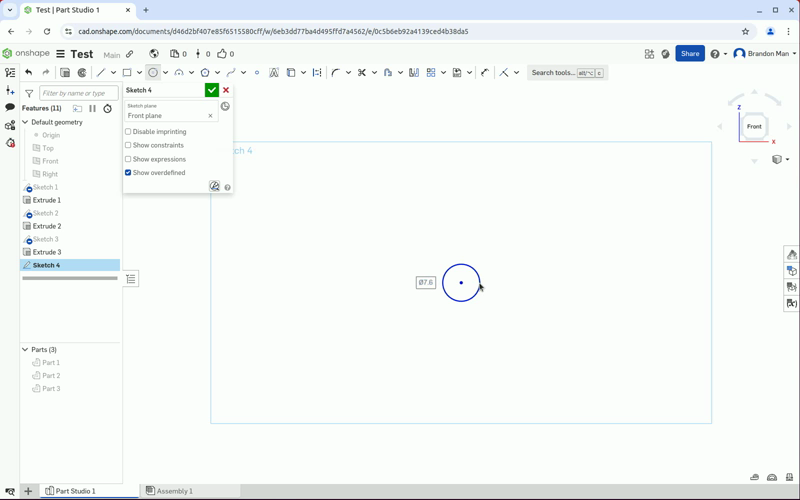
key(c)
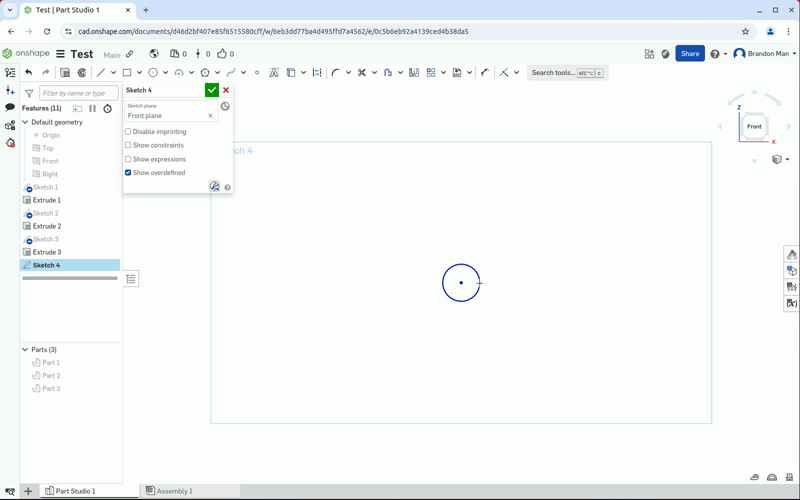
key_down(shift)
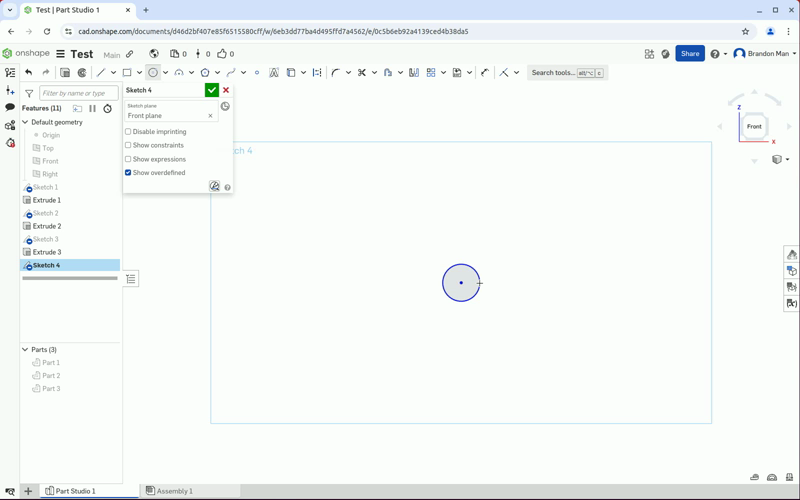
mouse_move(461, 282)
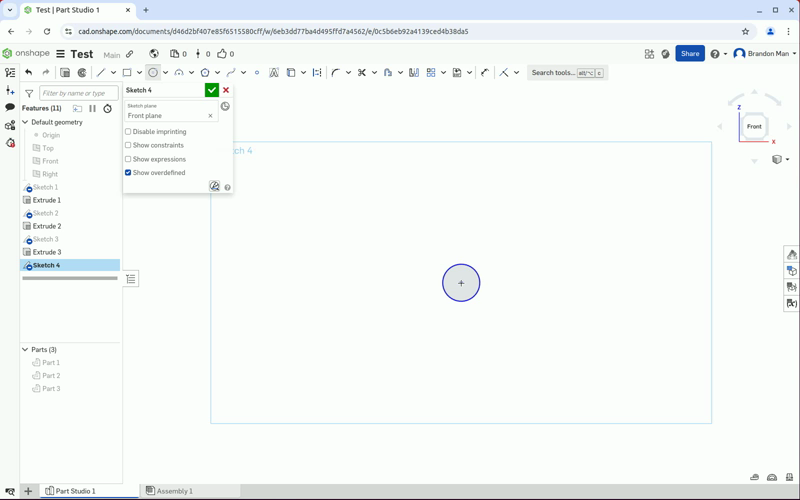
click(461, 282)
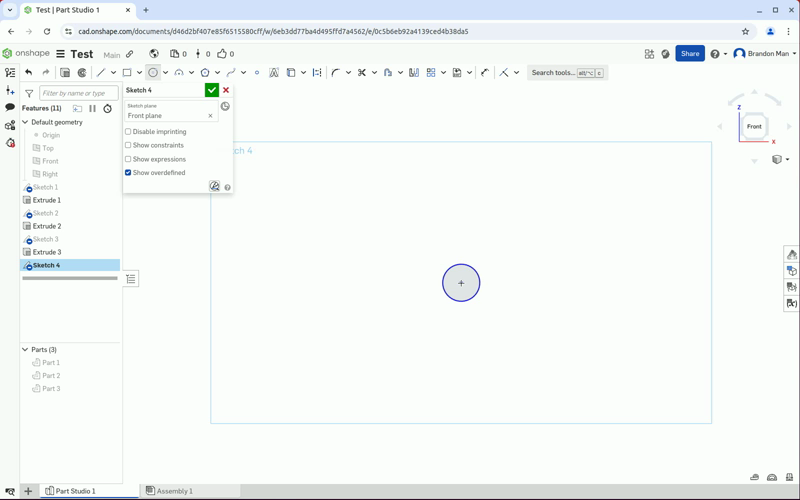
key_up(shift)
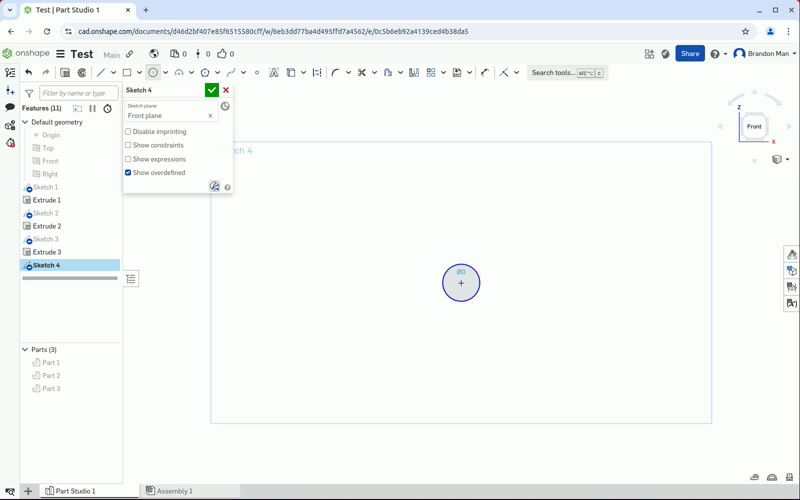
mouse_move(476, 282)
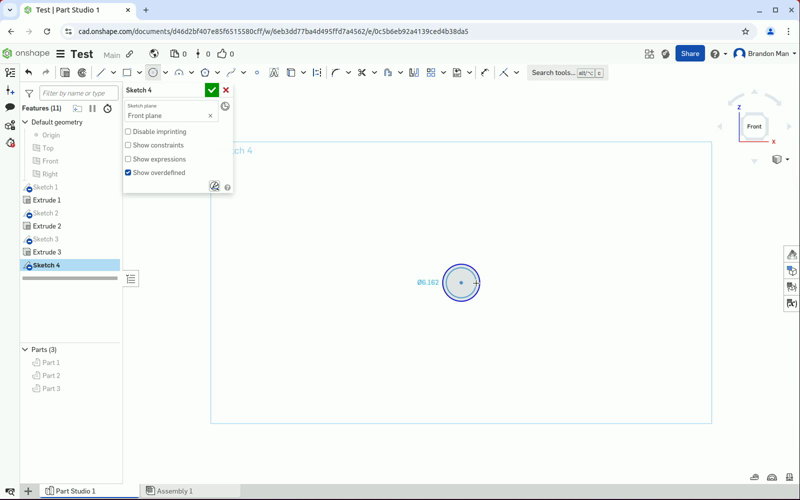
scroll(6)
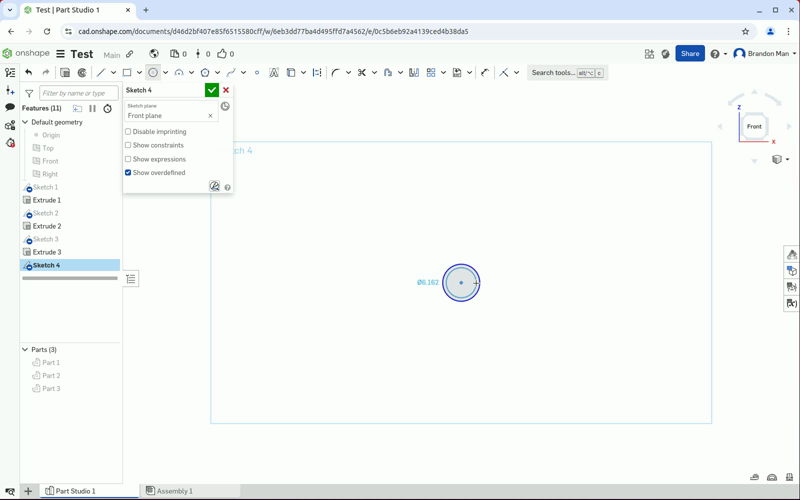
scroll(6)
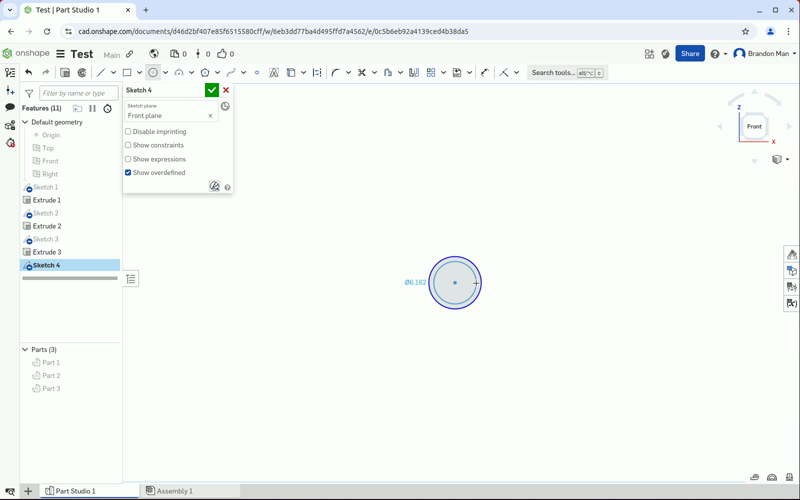
scroll(6)
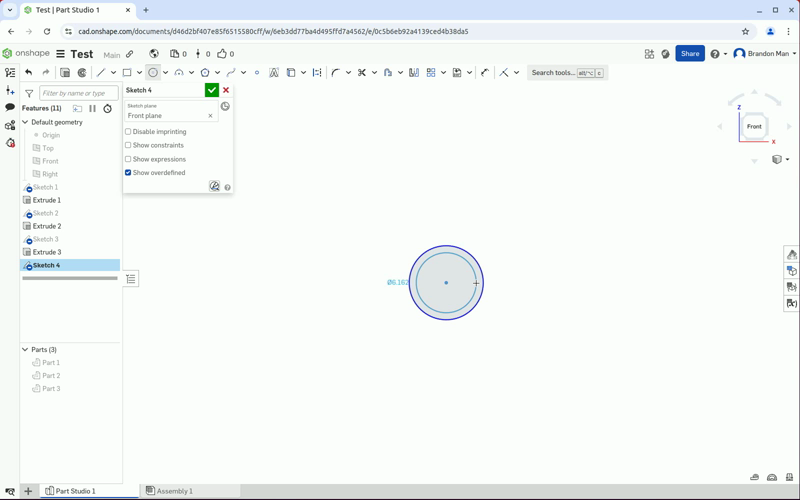
scroll(6)
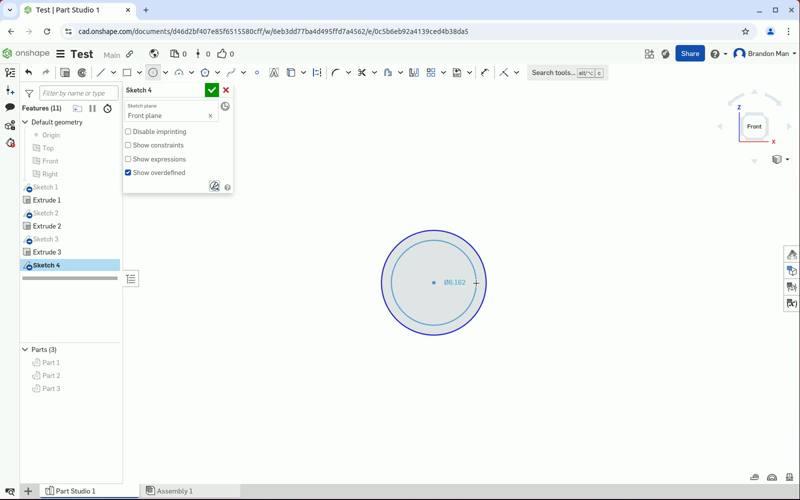
scroll(6)
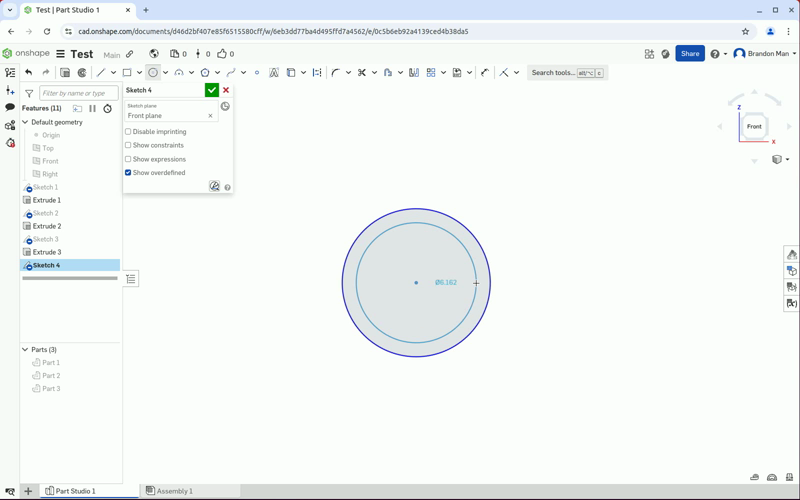
scroll(6)
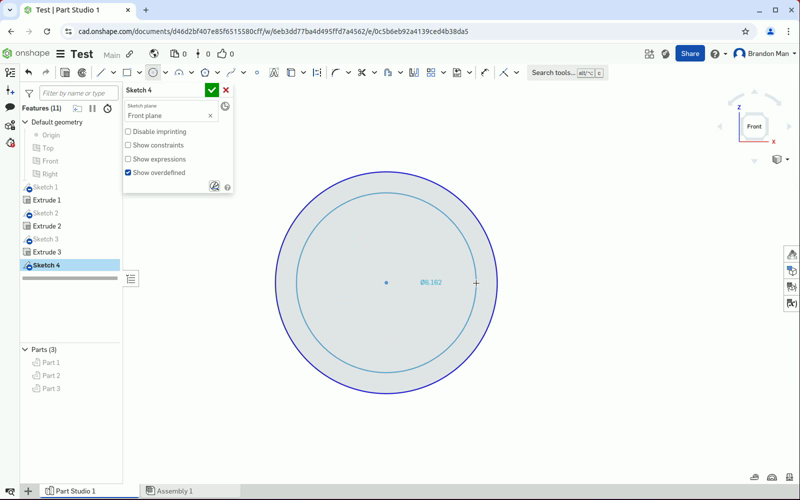
scroll(6)
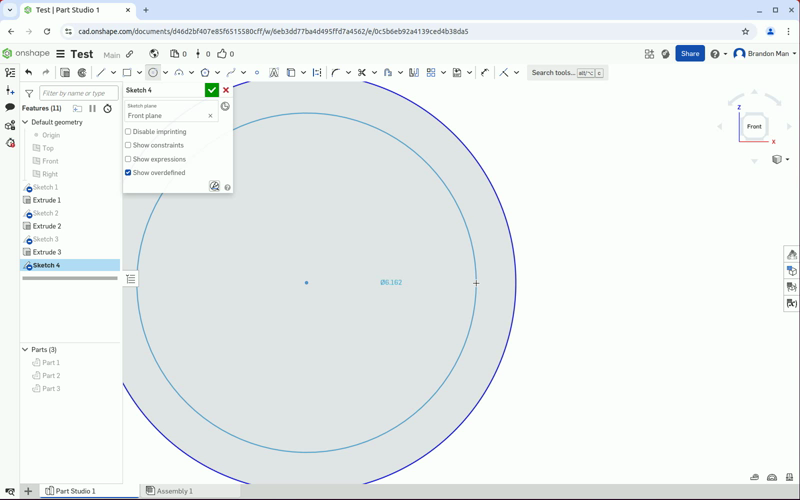
click(476, 282)
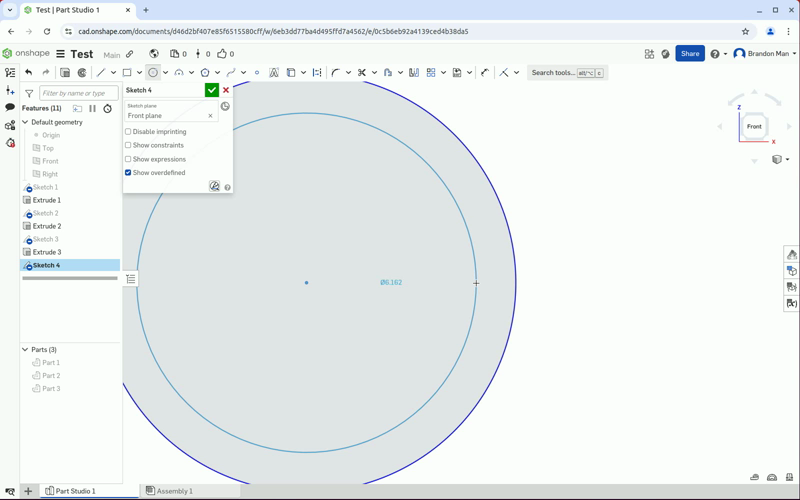
scroll(-6)
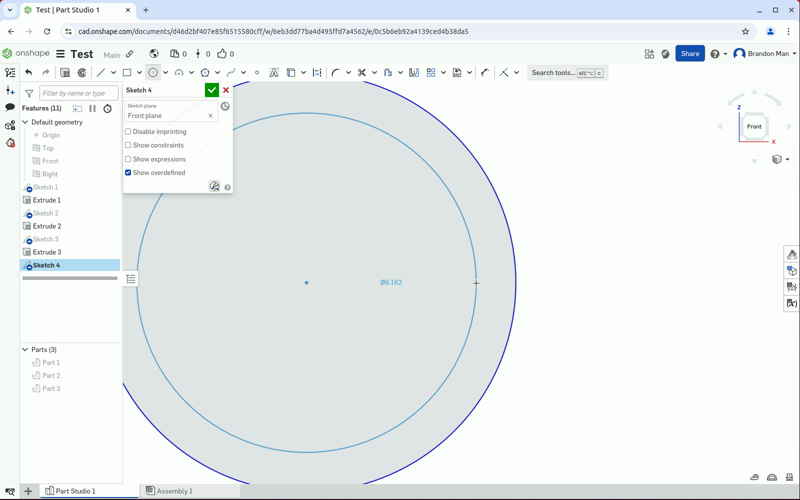
scroll(-6)
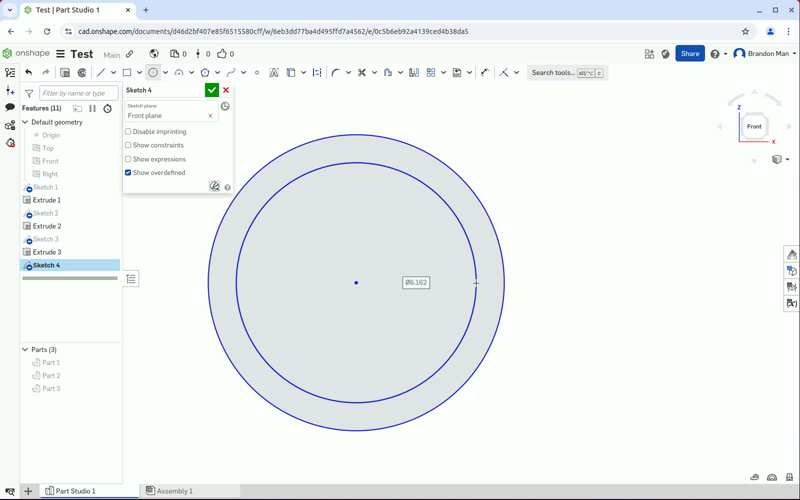
scroll(-6)
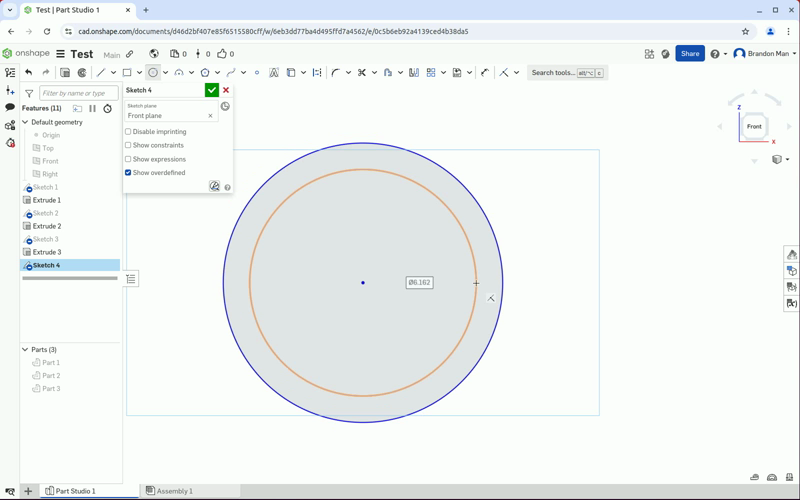
scroll(-6)
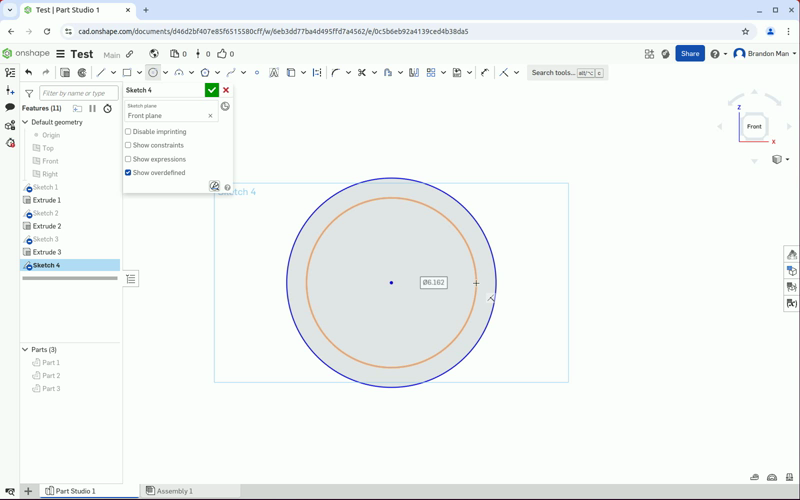
scroll(-6)
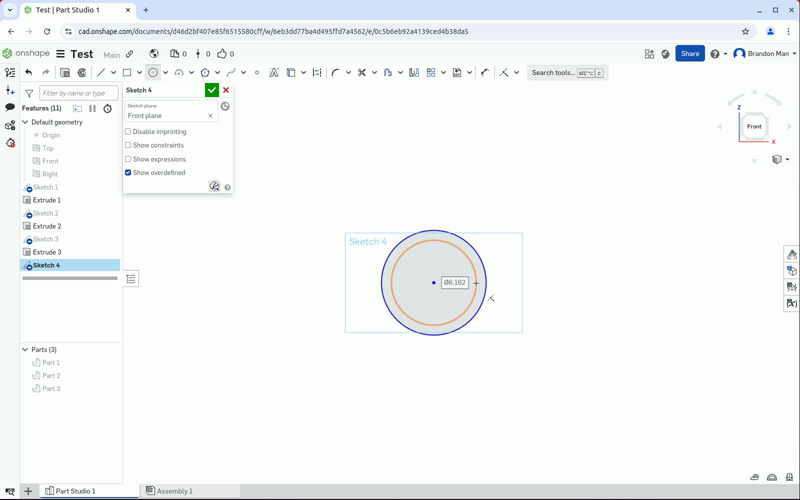
scroll(-6)
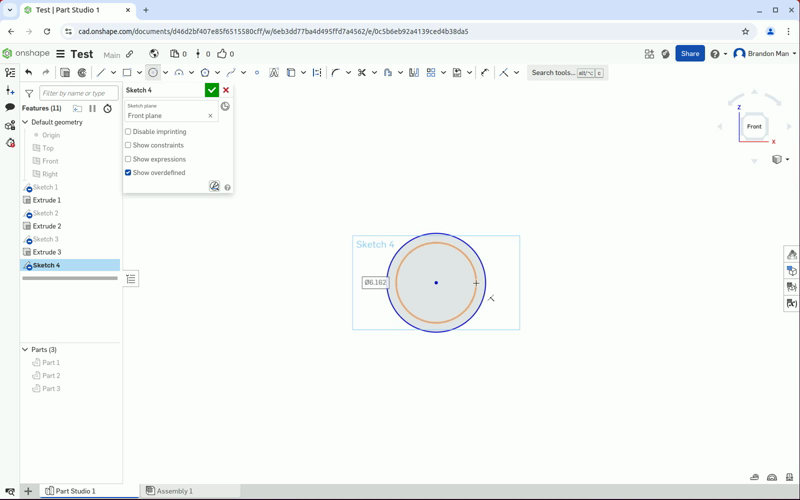
scroll(-6)
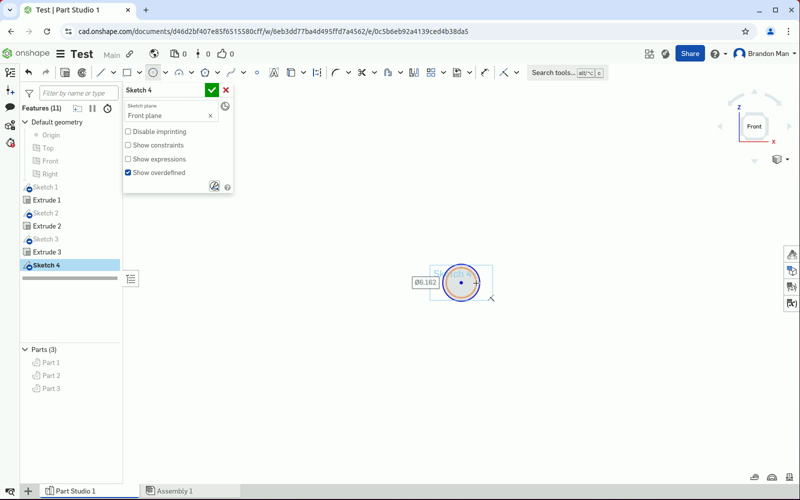
key(esc)
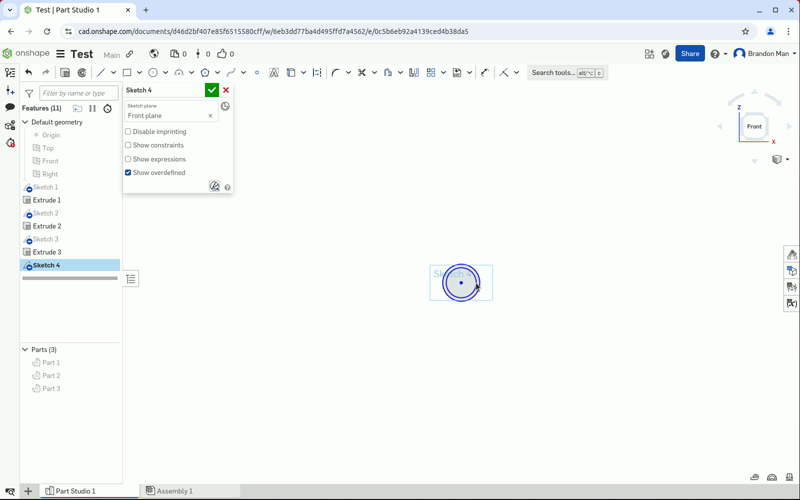
mouse_move(466, 299)
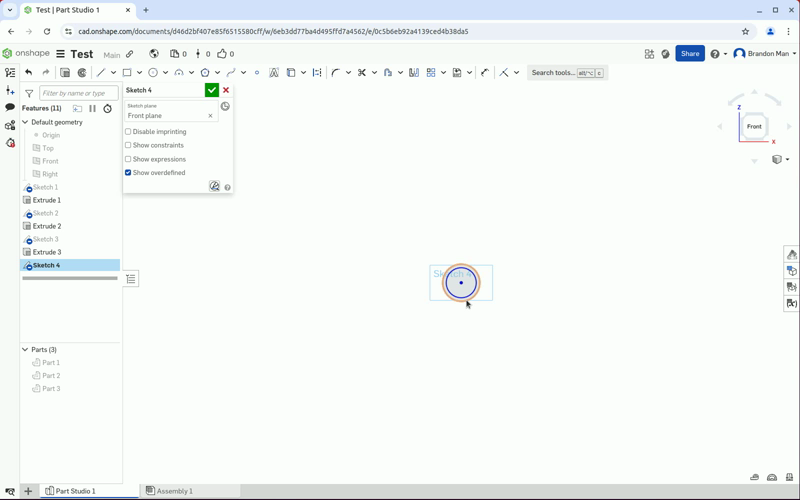
scroll(6)
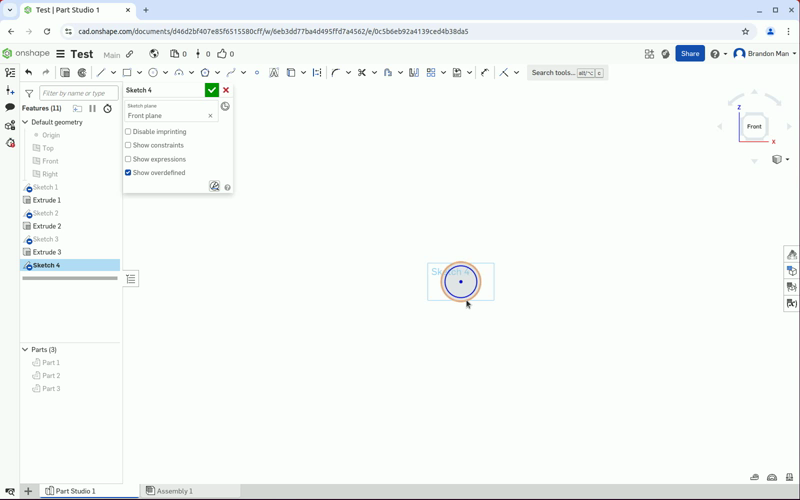
scroll(6)
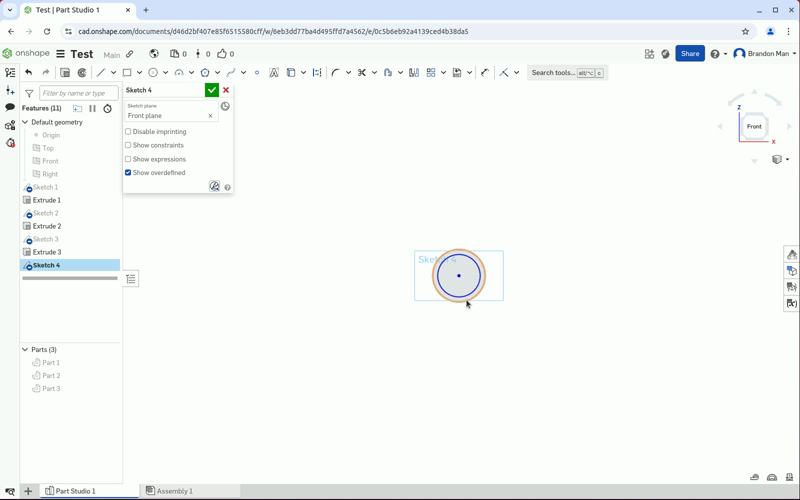
scroll(6)
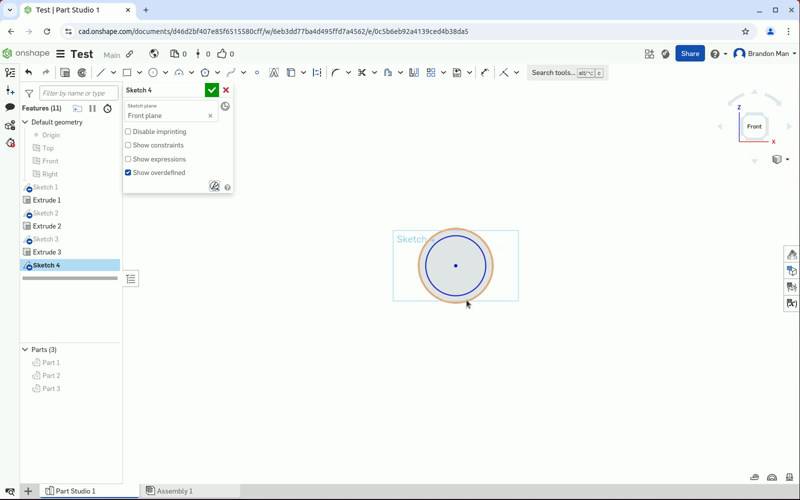
scroll(6)
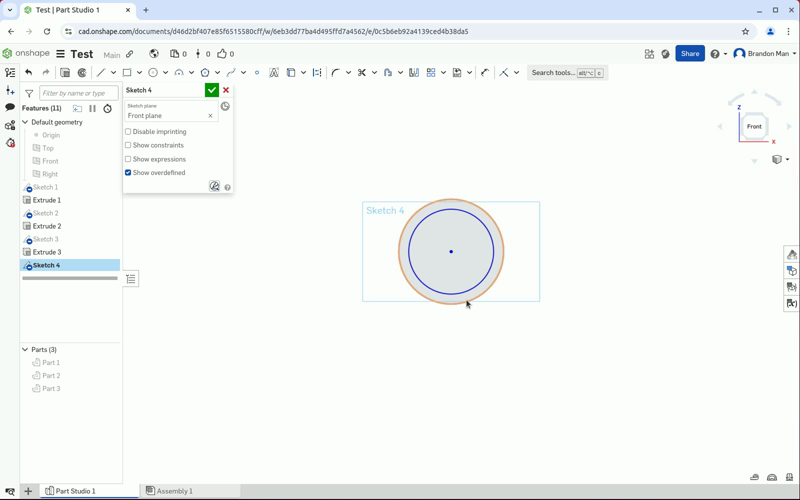
scroll(6)
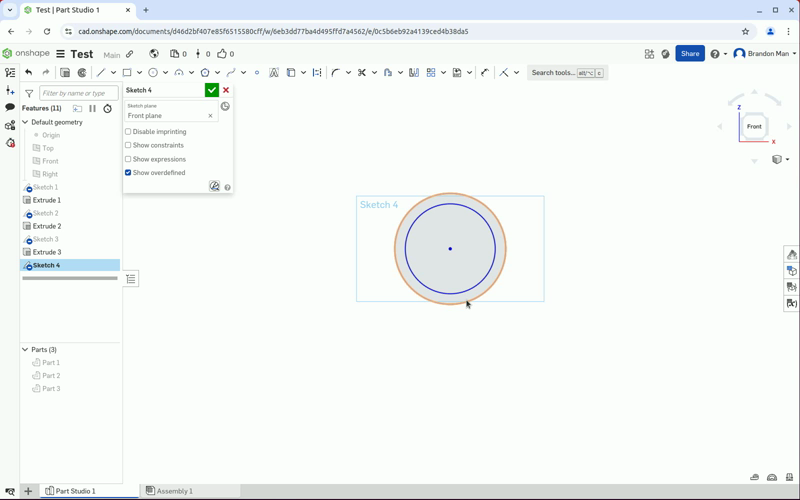
scroll(6)
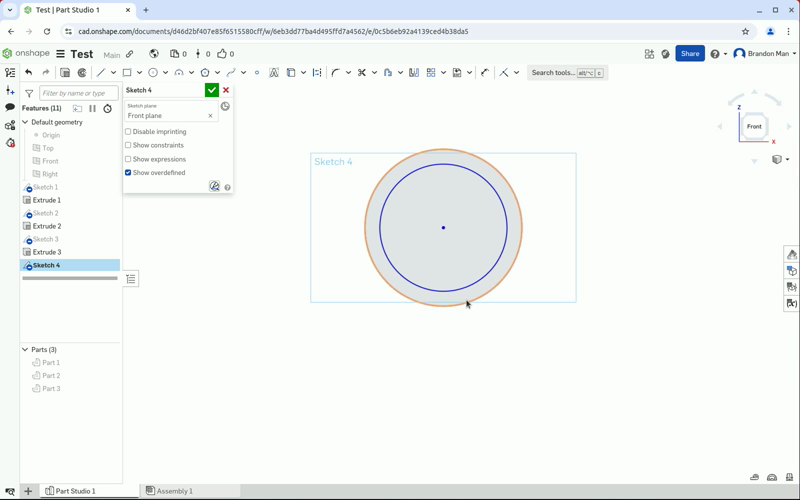
scroll(6)
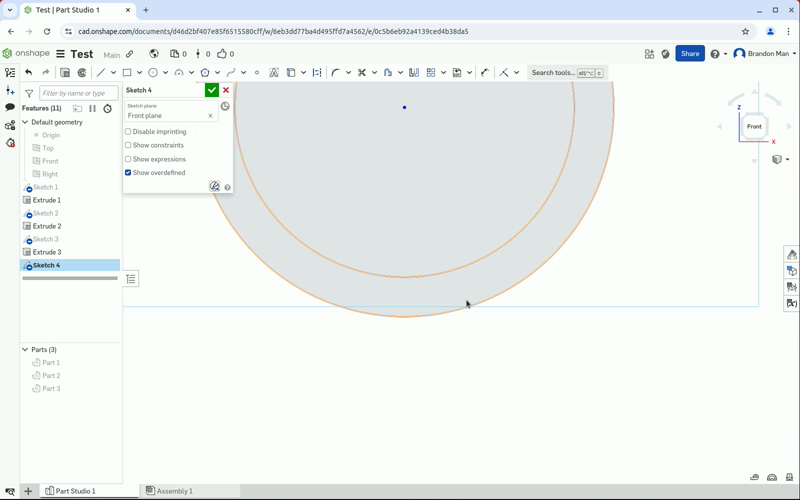
click(466, 299)
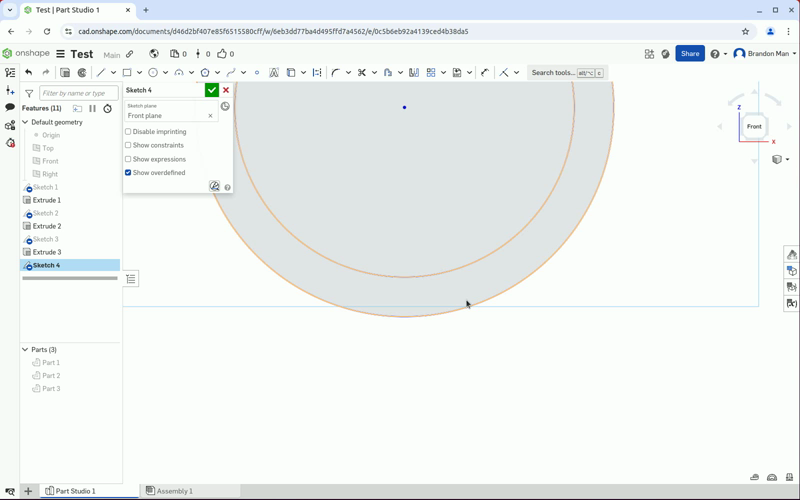
scroll(-6)
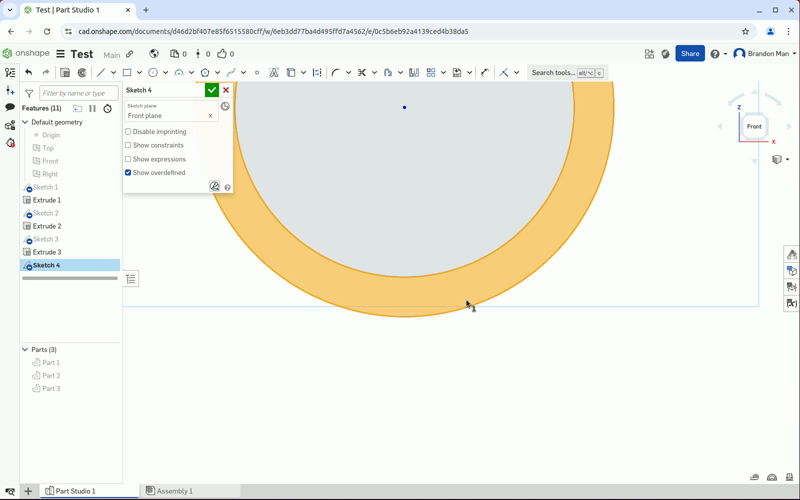
scroll(-6)
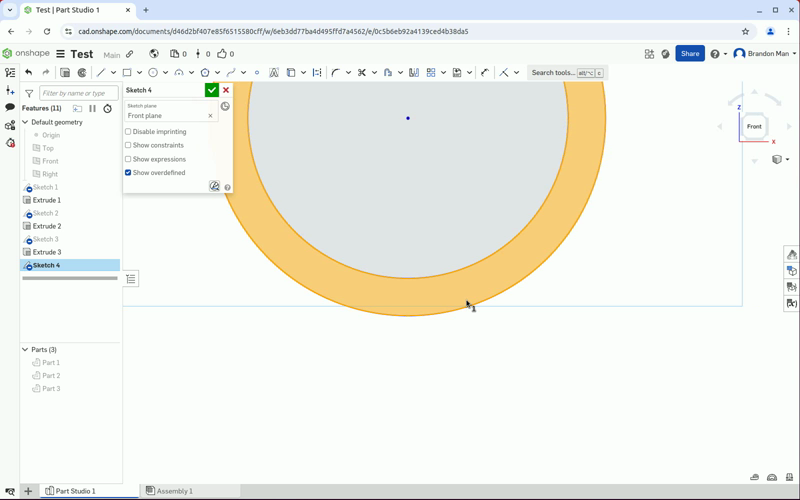
scroll(-6)
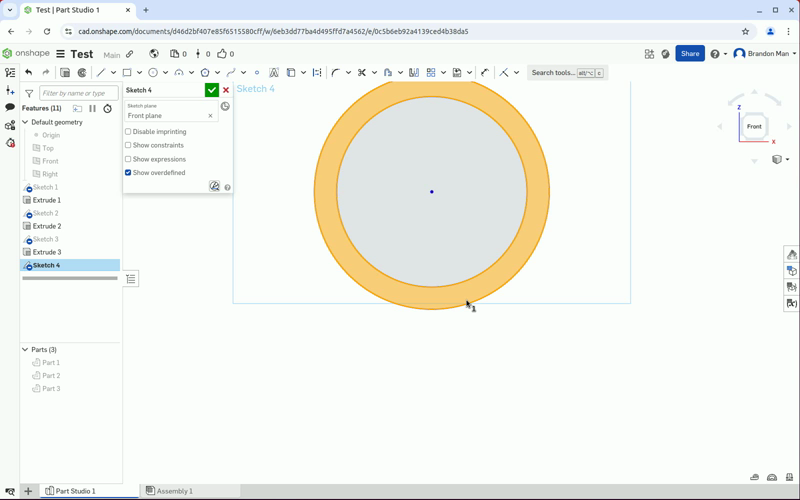
scroll(-6)
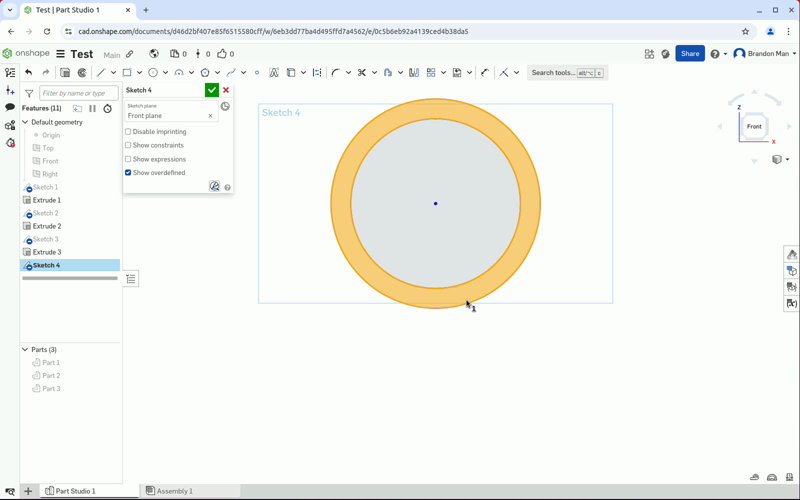
scroll(-6)
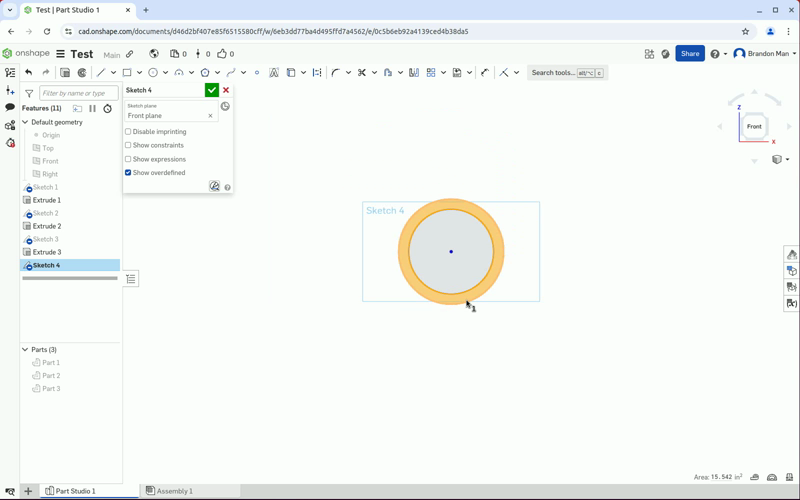
scroll(-6)
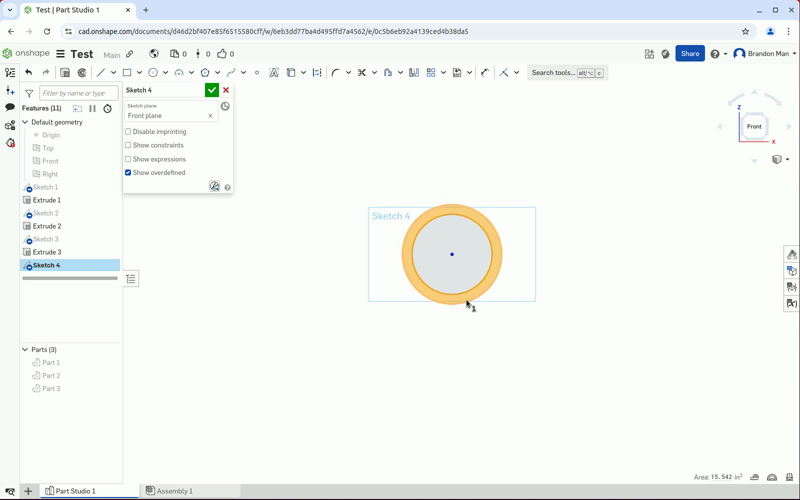
scroll(-6)
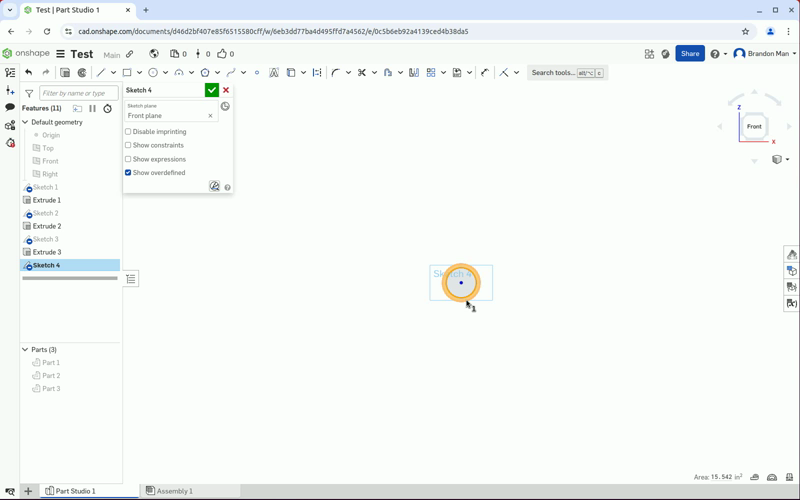
mouse_move(73, 352)
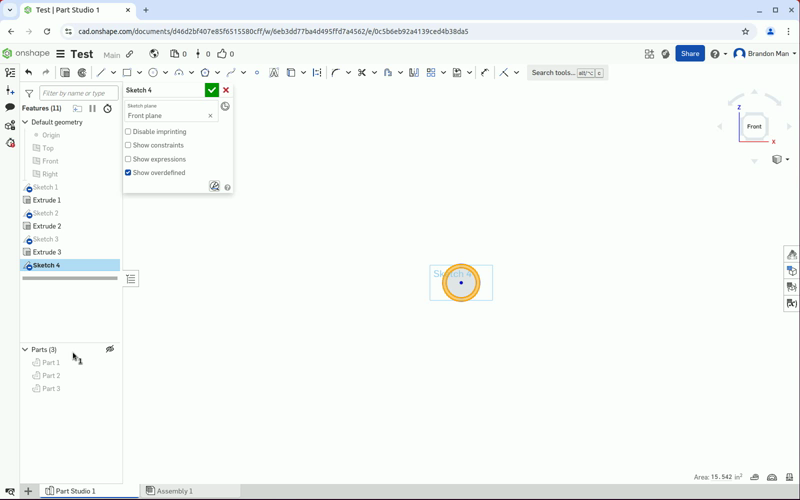
key(shift+y)
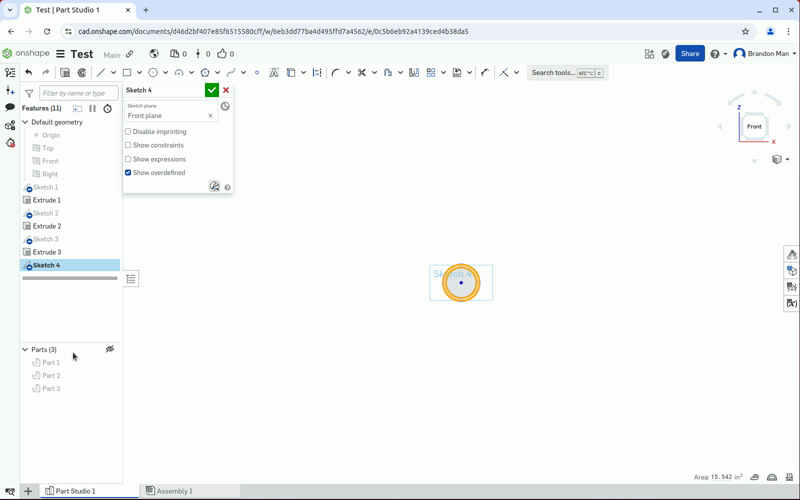
key(shift+e)
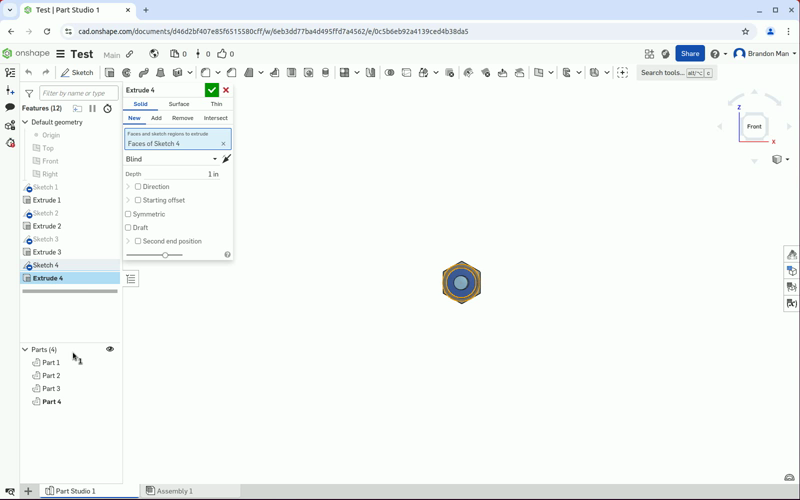
mouse_move(143, 106)
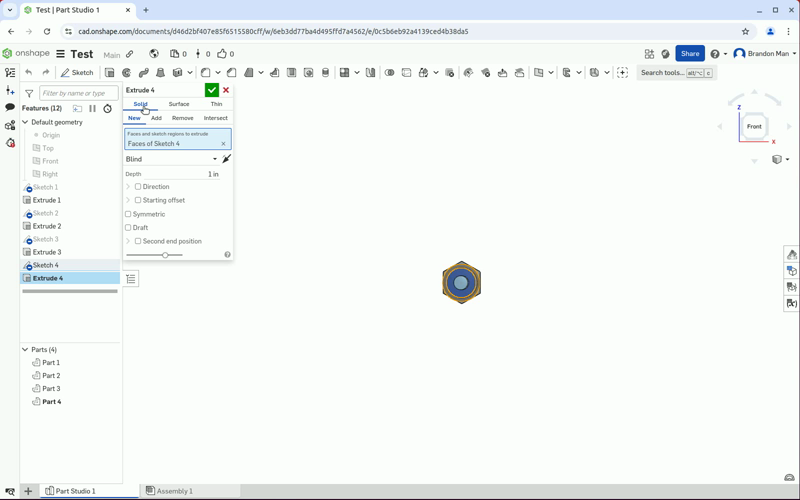
click(143, 106)
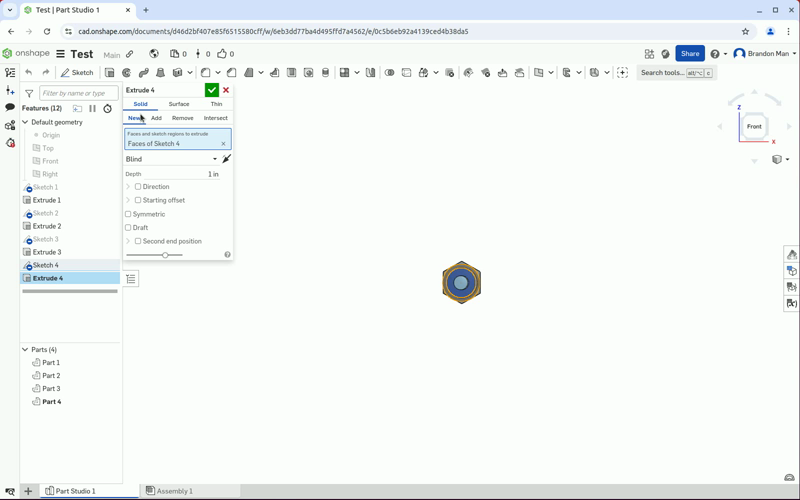
mouse_move(137, 120)
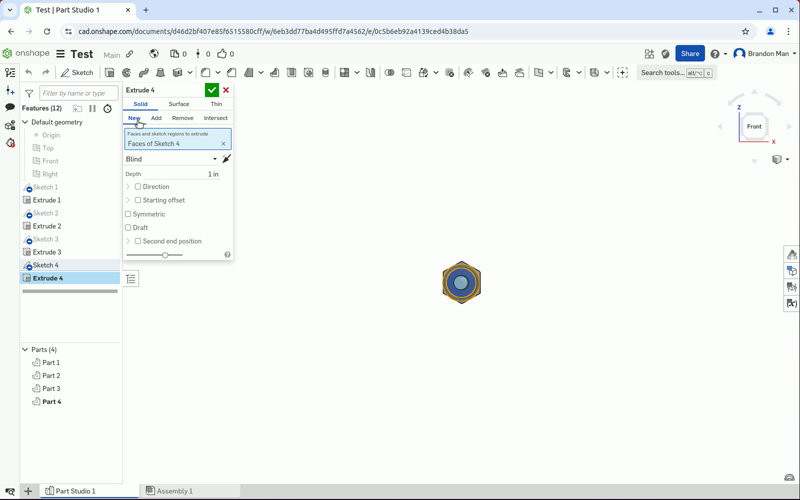
click(137, 120)
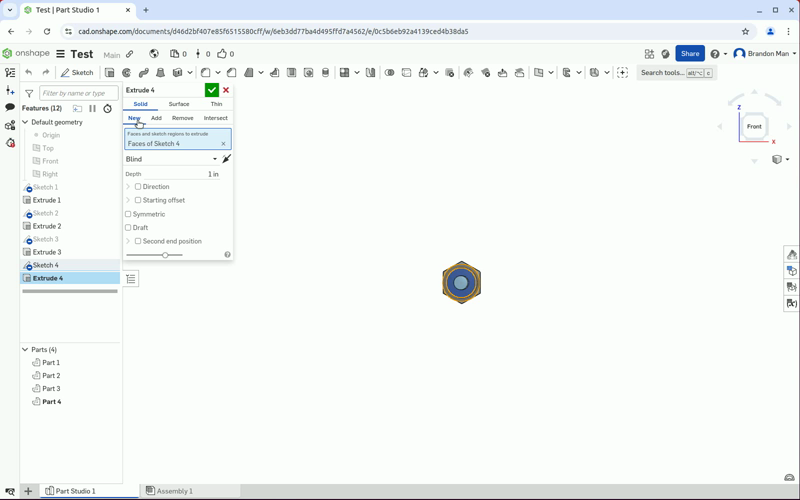
key(tab, 4)
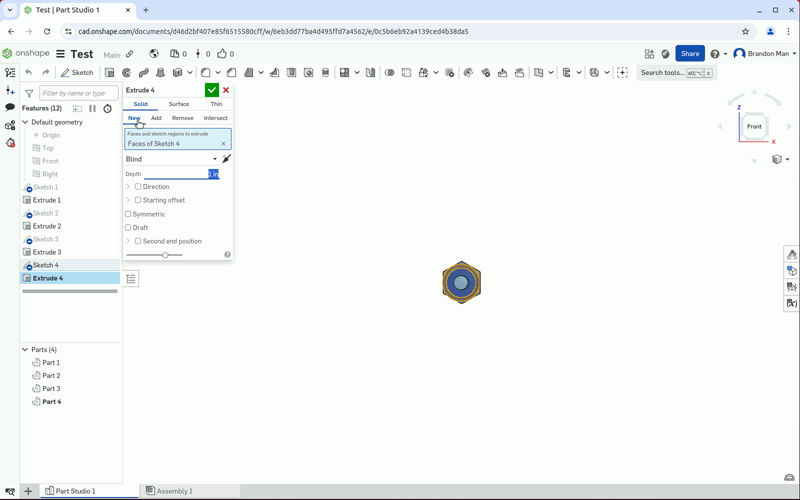
text(7.462)
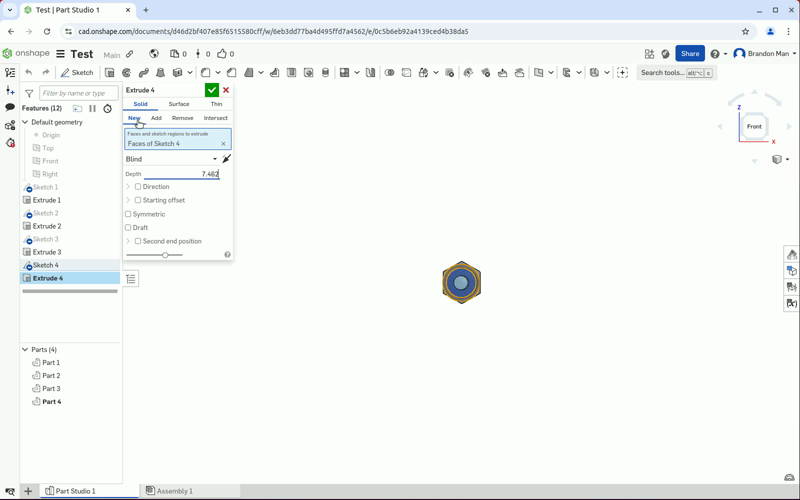
key(enter)
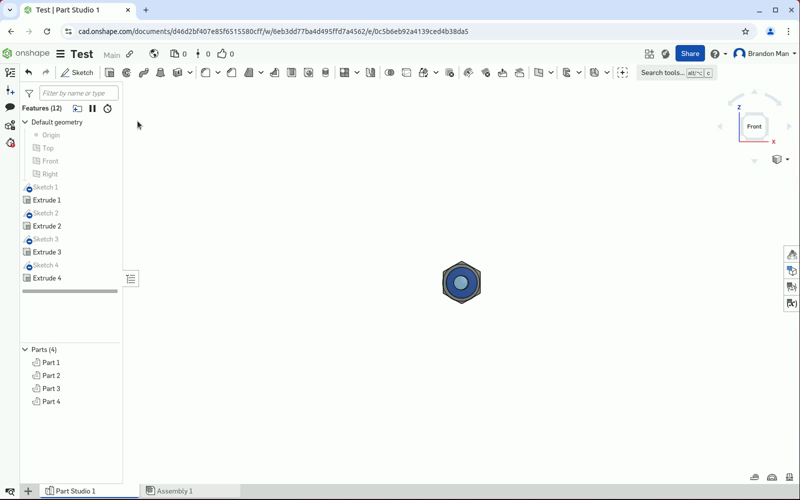
key(shift+h)
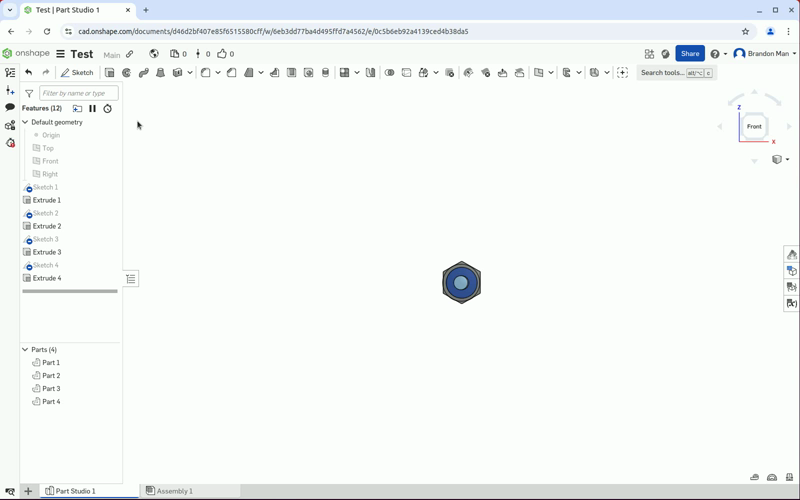
key(shift+h)
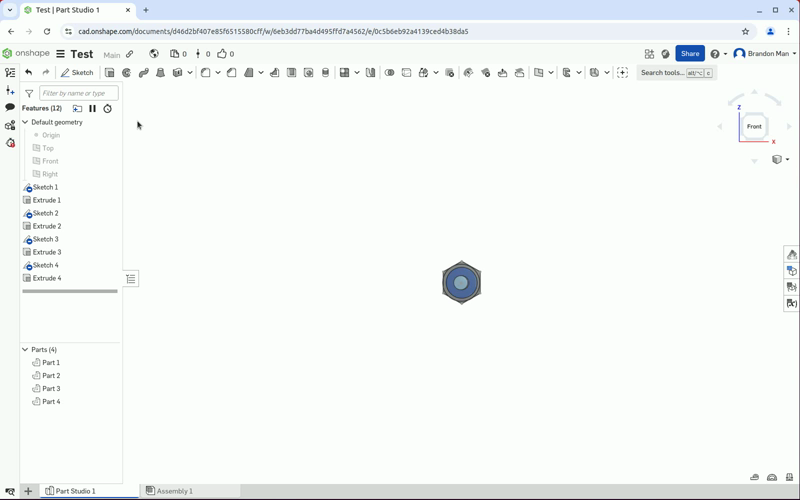
key(shift+7)
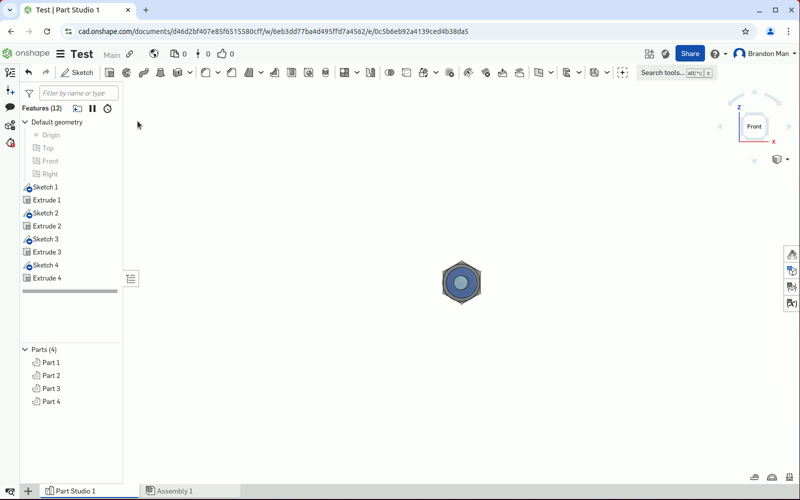
key(left, 2)
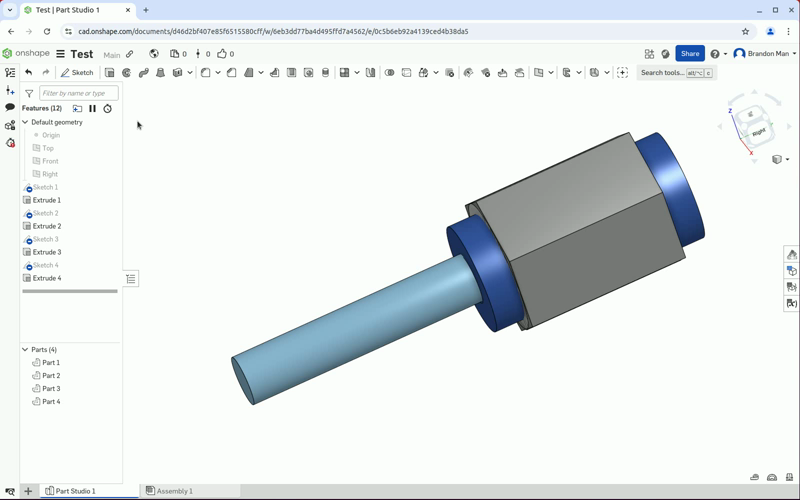
key(down, 2)
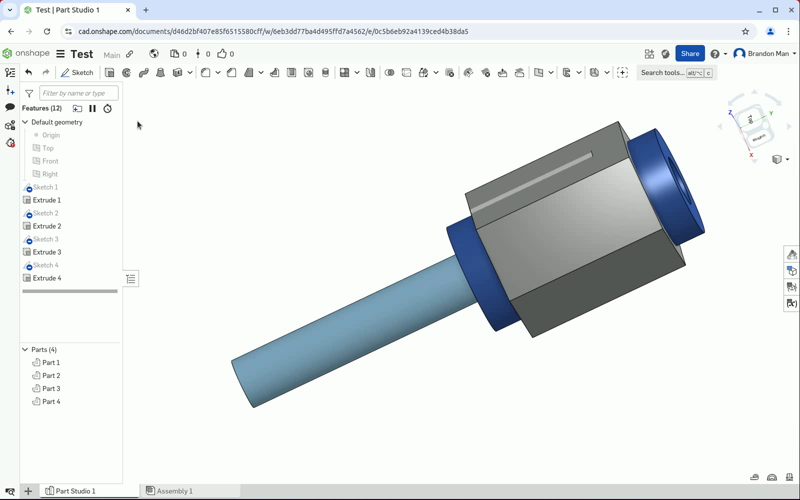
key(up, 2)
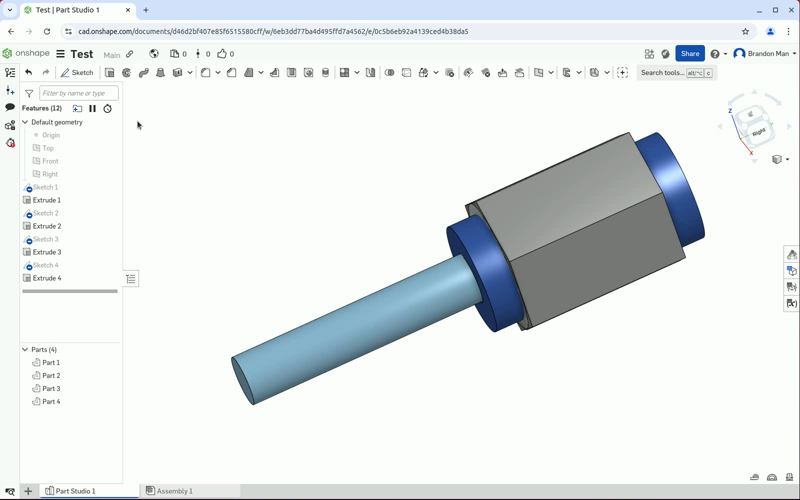
key(right, 2)
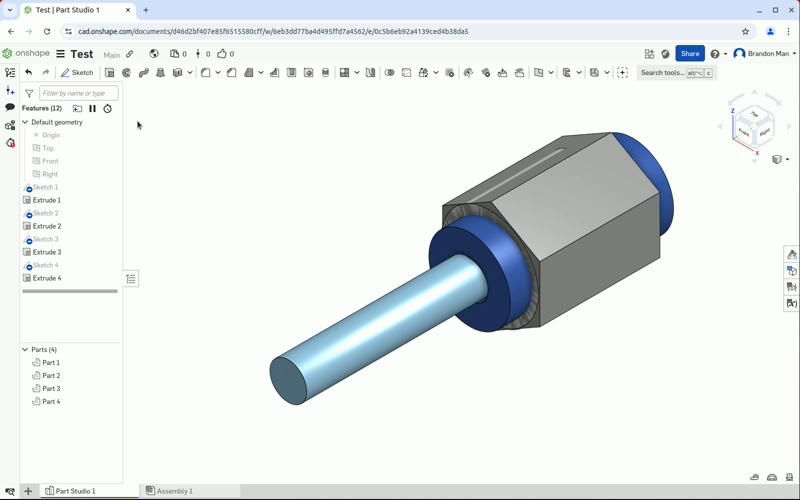
mouse_move(73, 189)
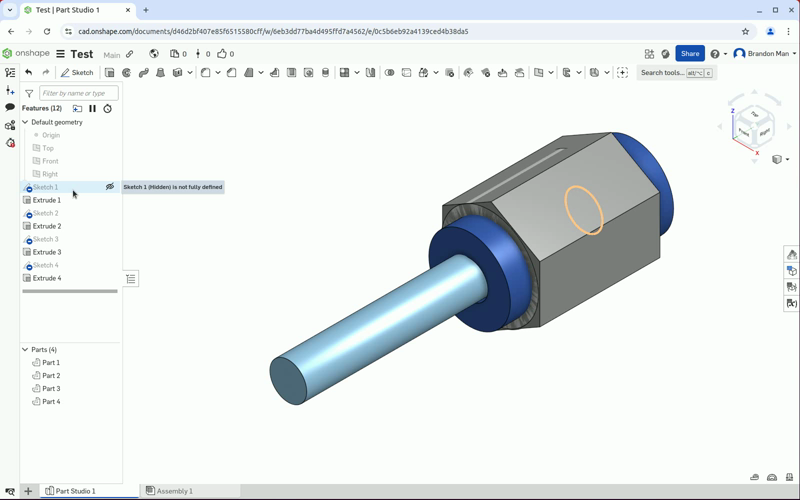
click(73, 189)